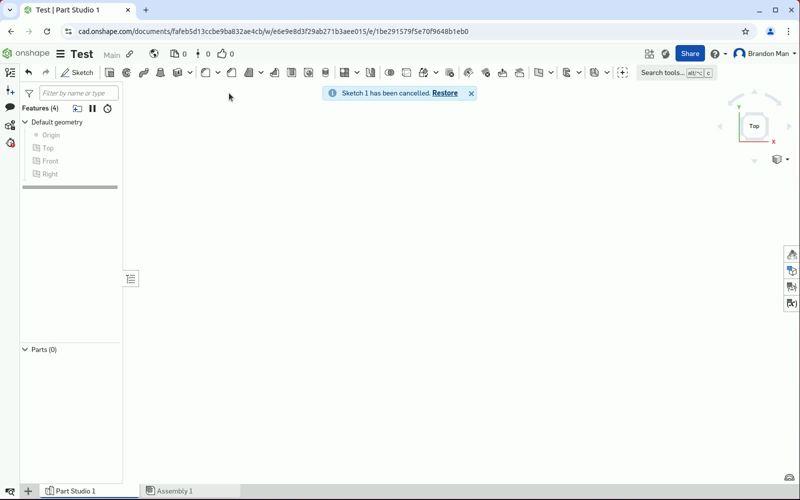
key(shift+h)
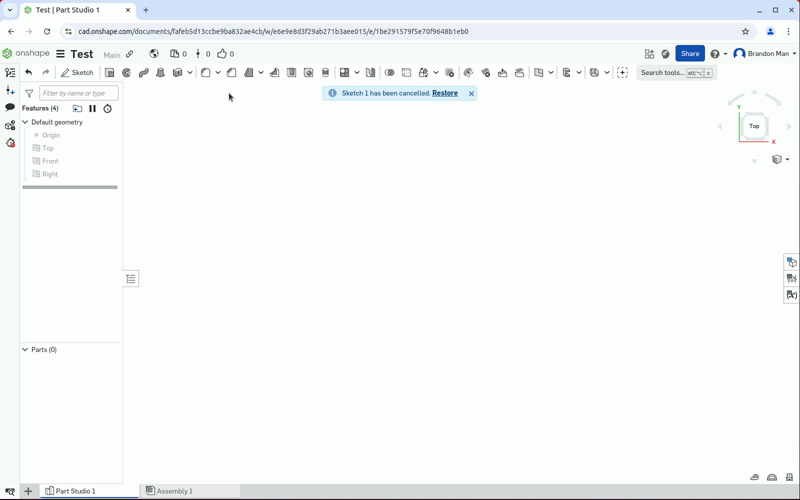
mouse_move(73, 352)
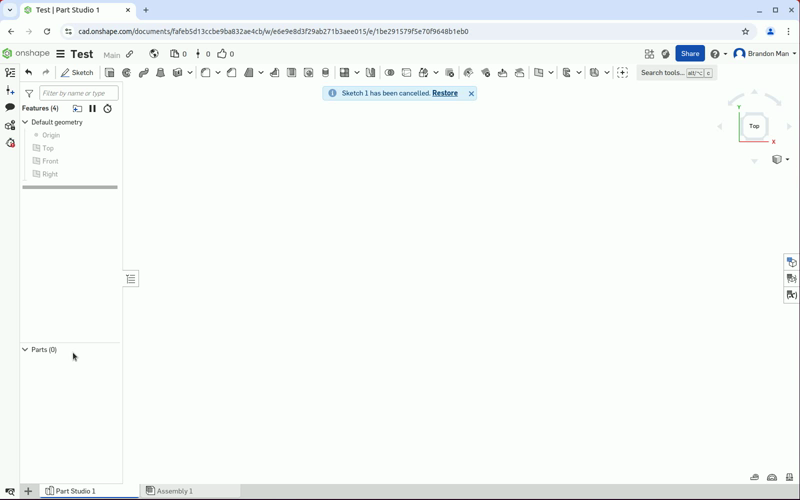
key(y)
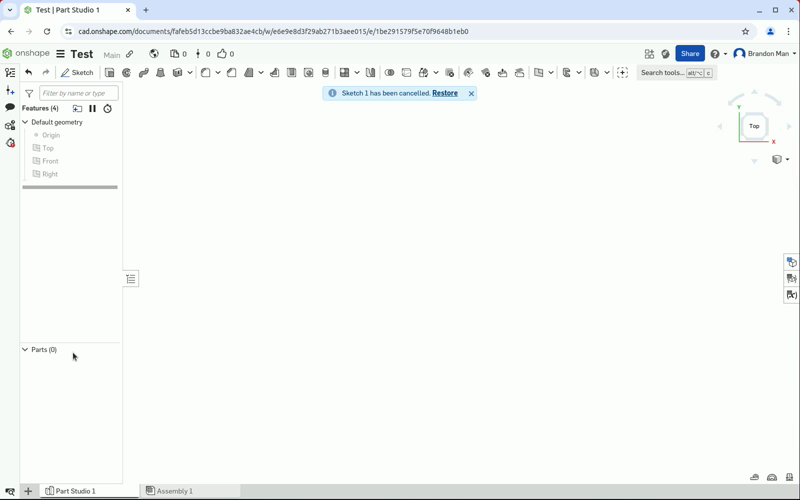
key(shift+p)
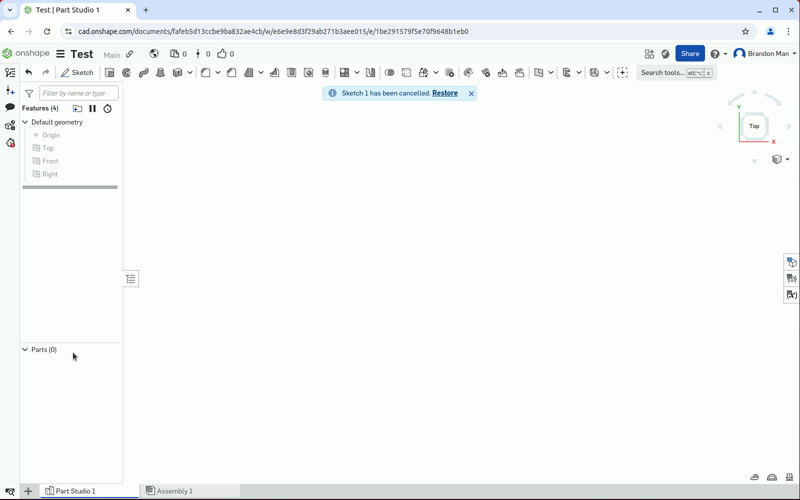
key(space)
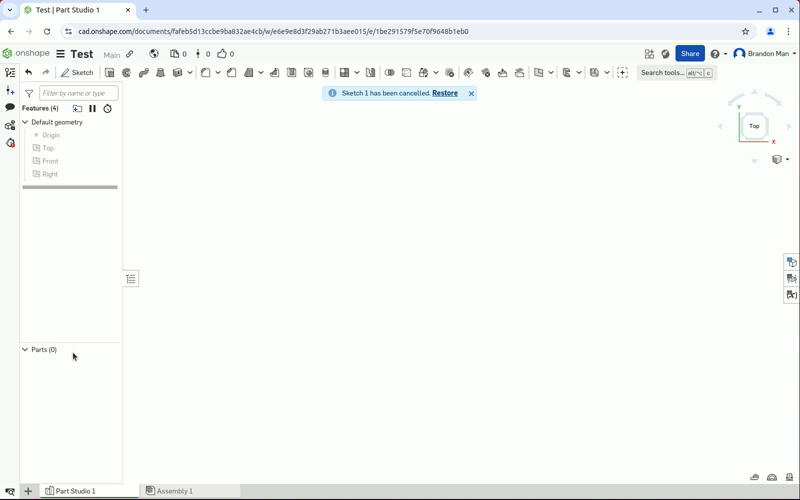
key_down(shift)
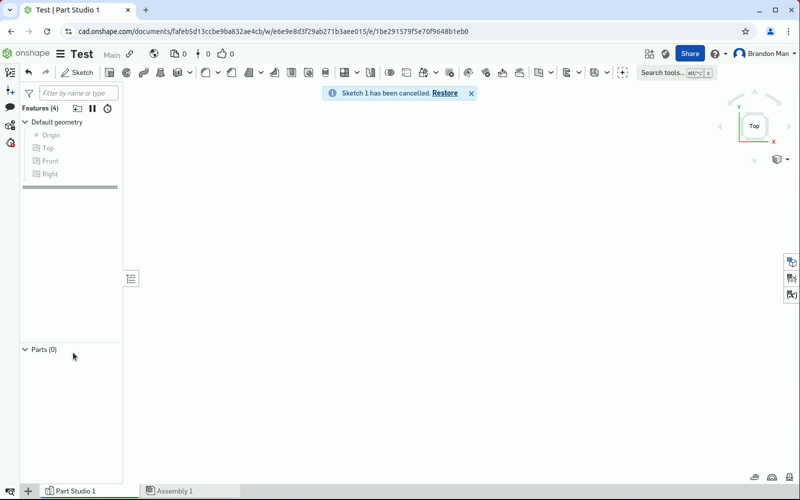
key(up)
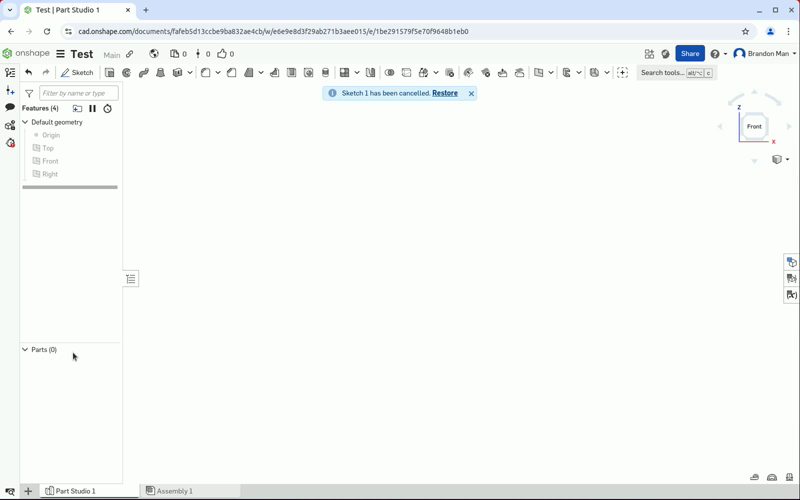
key_up(shift)
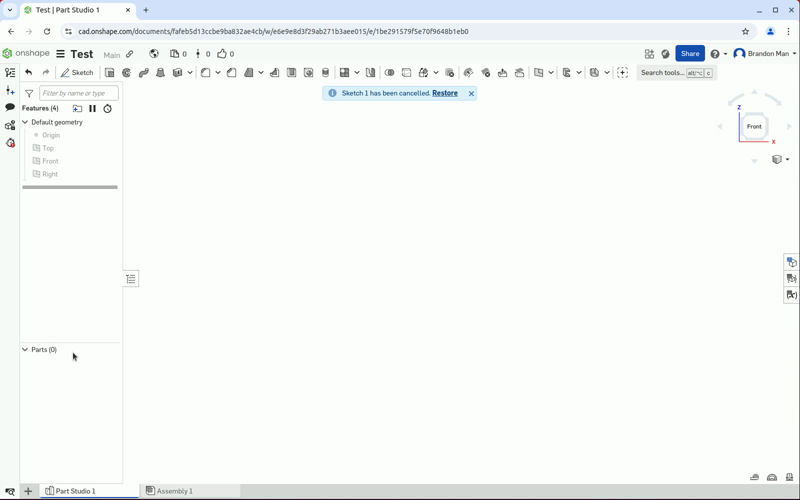
mouse_move(73, 352)
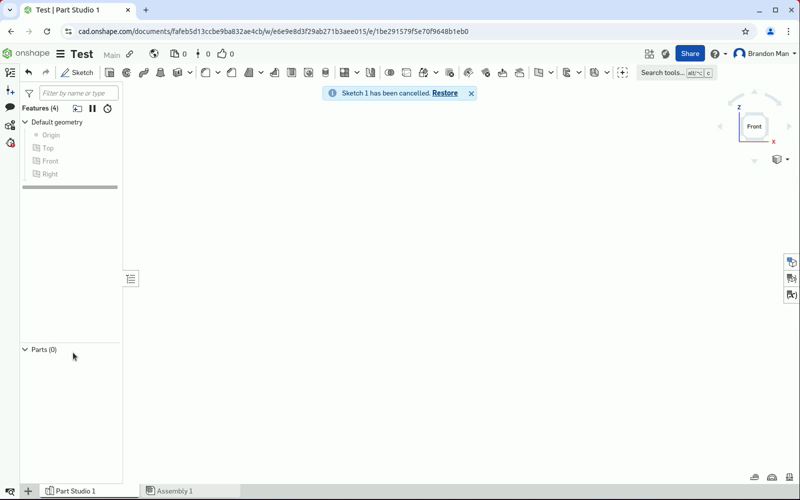
key(shift+y)
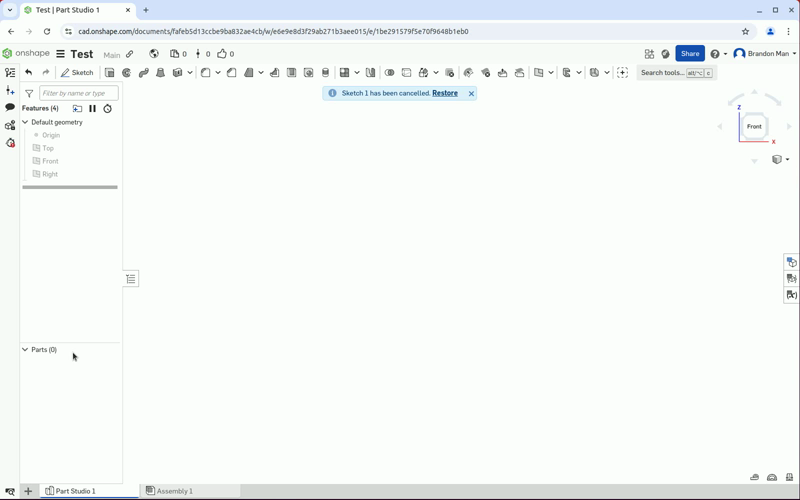
key(shift+s)
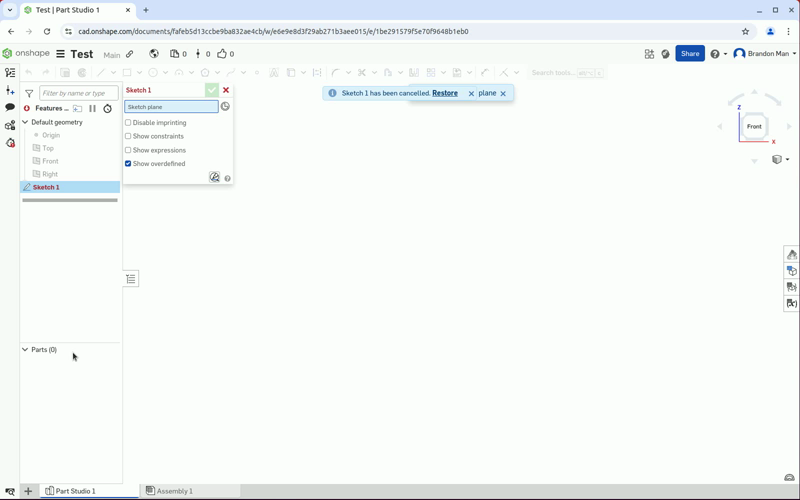
mouse_move(73, 163)
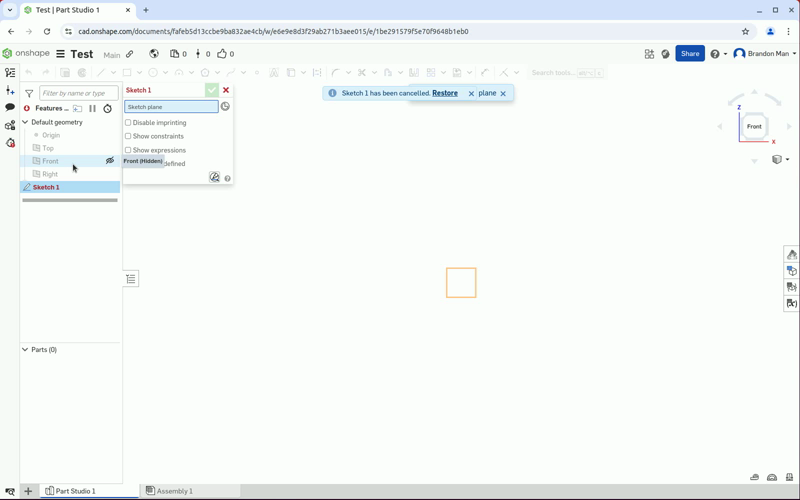
click(73, 163)
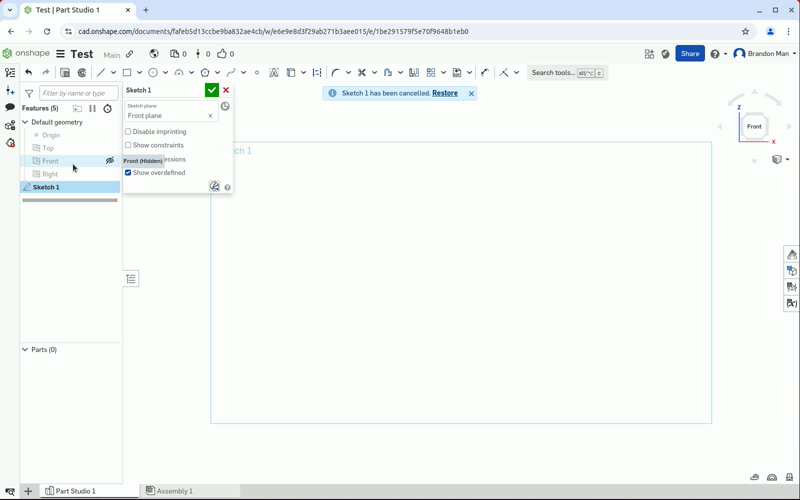
mouse_move(73, 352)
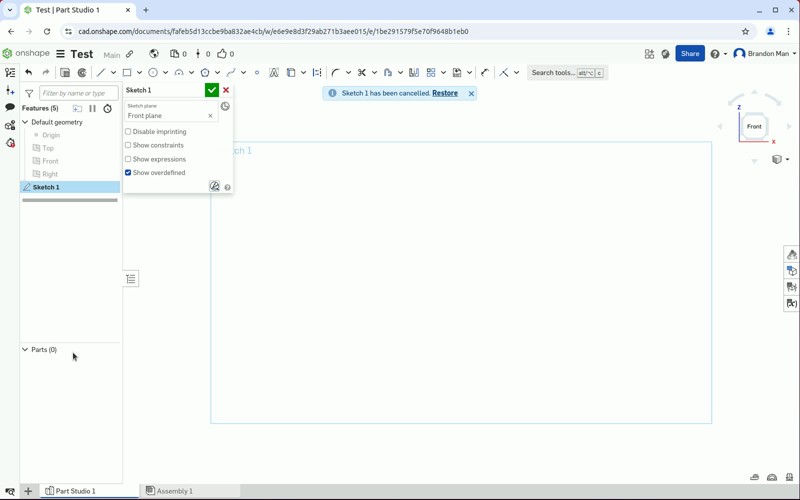
key(y)
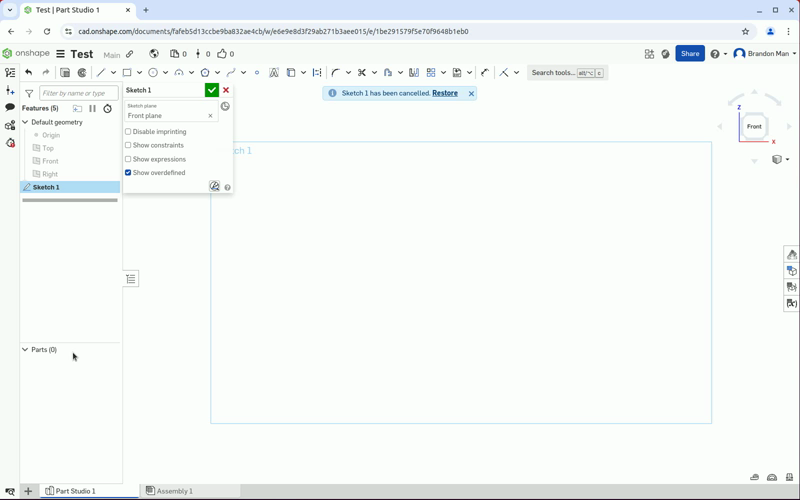
key(l)
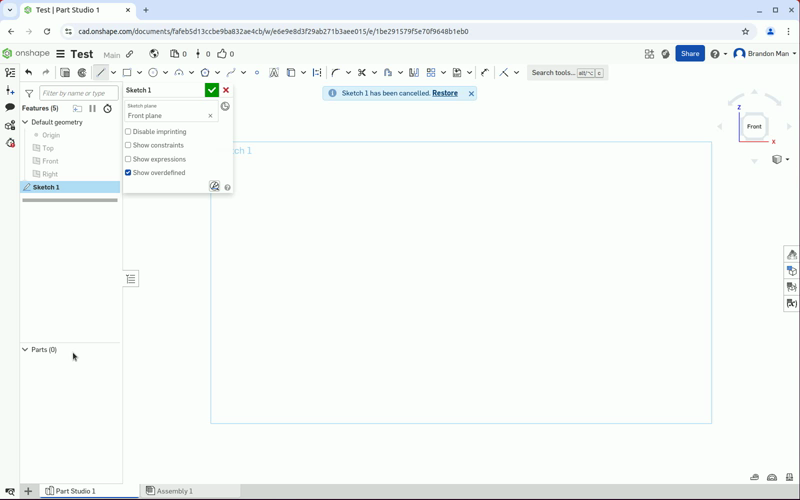
key_down(shift)
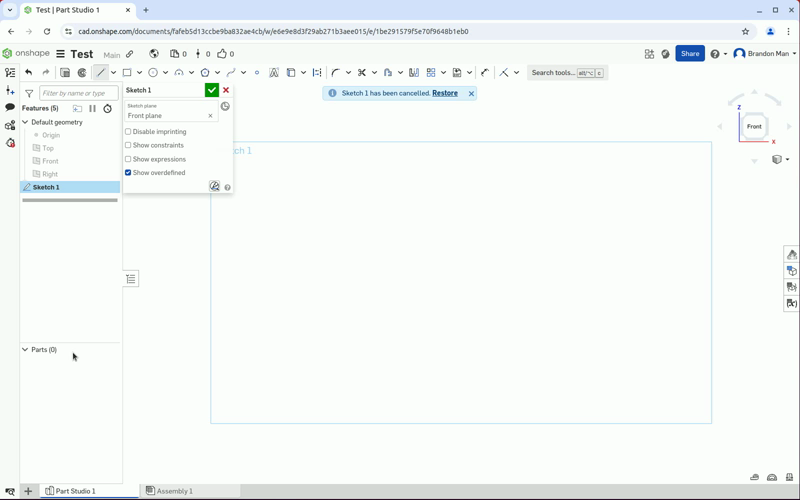
mouse_move(374, 282)
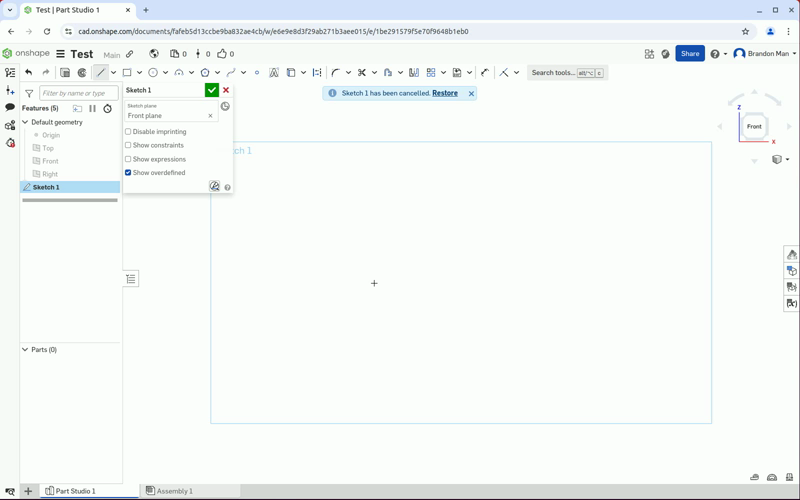
click(374, 282)
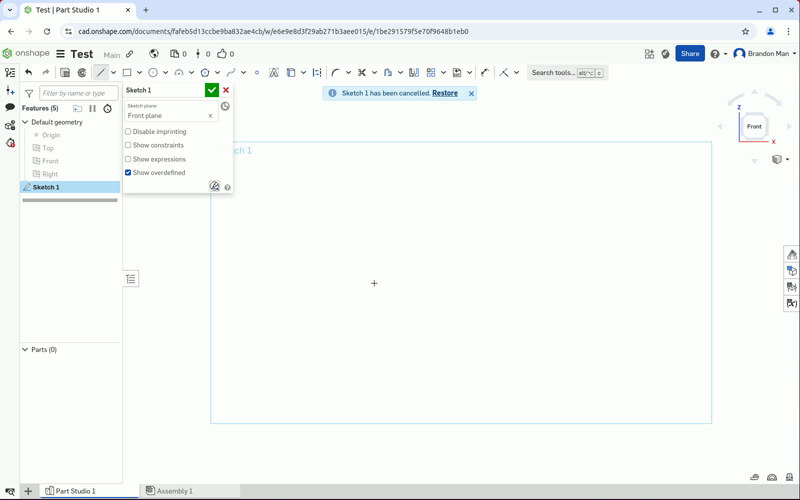
key_up(shift)
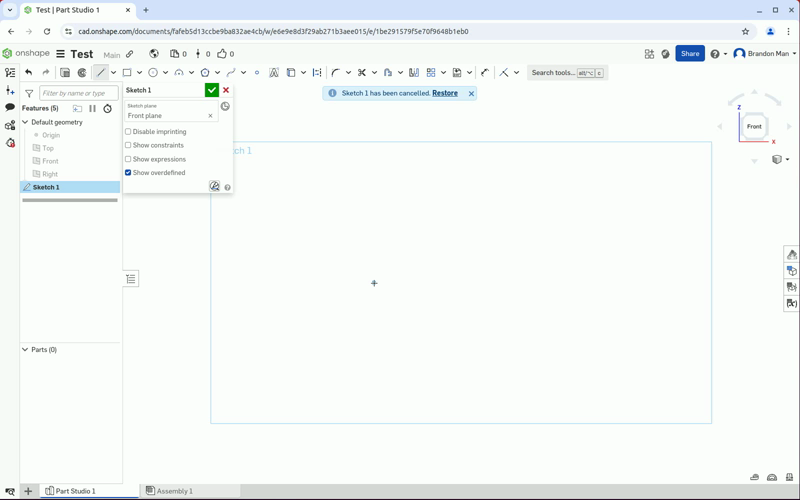
key_down(shift)
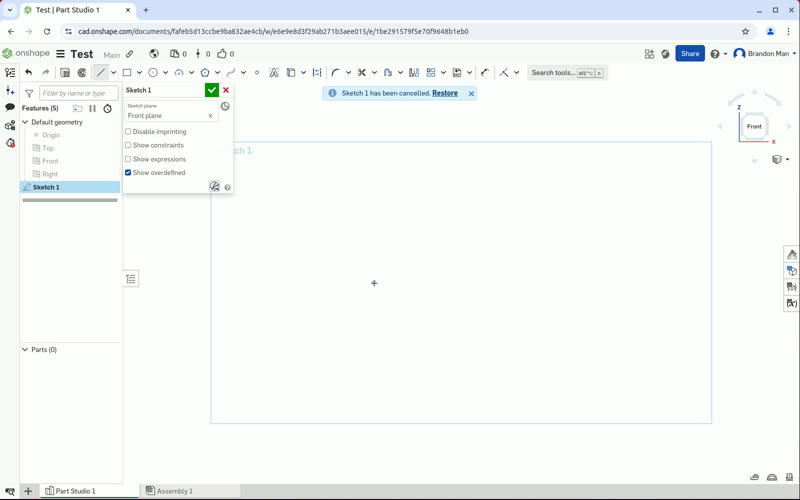
mouse_move(461, 282)
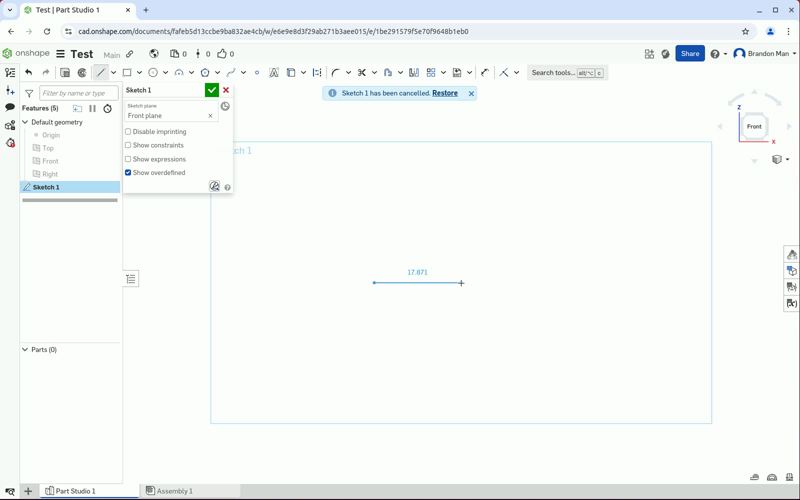
click(461, 282)
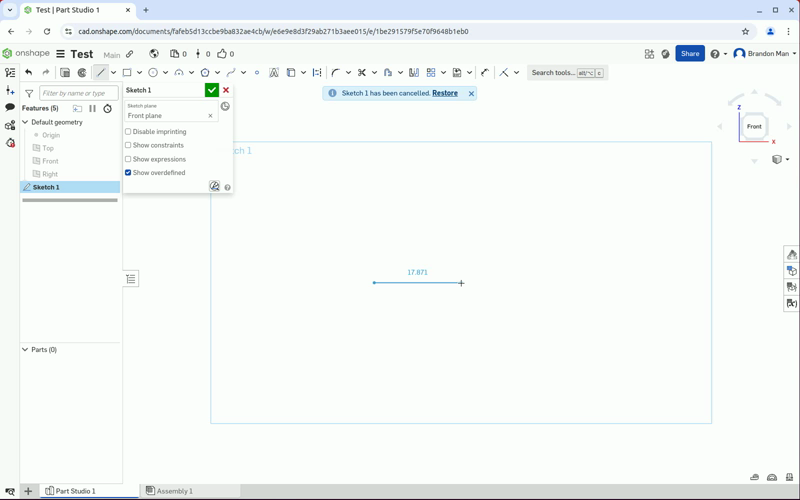
key_up(shift)
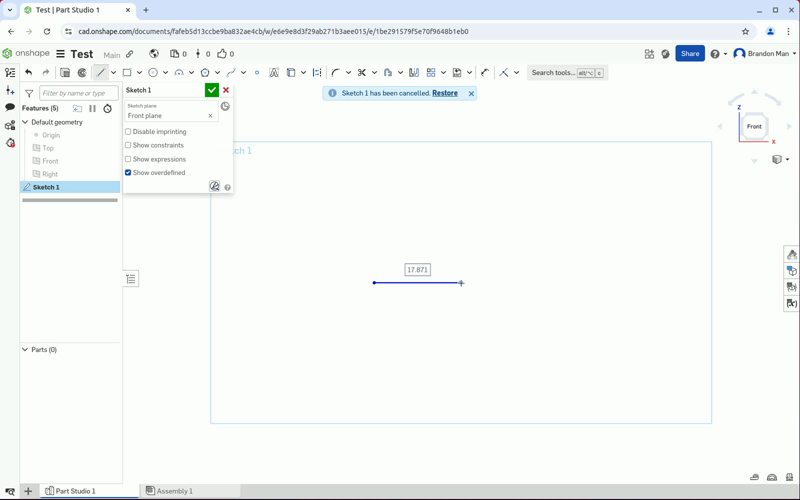
key_down(shift)
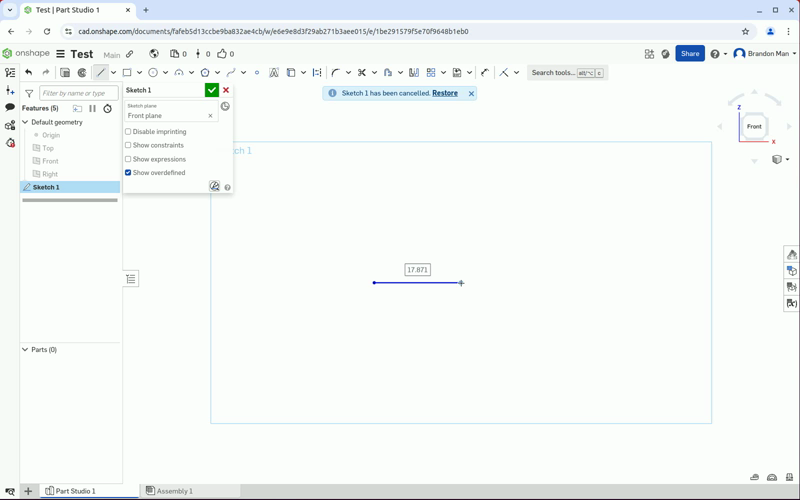
mouse_move(491, 282)
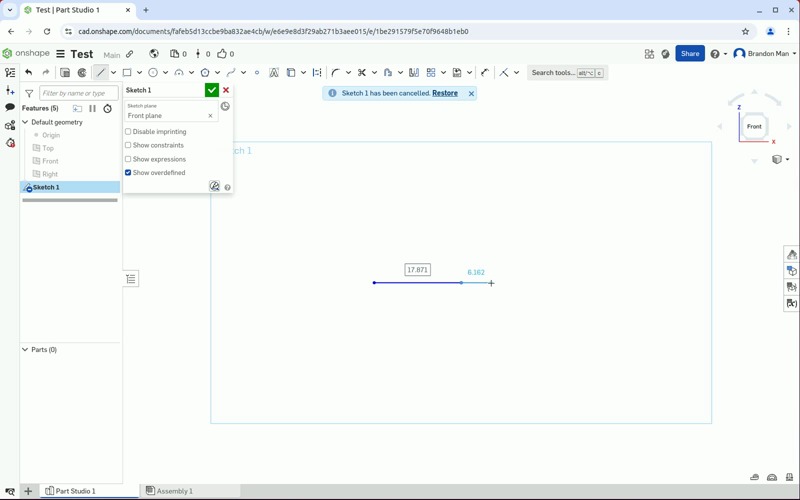
mouse_move(461, 256)
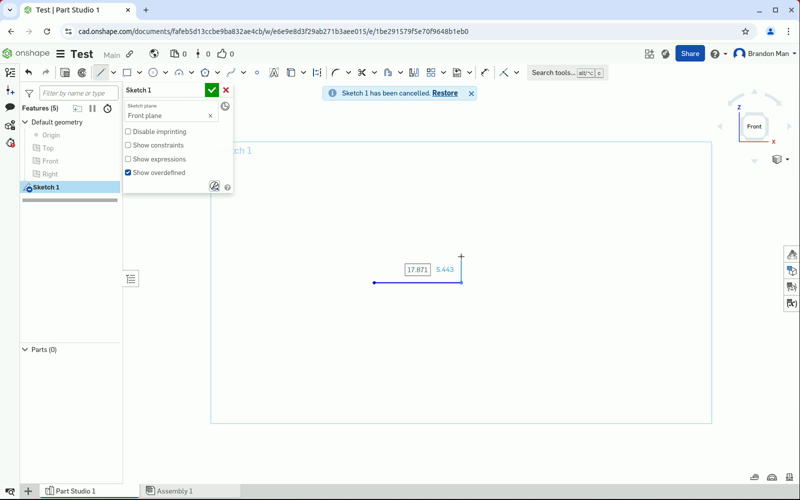
click(461, 256)
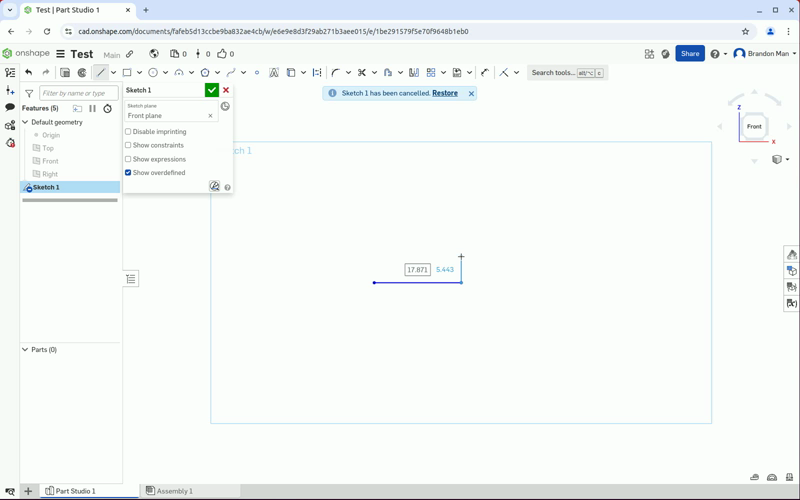
key_up(shift)
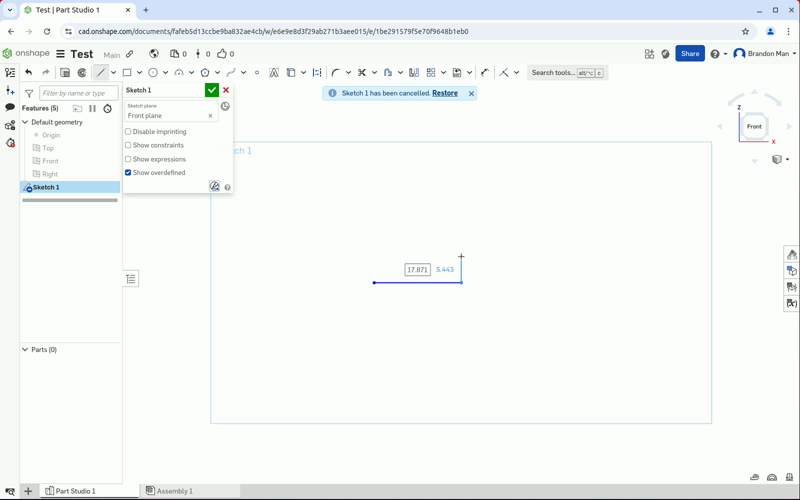
key(esc)
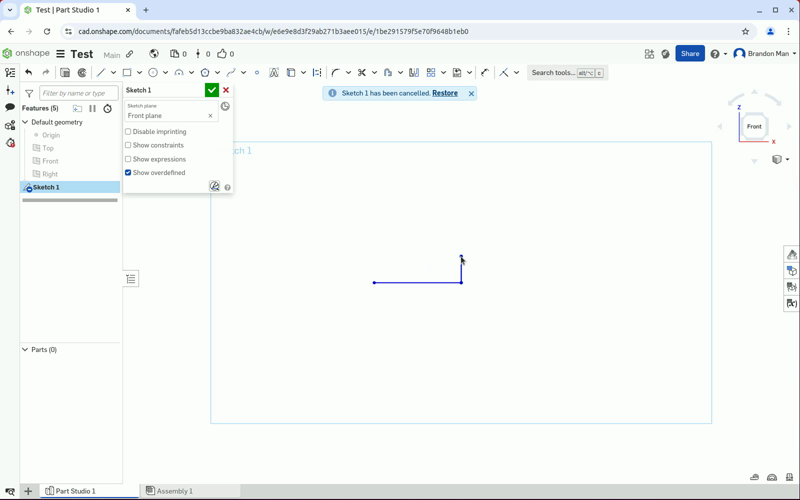
key(a)
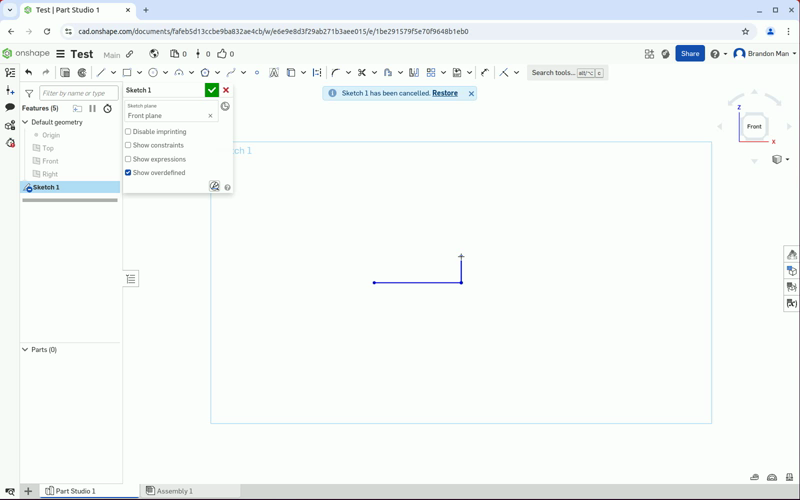
mouse_move(461, 256)
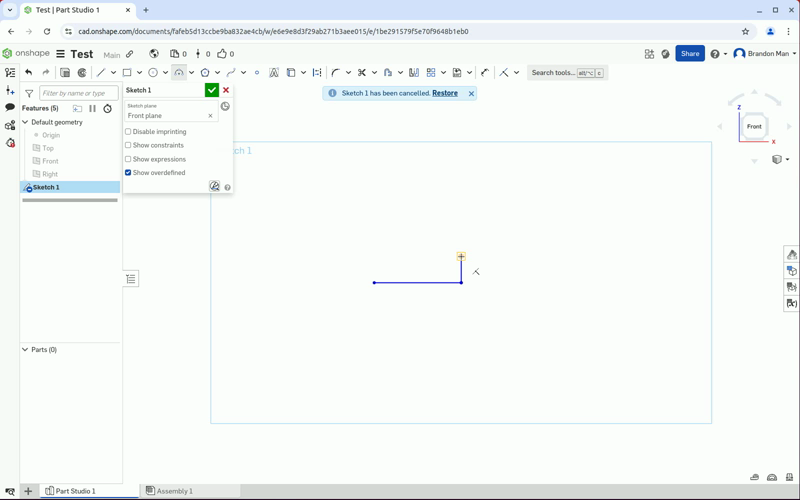
click(461, 256)
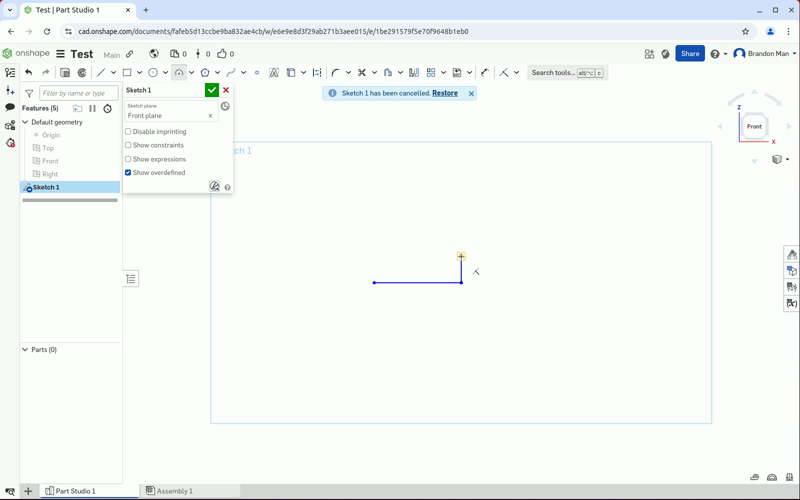
key_down(shift)
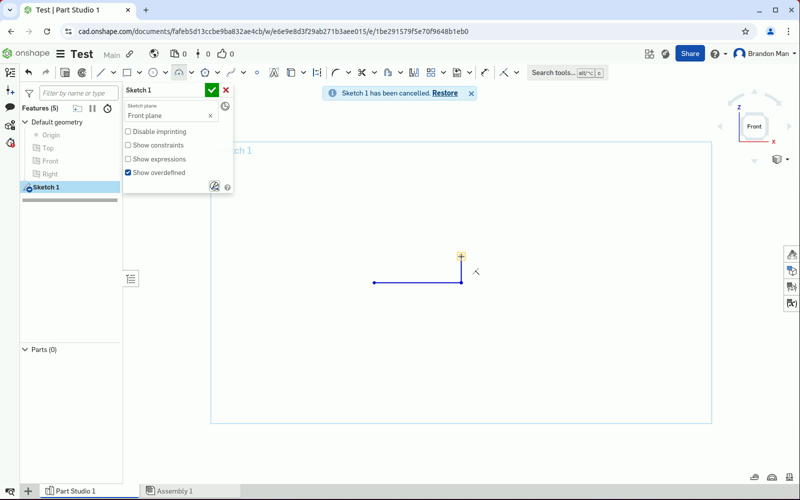
mouse_move(434, 229)
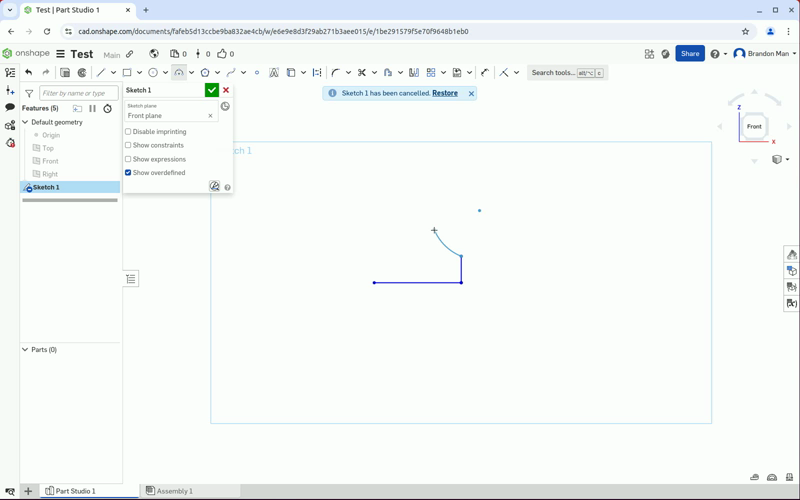
click(434, 229)
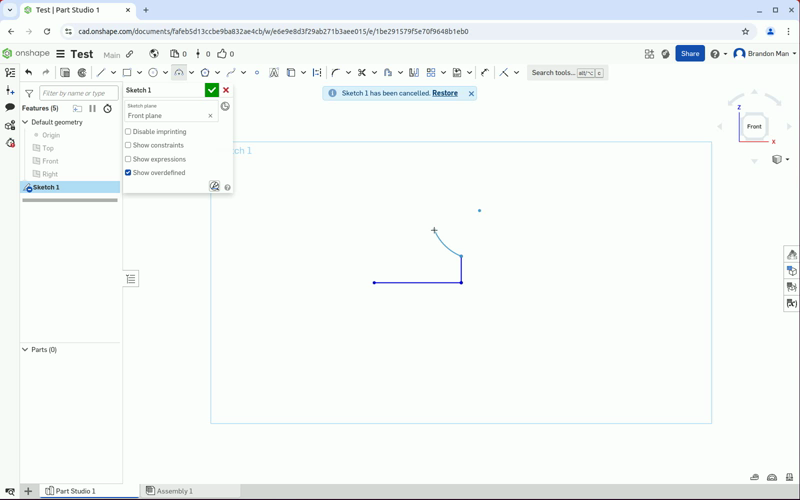
mouse_move(442, 248)
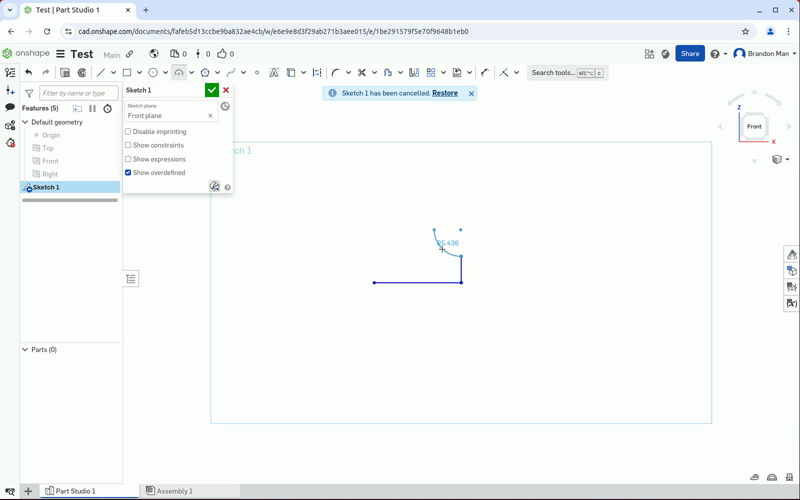
click(442, 248)
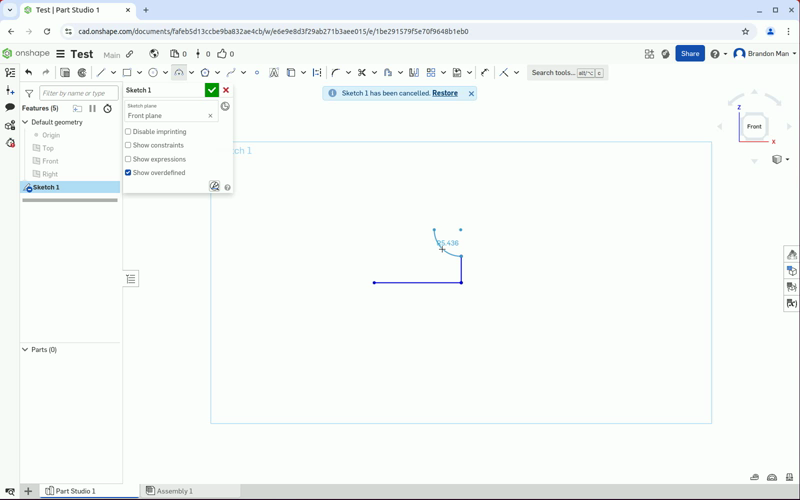
key_up(shift)
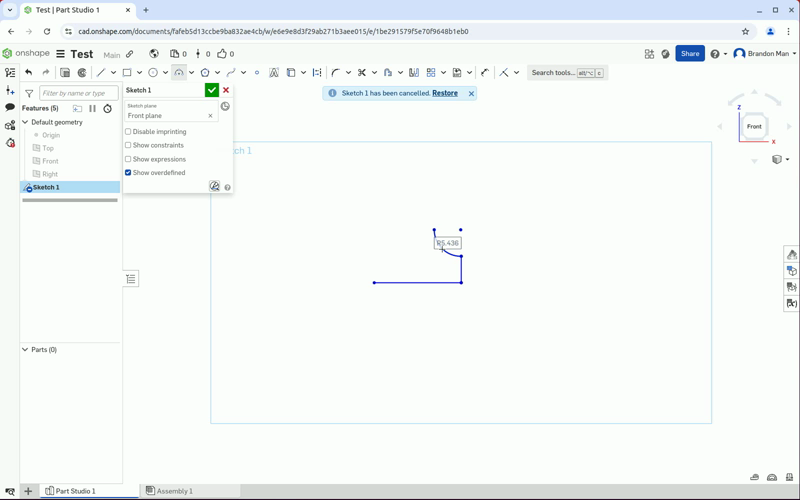
key(esc)
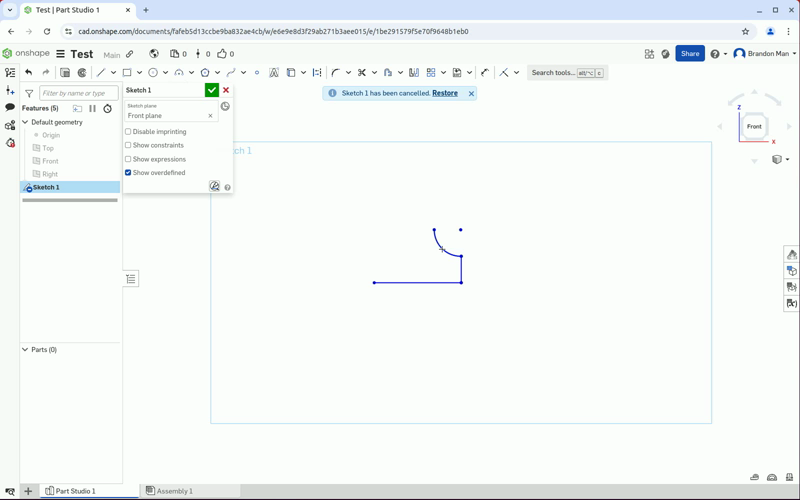
key(l)
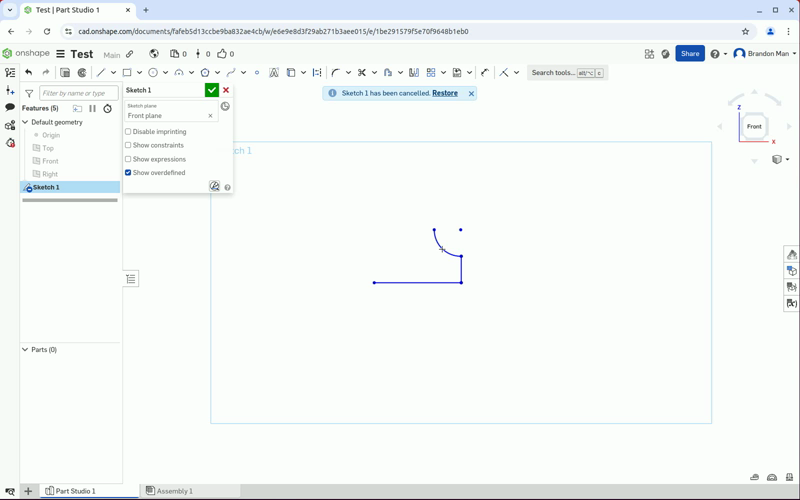
mouse_move(434, 229)
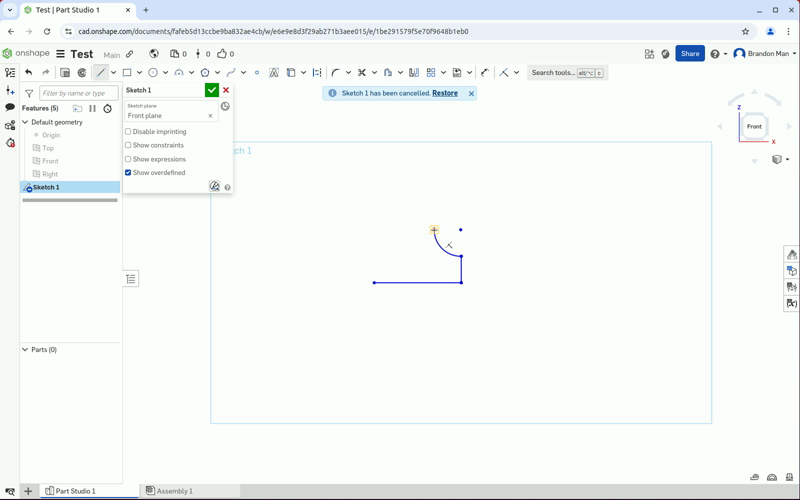
click(434, 229)
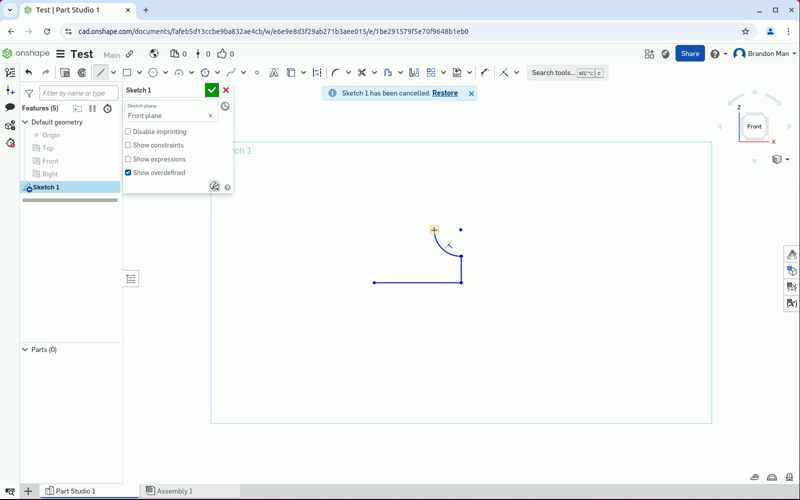
key_down(shift)
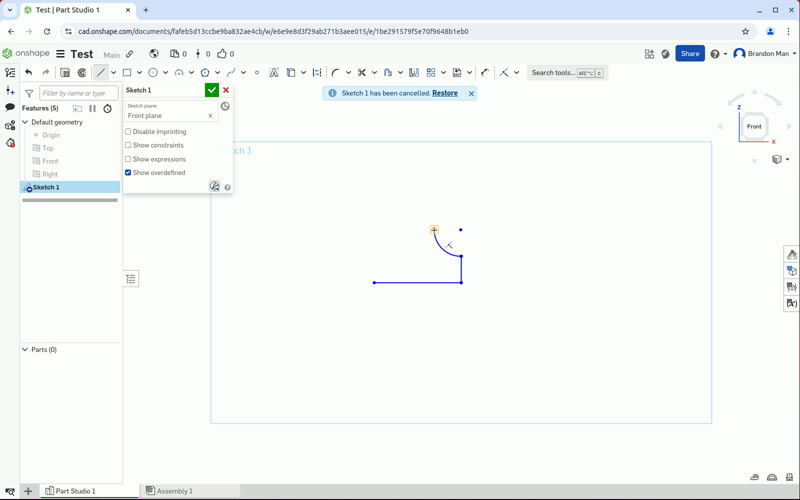
mouse_move(374, 229)
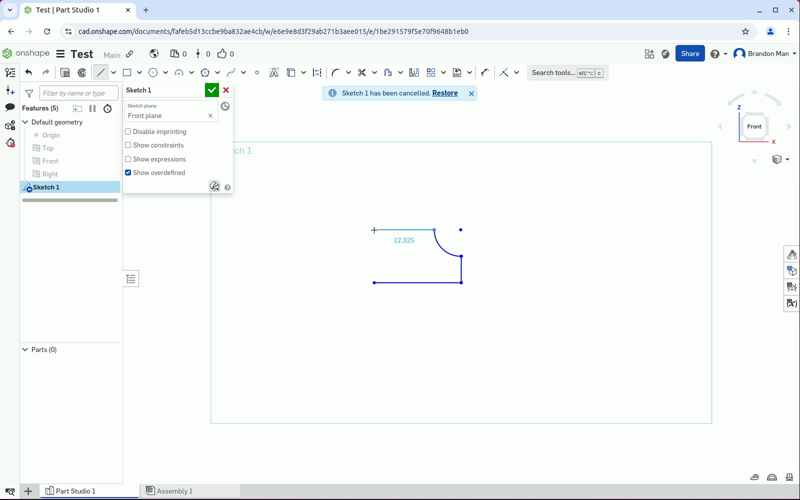
click(374, 229)
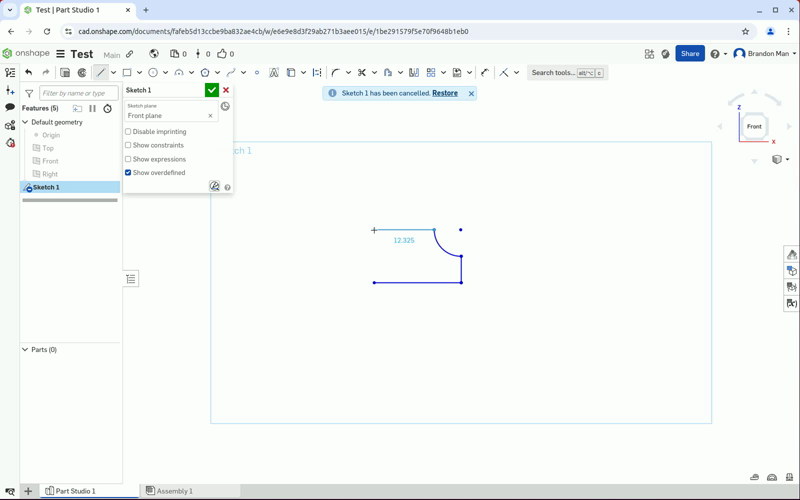
key_up(shift)
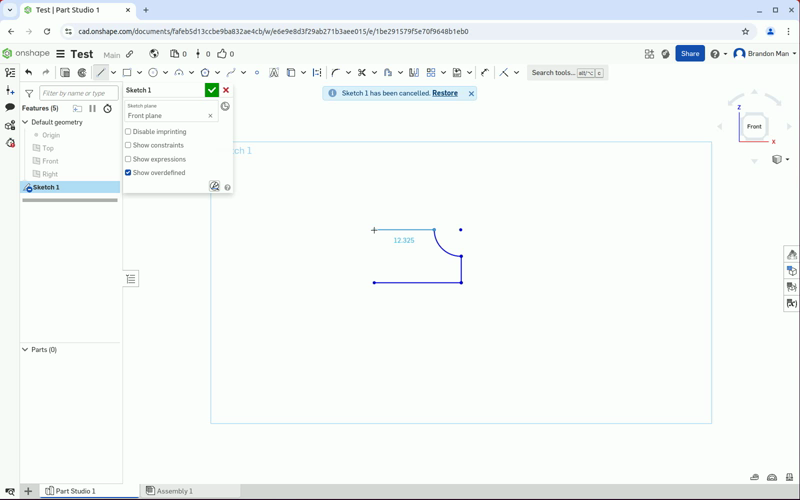
key(esc)
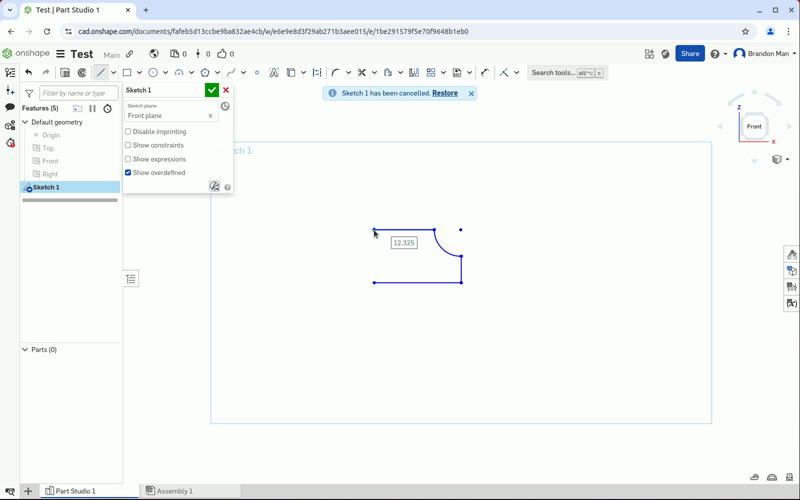
key(a)
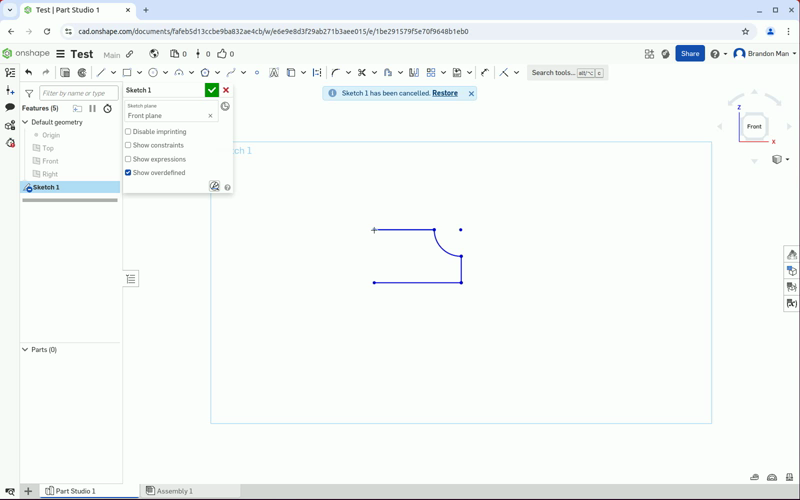
mouse_move(374, 229)
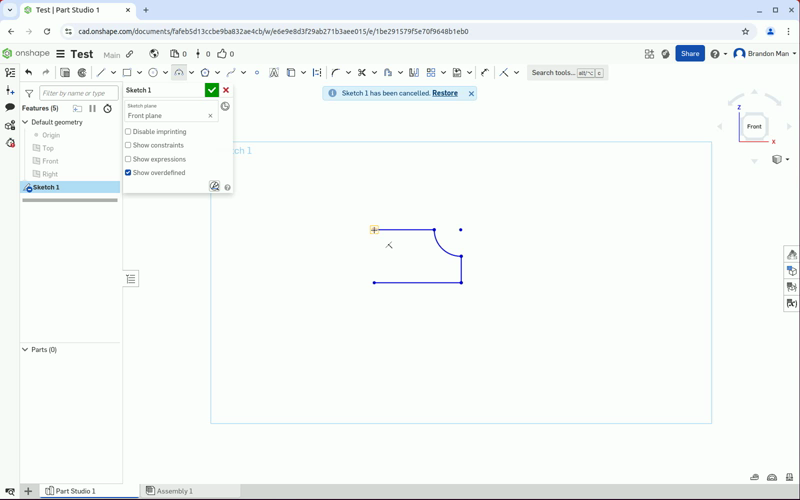
click(374, 229)
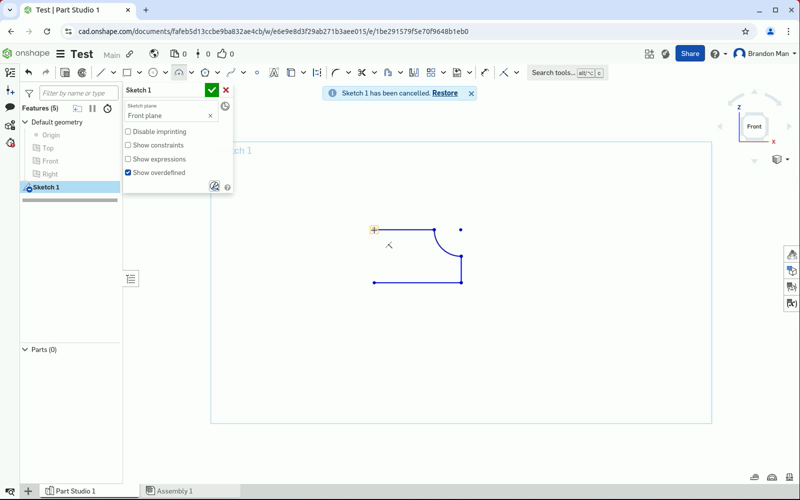
mouse_move(374, 282)
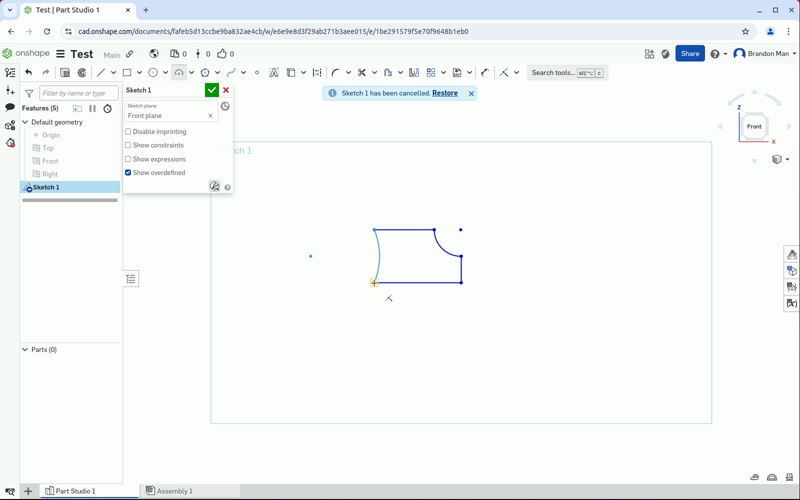
click(374, 282)
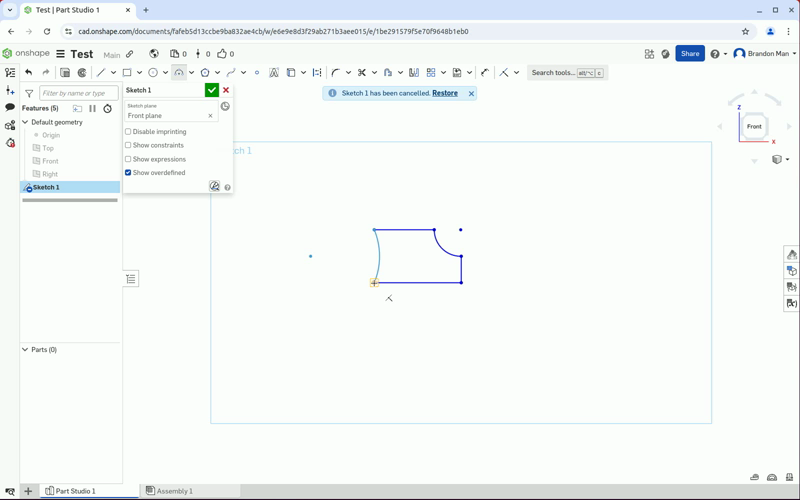
key_down(shift)
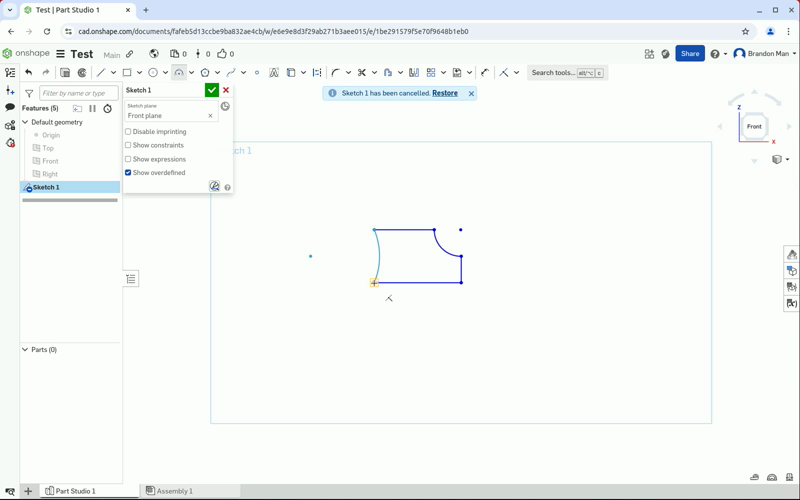
mouse_move(400, 256)
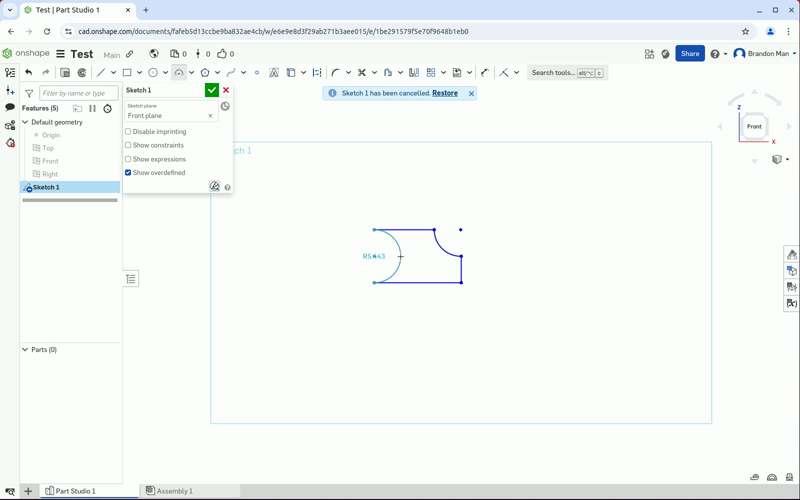
click(400, 256)
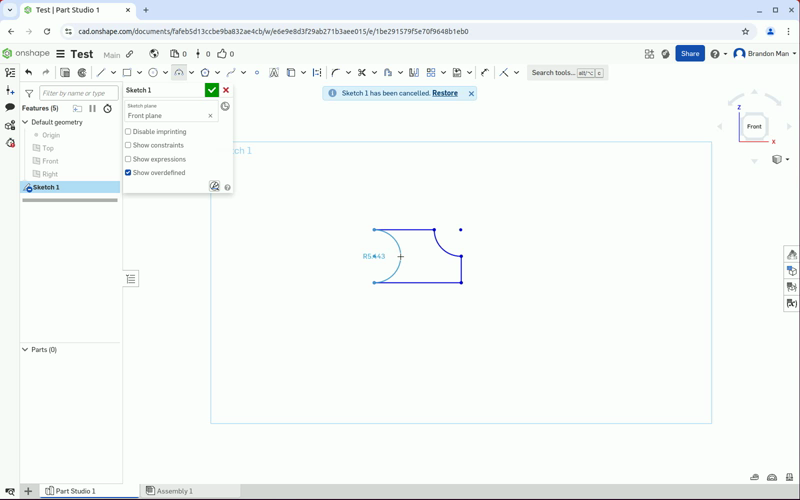
key_up(shift)
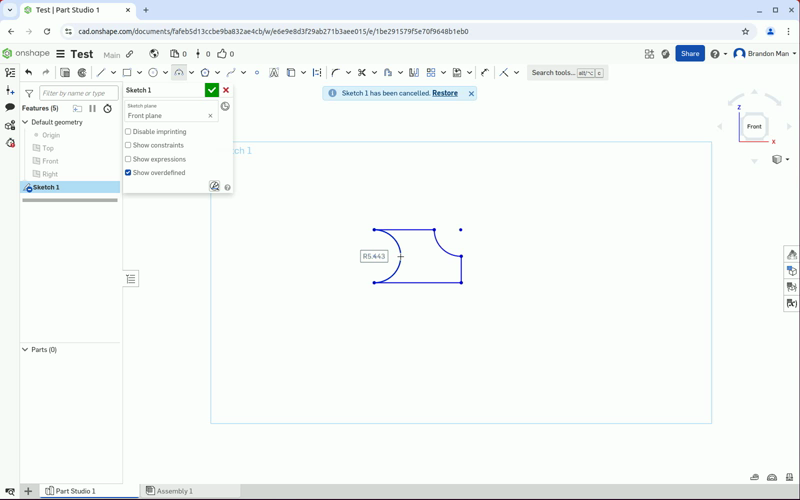
key(esc)
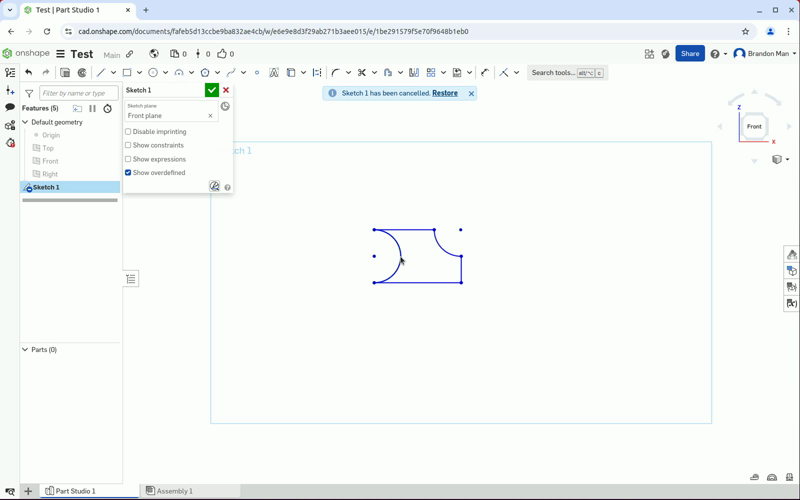
mouse_move(388, 264)
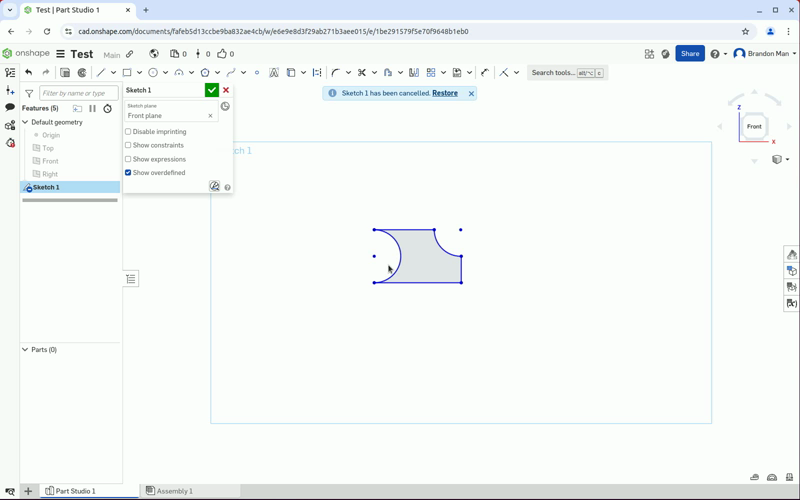
scroll(6)
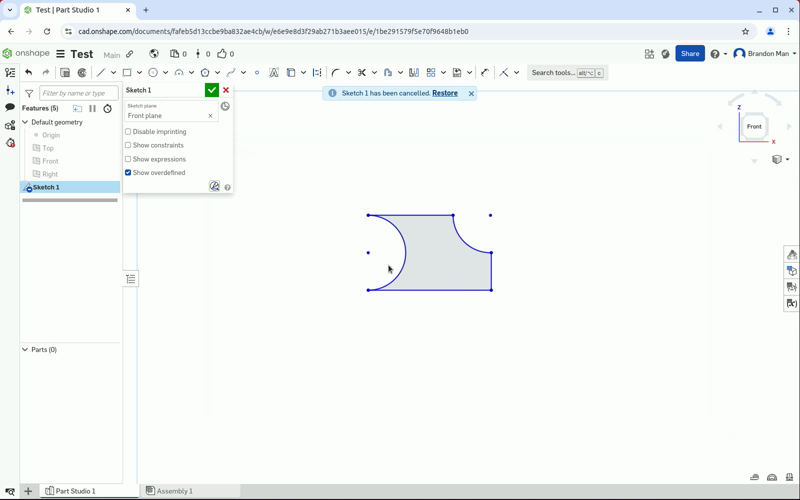
scroll(6)
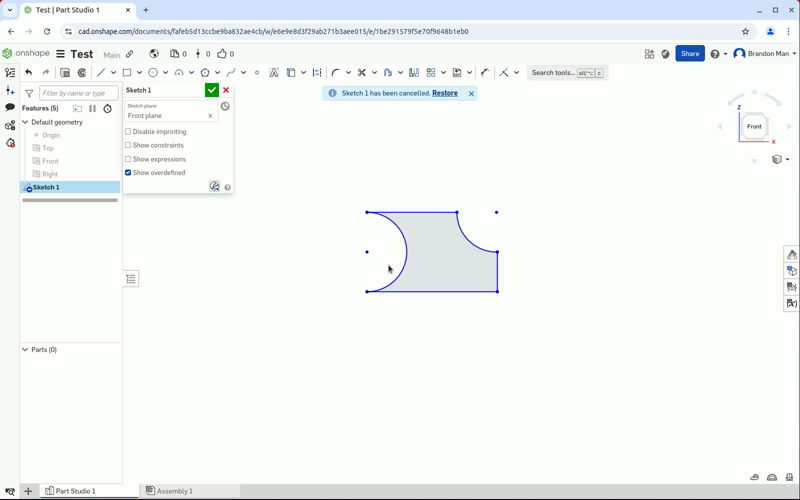
scroll(6)
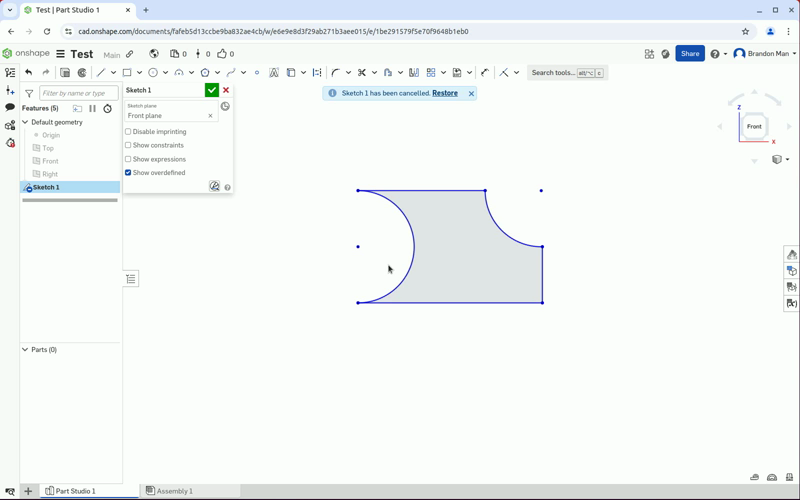
scroll(6)
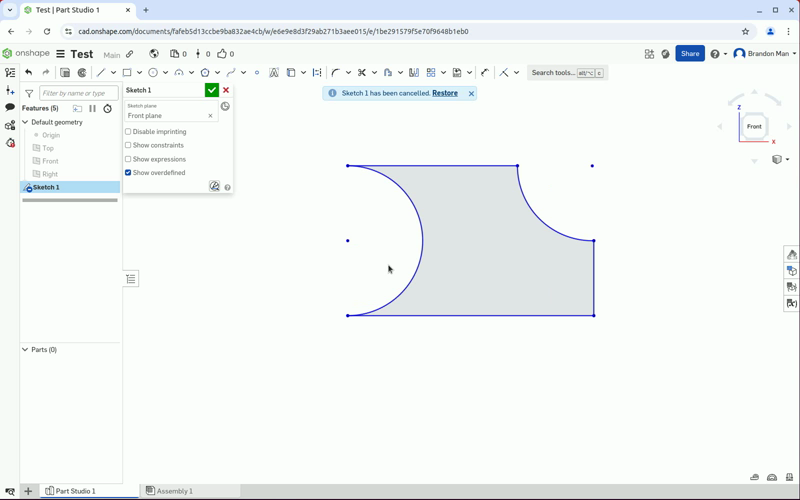
scroll(6)
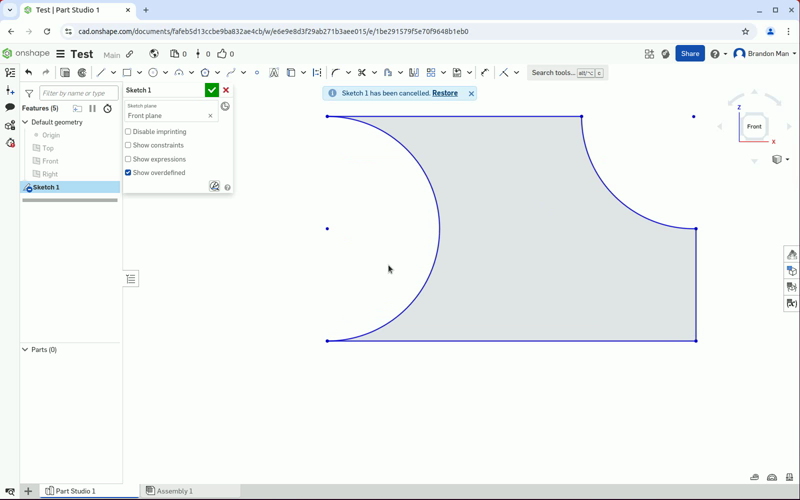
scroll(6)
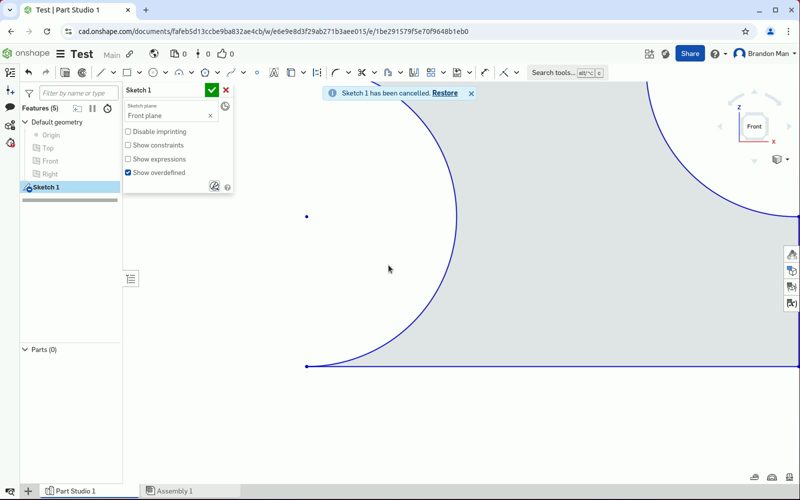
scroll(6)
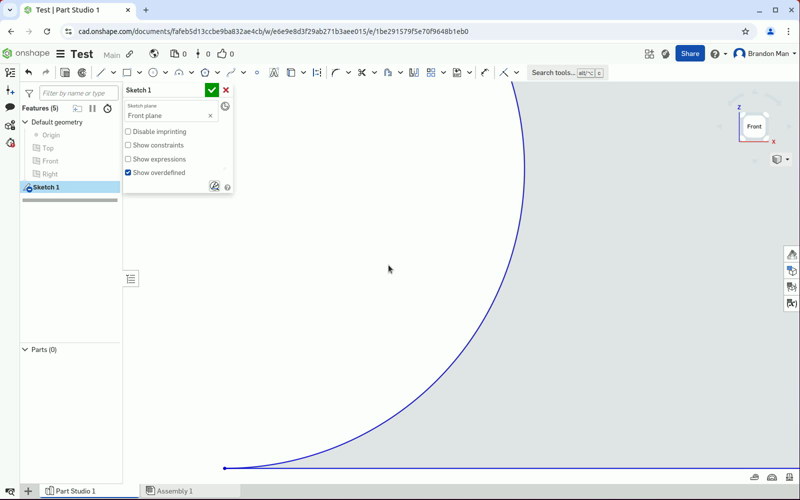
click(388, 264)
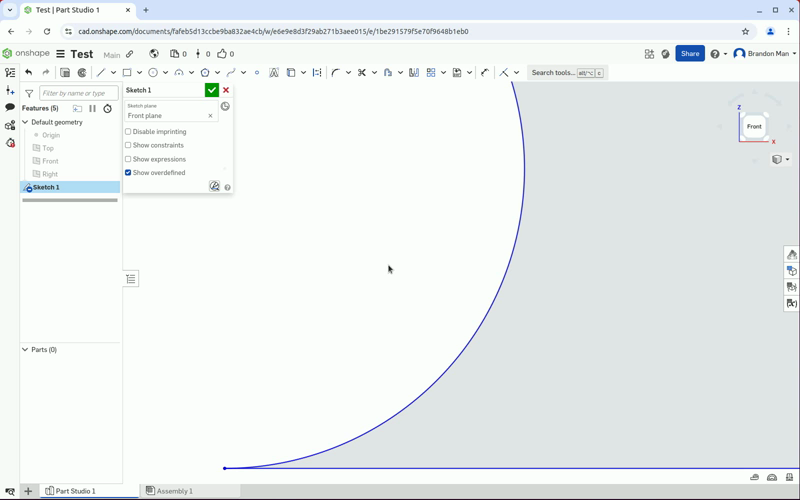
scroll(-6)
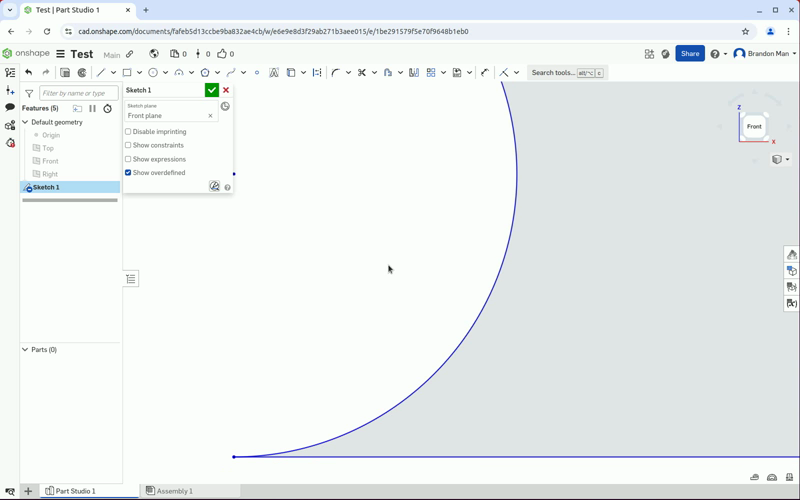
scroll(-6)
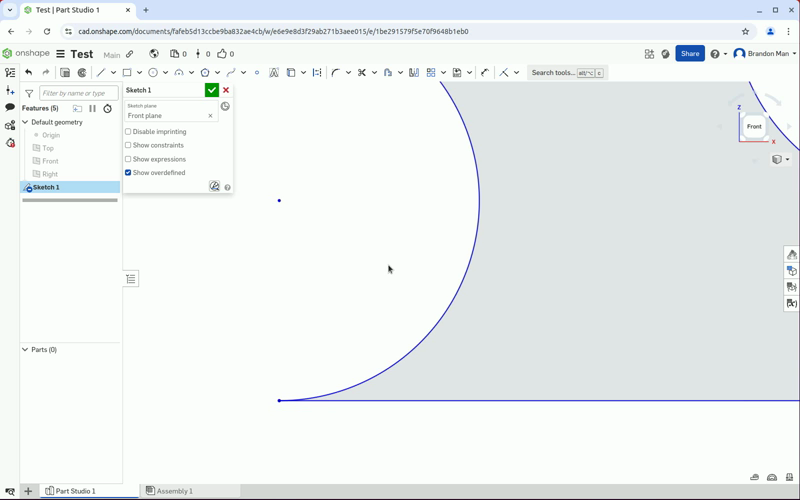
scroll(-6)
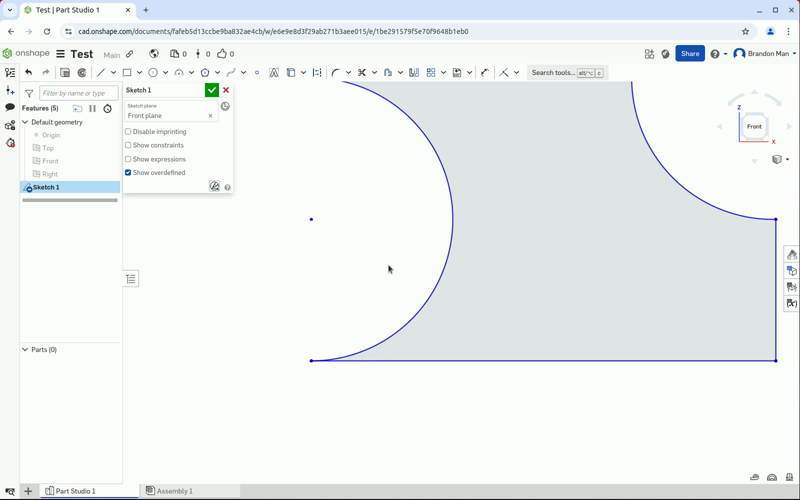
scroll(-6)
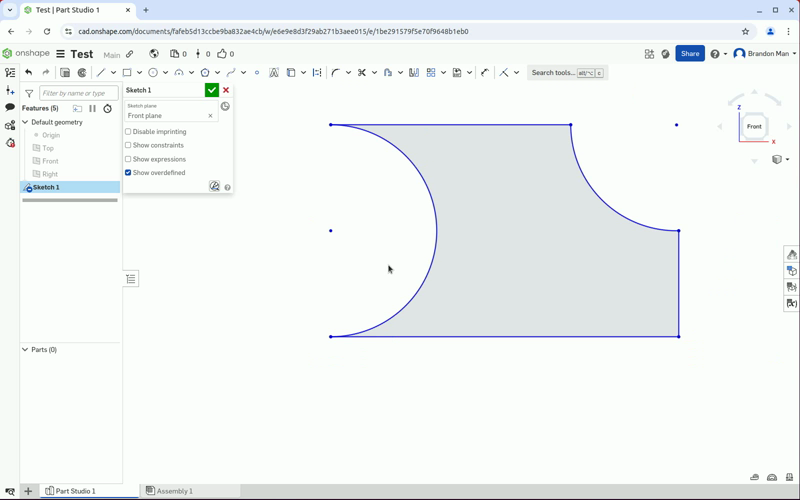
scroll(-6)
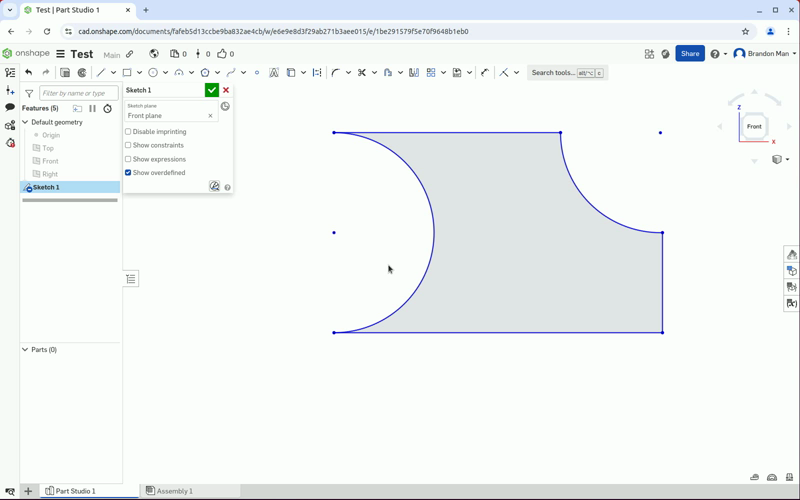
scroll(-6)
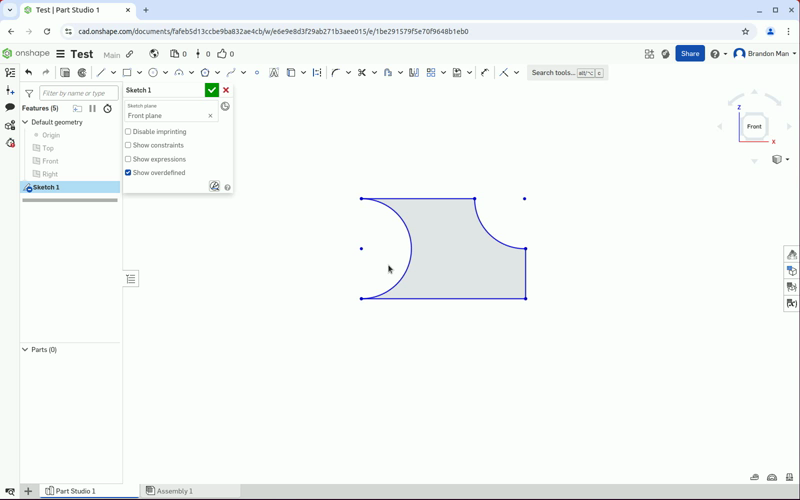
scroll(-6)
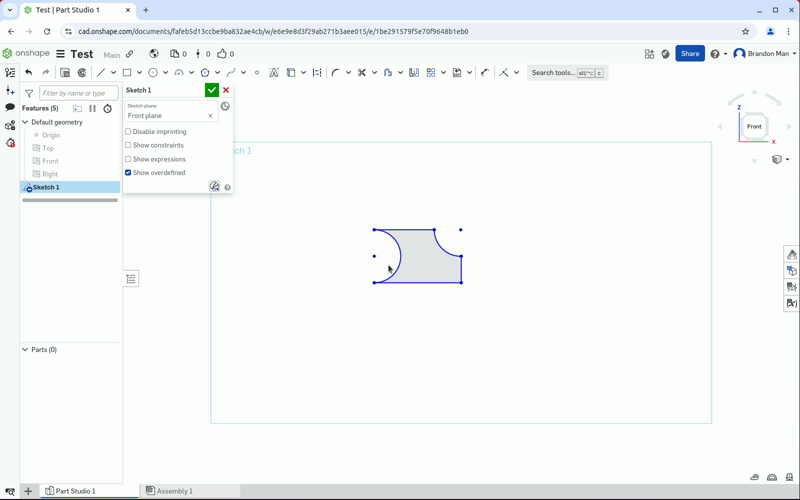
mouse_move(73, 352)
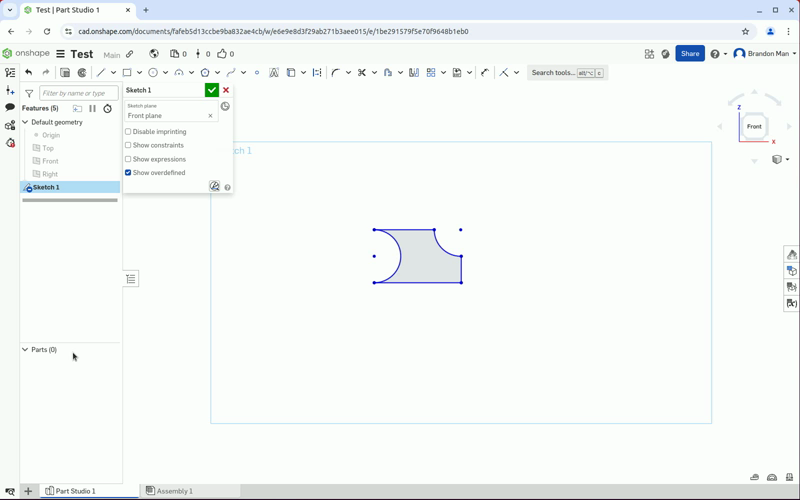
key(shift+y)
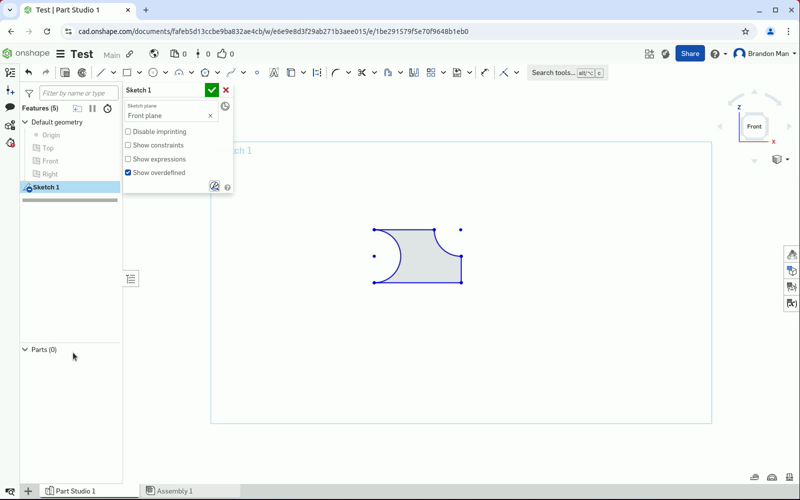
key(shift+e)
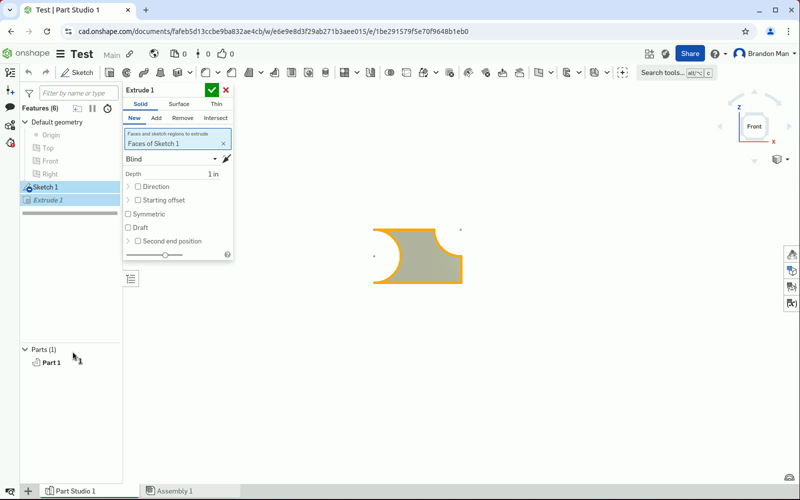
mouse_move(143, 106)
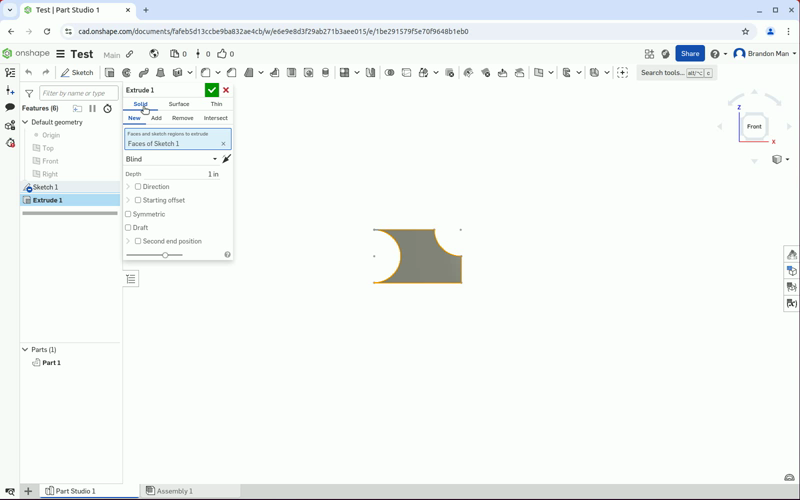
click(143, 106)
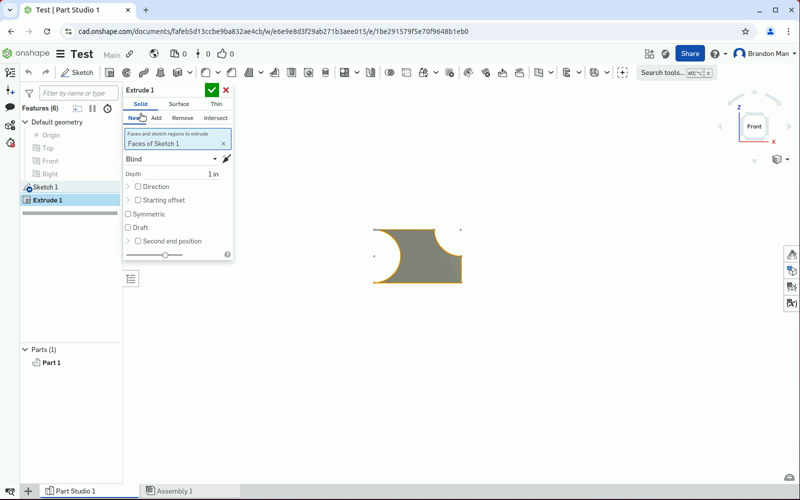
mouse_move(137, 120)
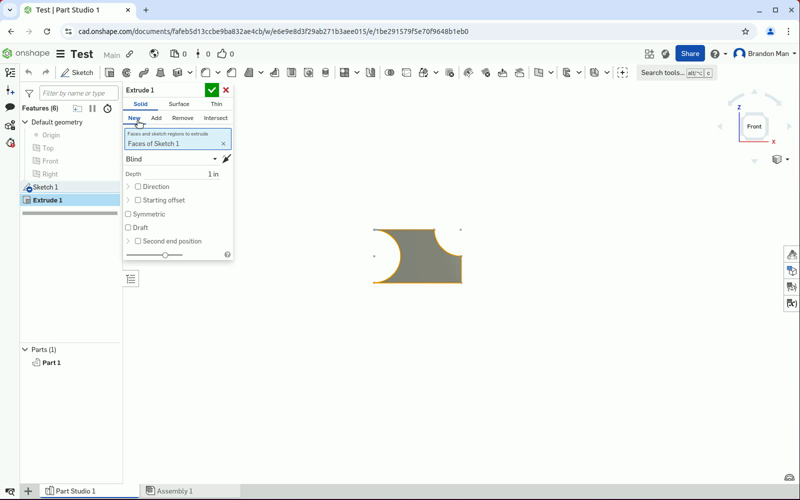
click(137, 120)
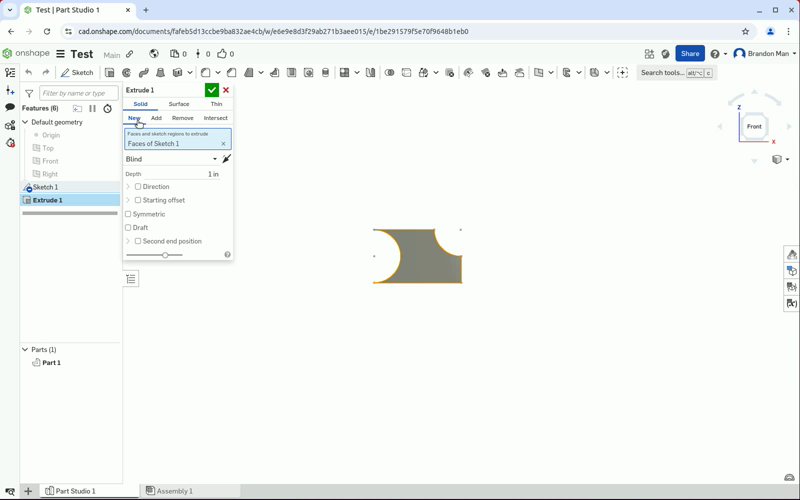
key(tab, 4)
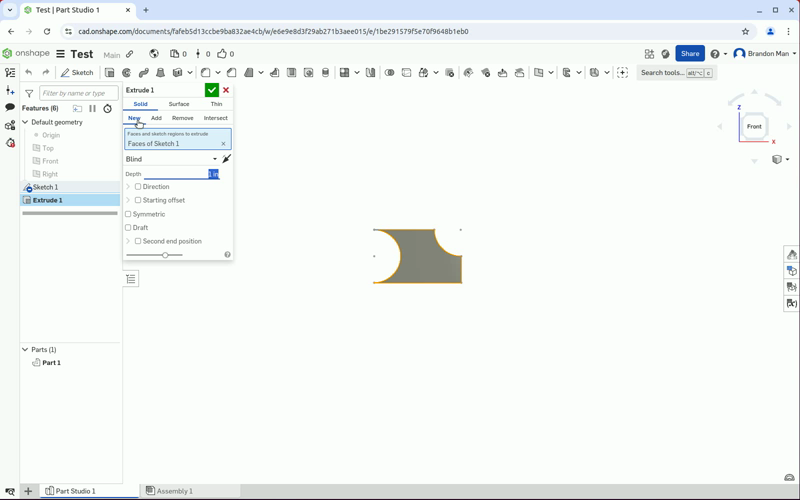
text(2.407)
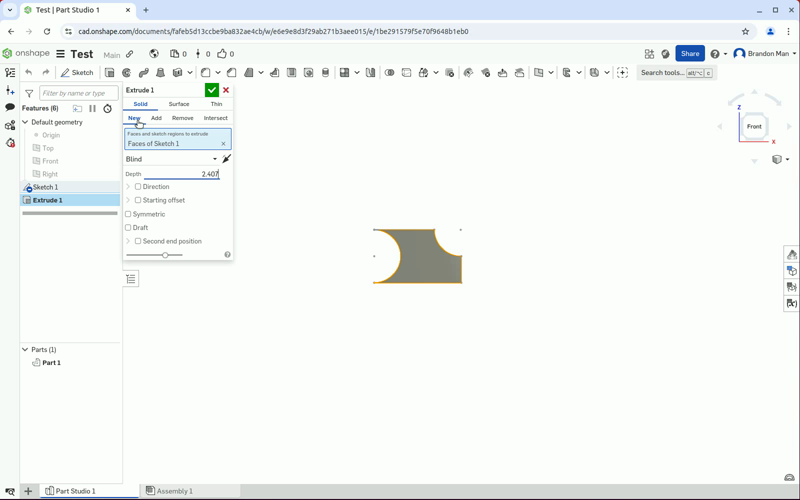
key(enter)
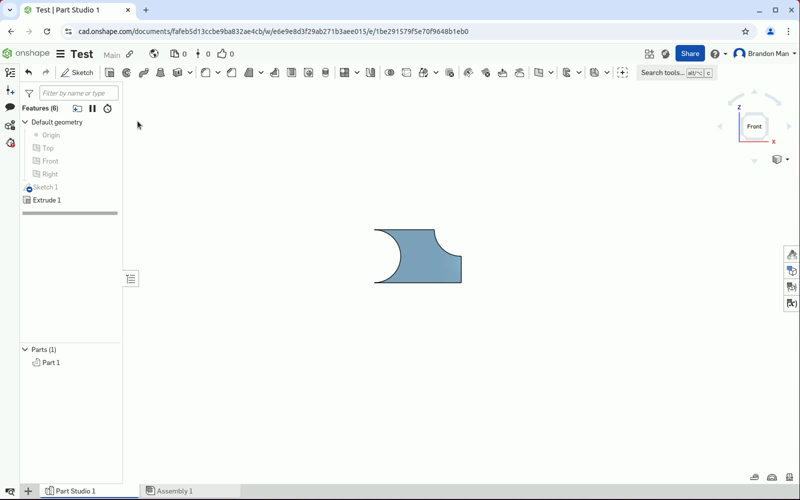
key(shift+h)
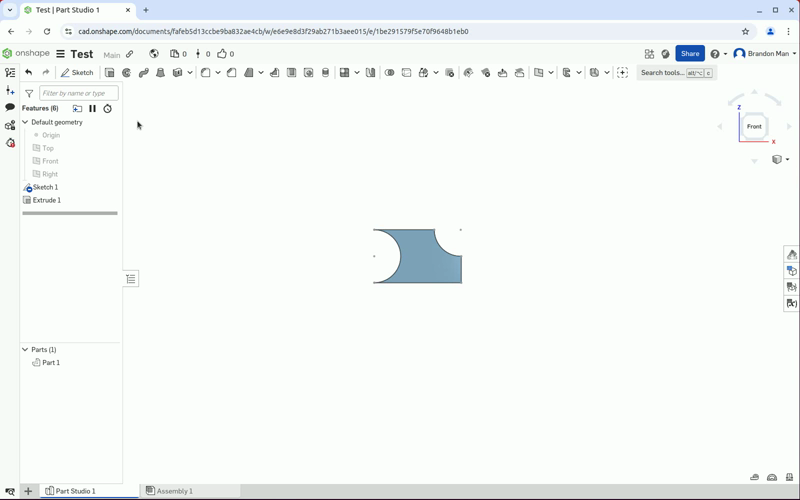
key(shift+h)
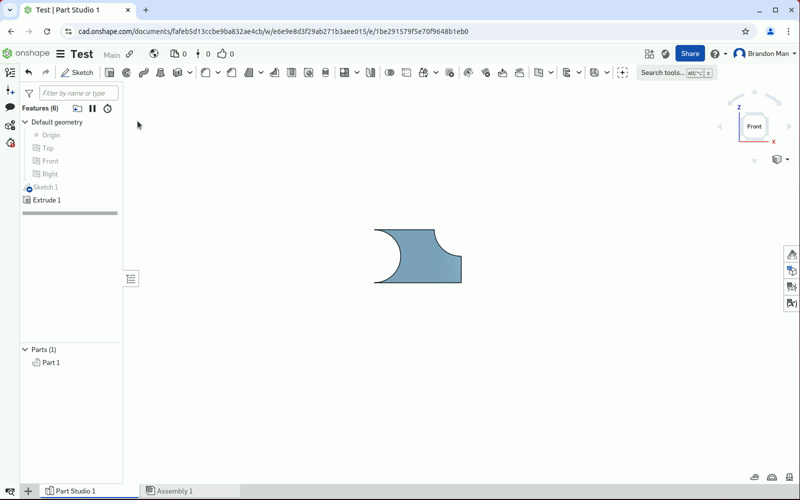
mouse_move(73, 189)
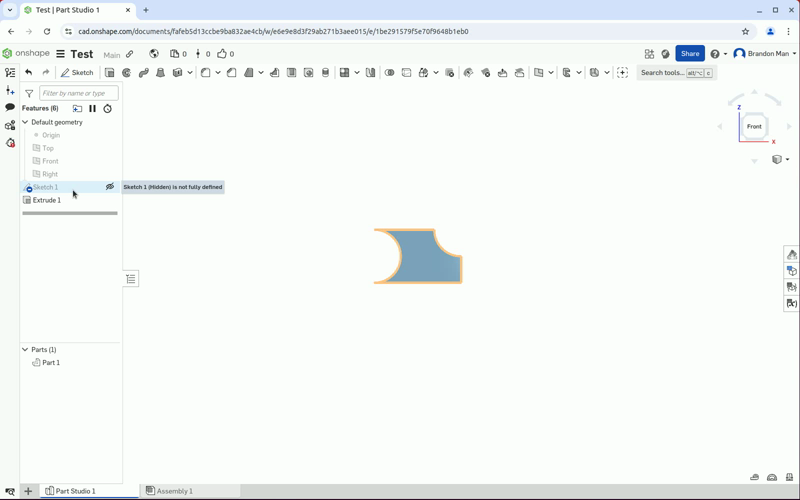
click(73, 189)
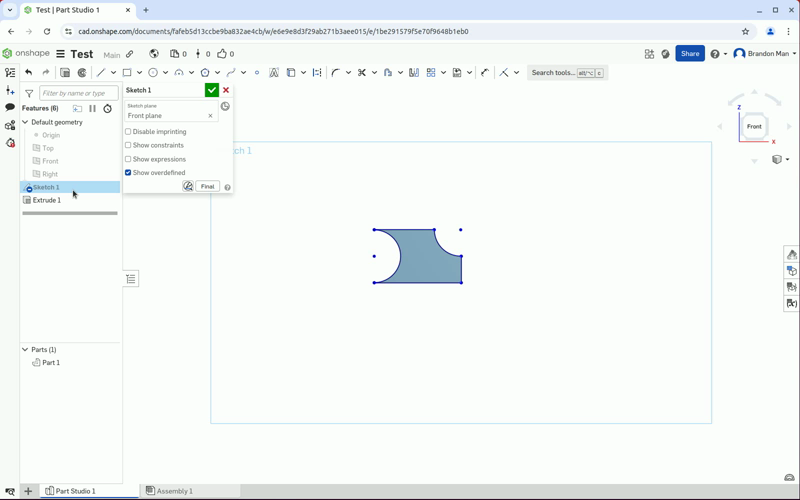
mouse_move(229, 92)
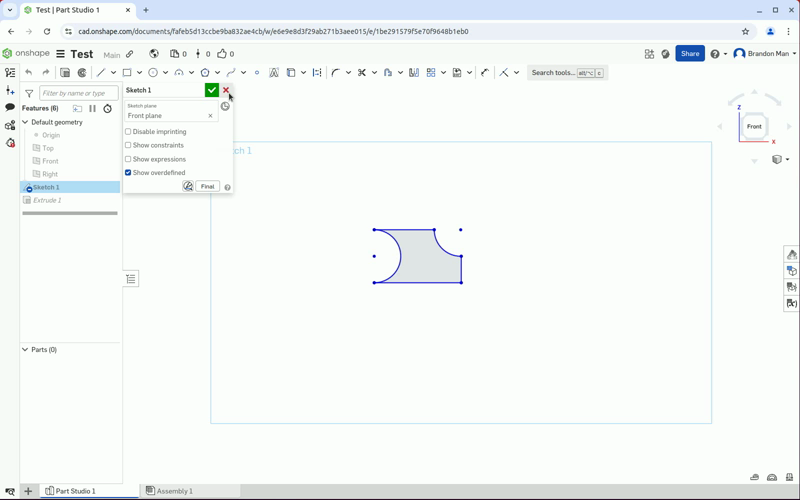
click(229, 92)
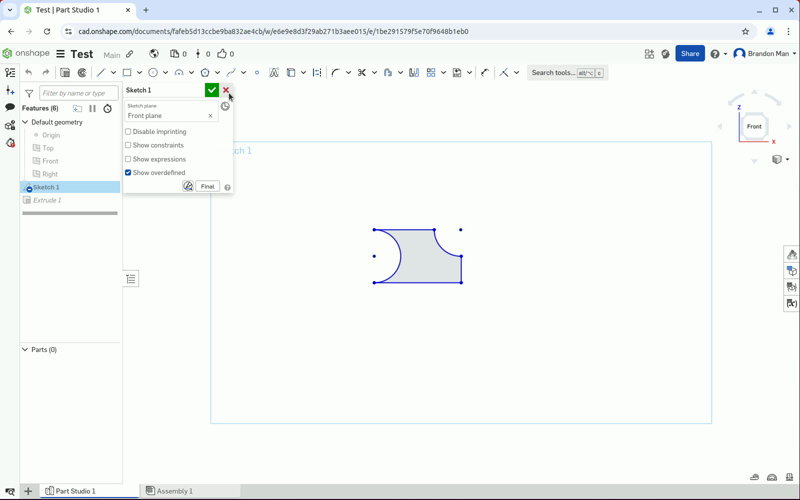
key(shift+s)
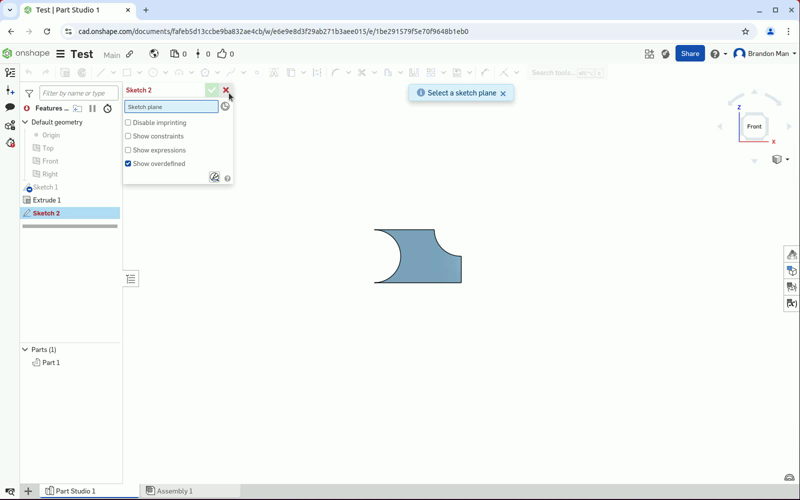
mouse_move(73, 163)
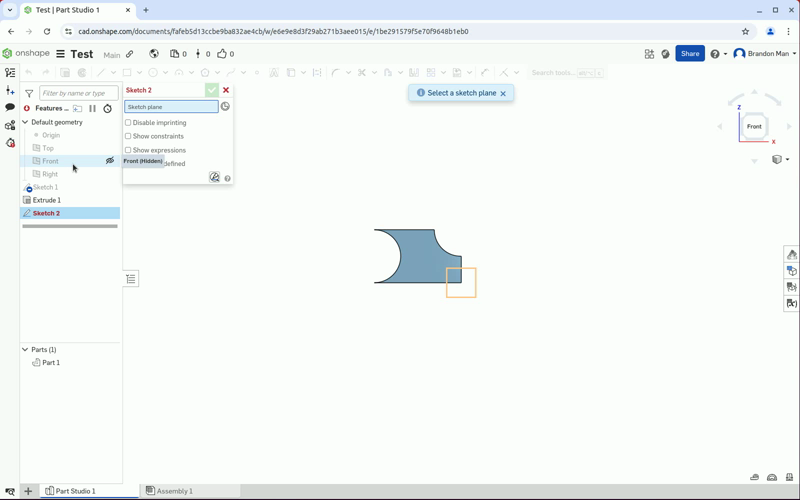
click(73, 163)
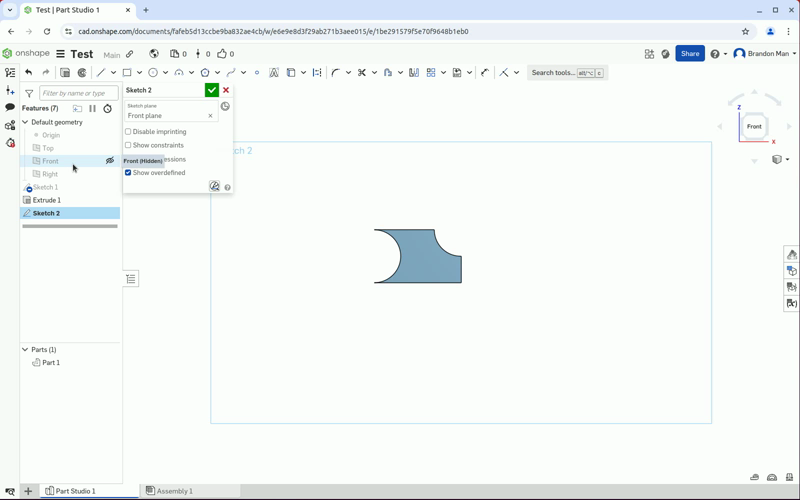
mouse_move(73, 352)
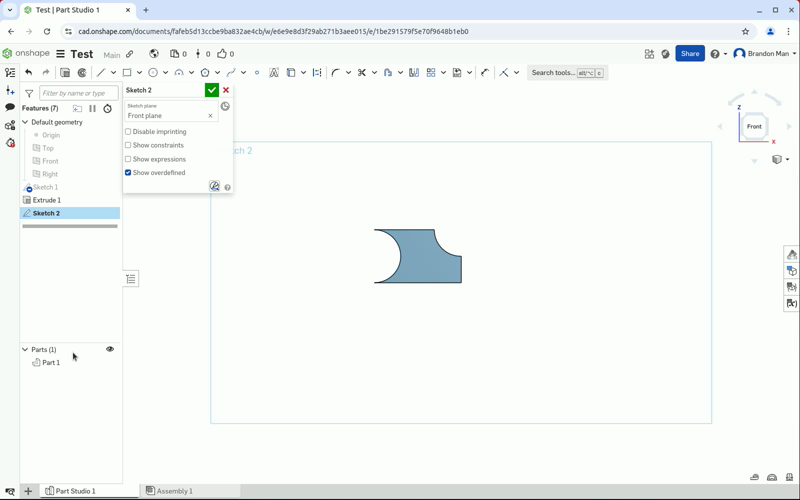
key(y)
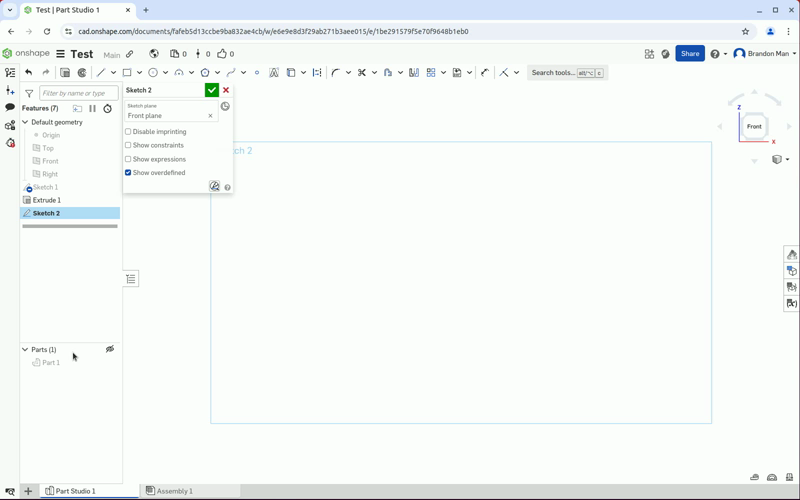
key(l)
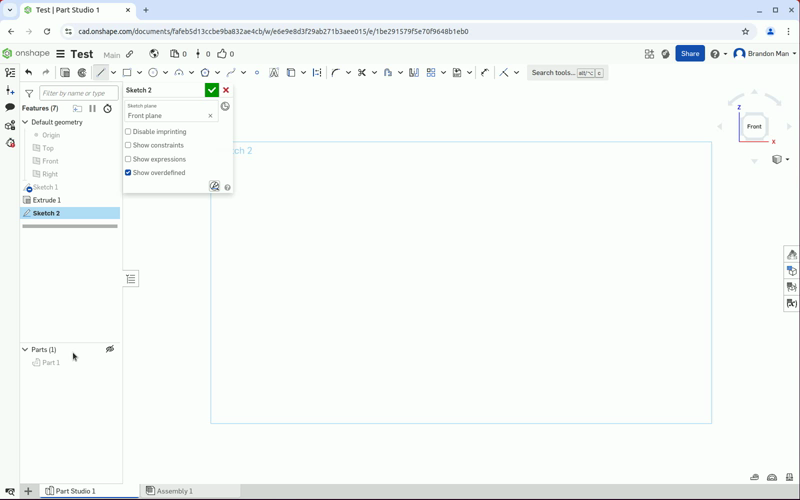
key_down(shift)
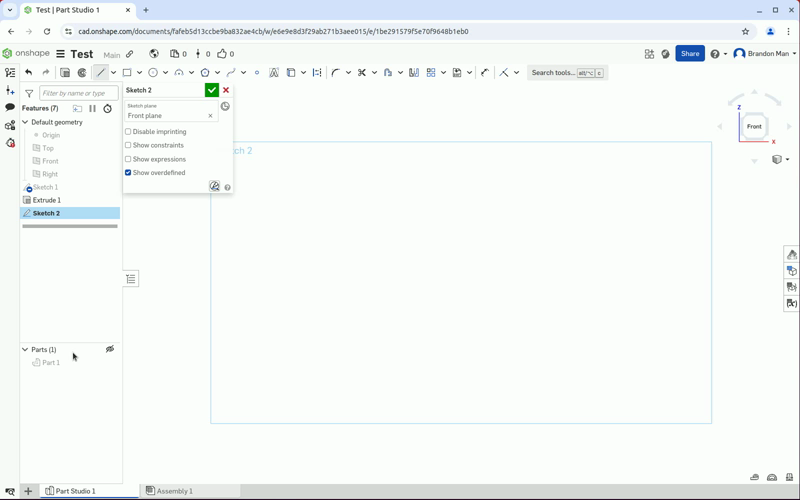
mouse_move(374, 282)
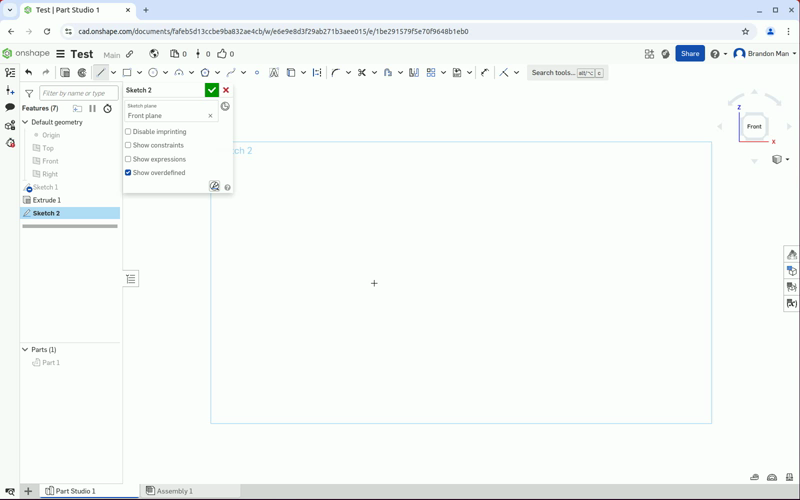
click(374, 282)
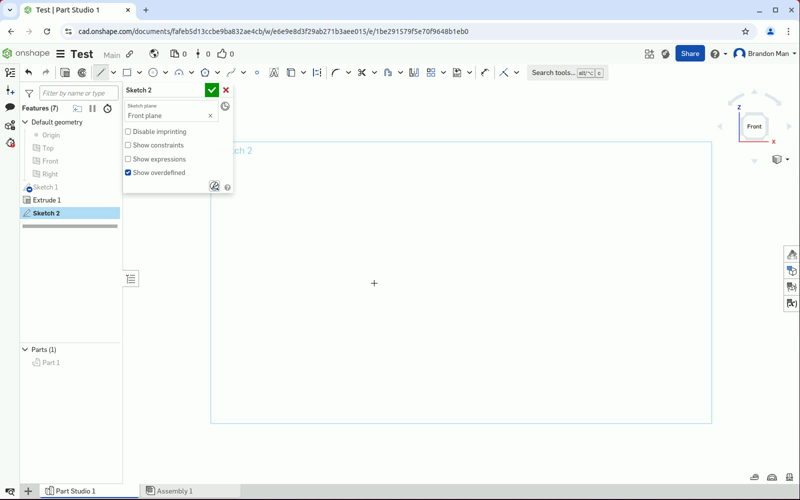
key_up(shift)
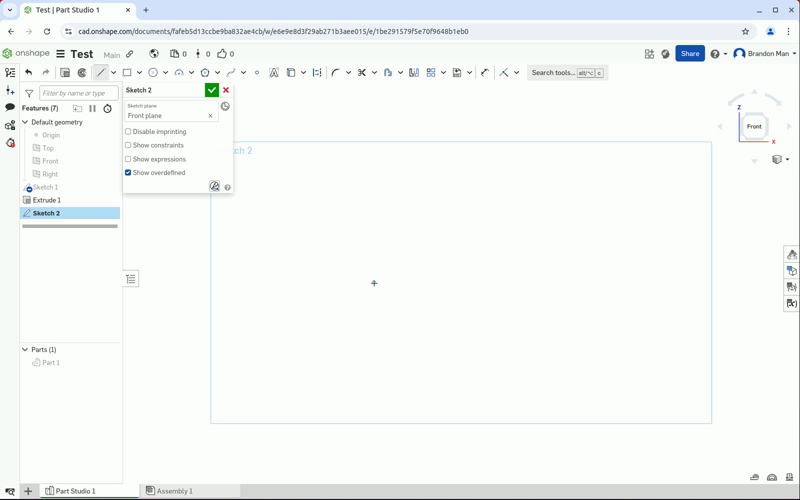
key_down(shift)
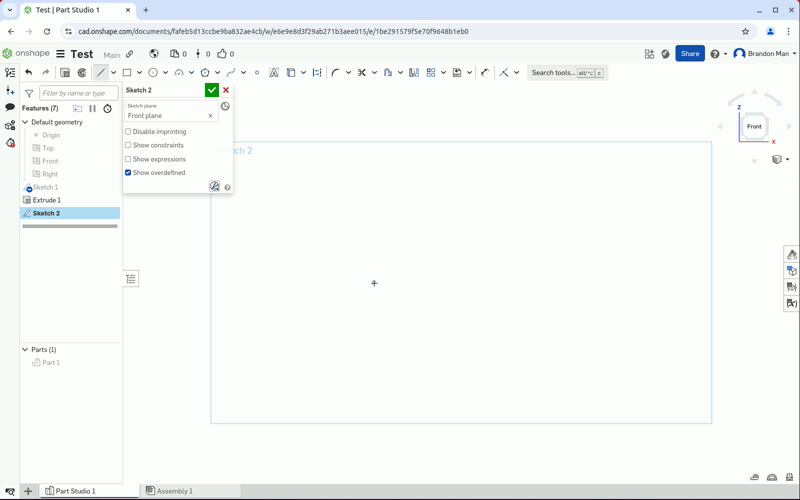
mouse_move(404, 282)
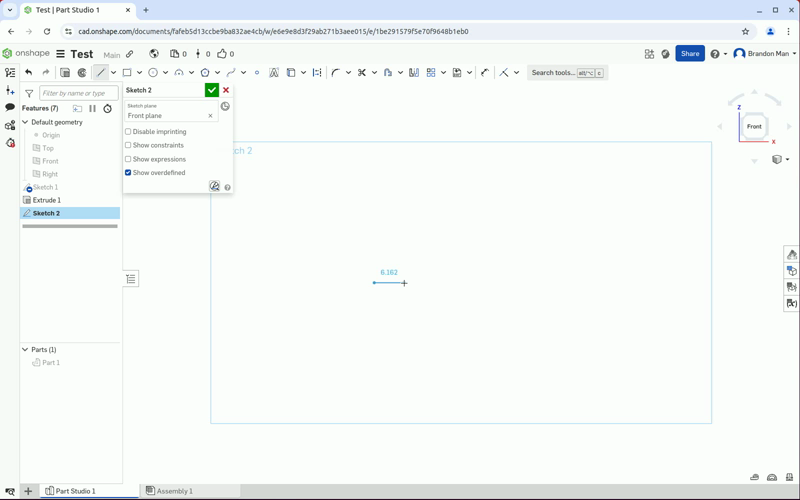
mouse_move(374, 267)
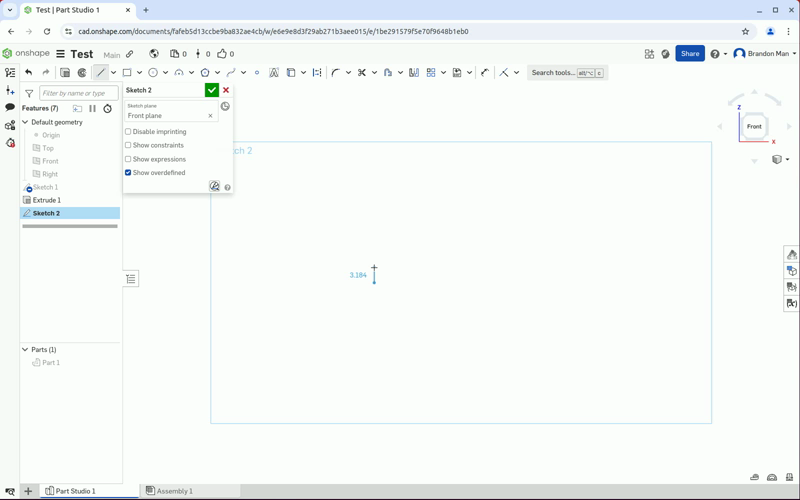
click(374, 267)
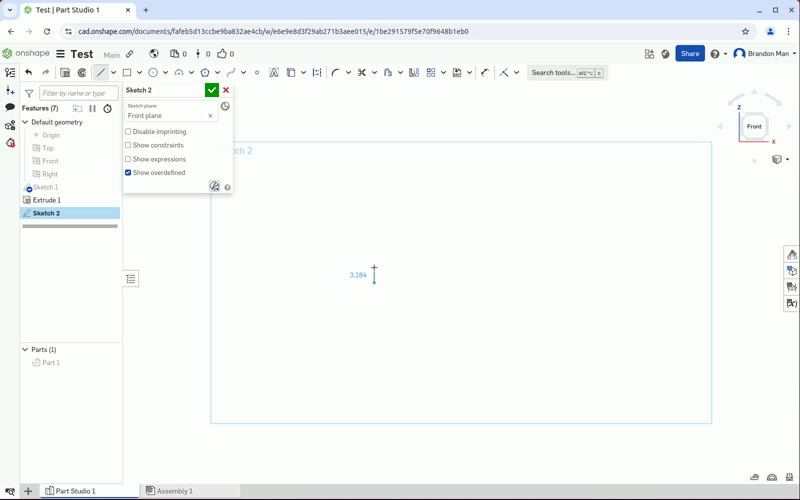
key_up(shift)
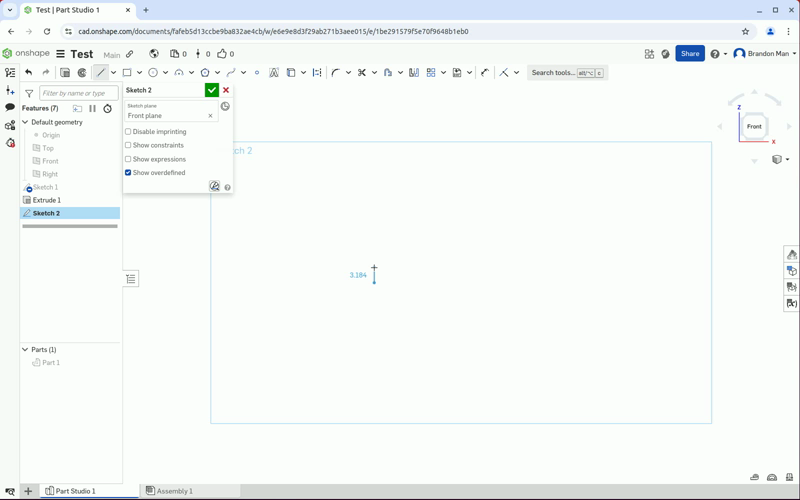
key(esc)
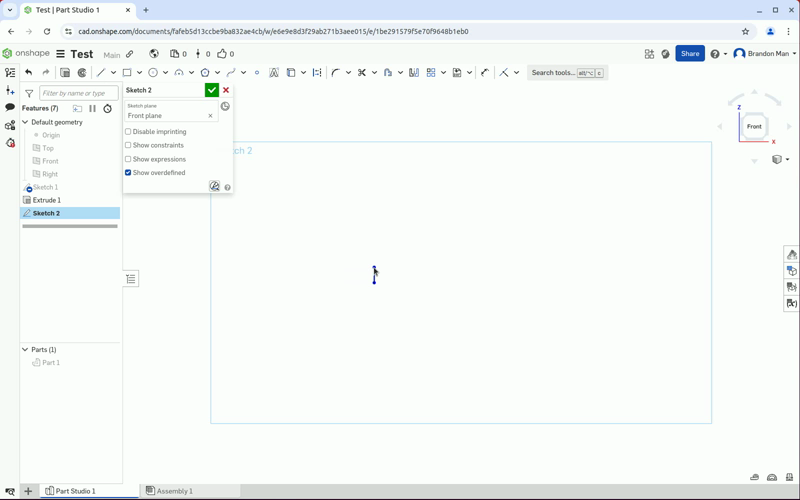
key(a)
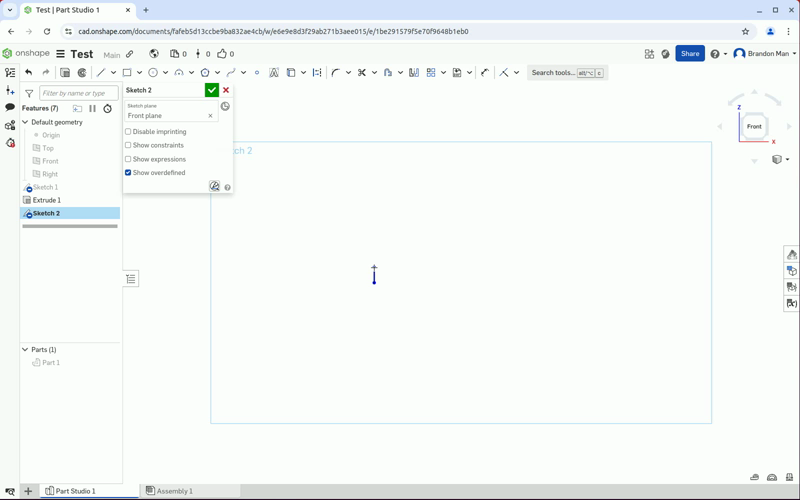
mouse_move(374, 267)
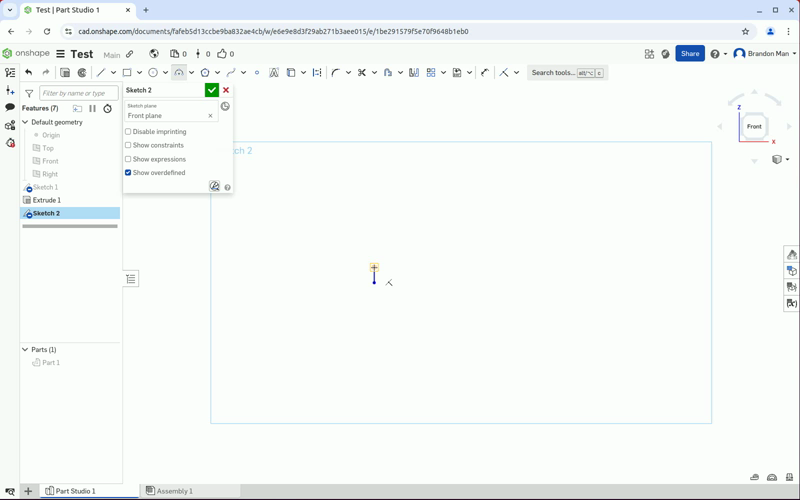
click(374, 267)
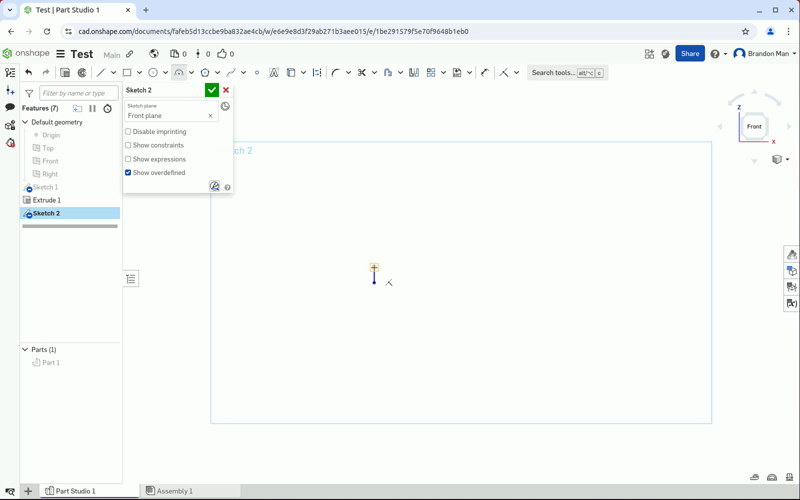
key_down(shift)
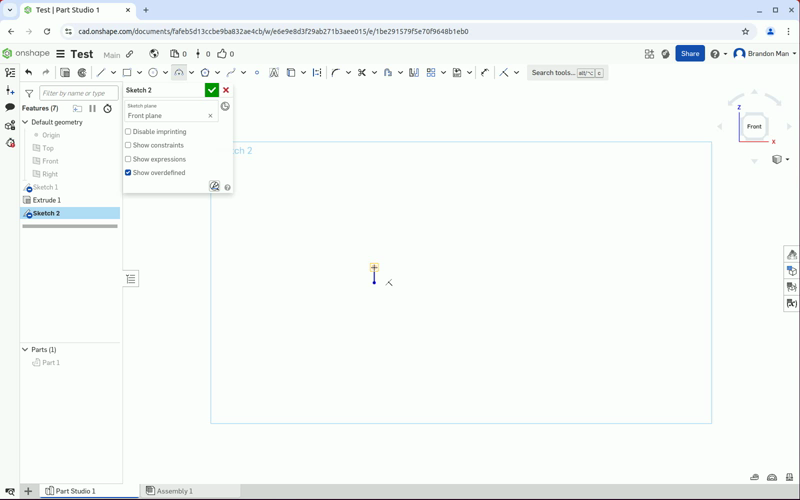
mouse_move(374, 245)
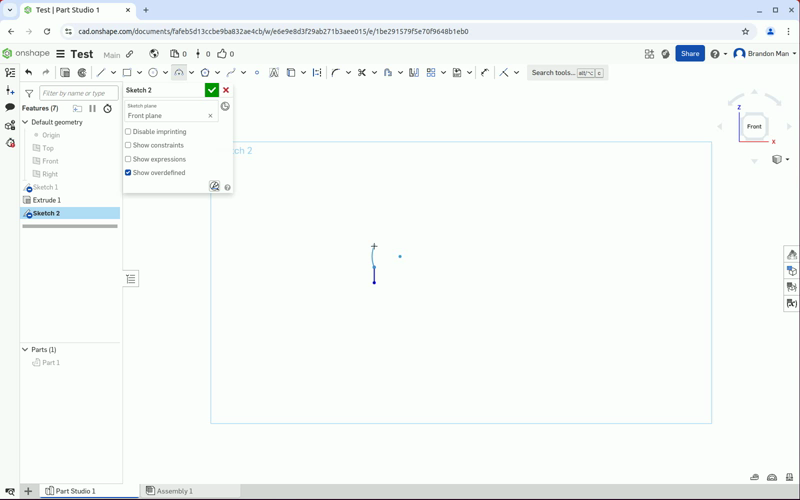
click(374, 245)
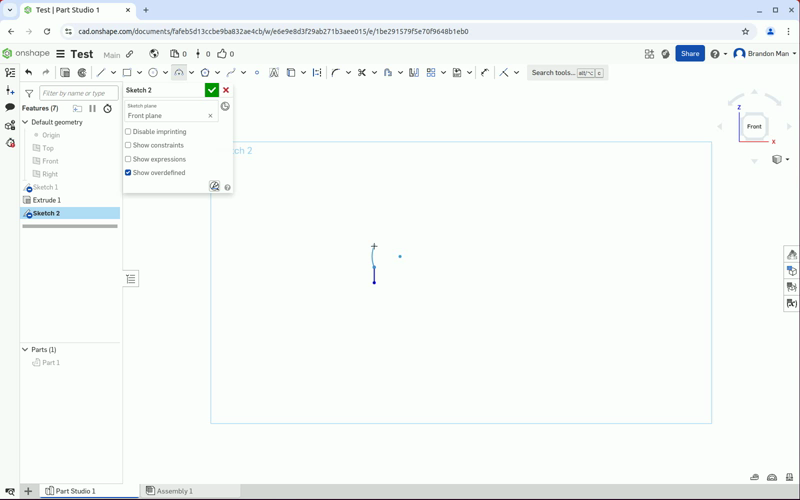
mouse_move(363, 256)
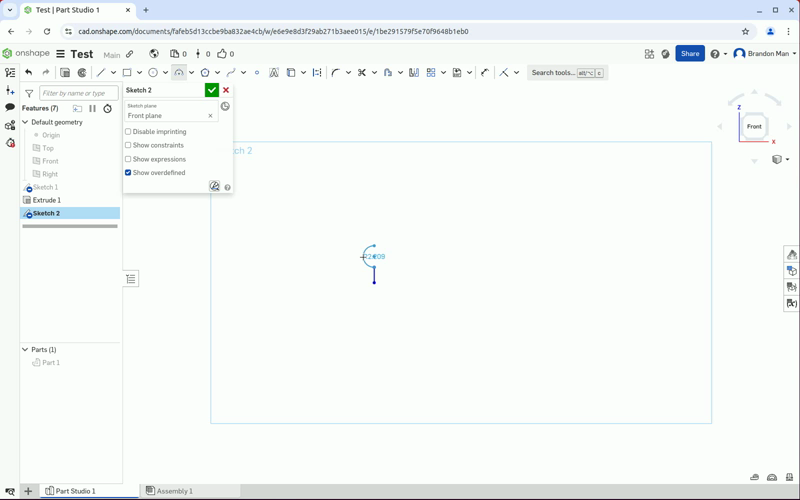
click(363, 256)
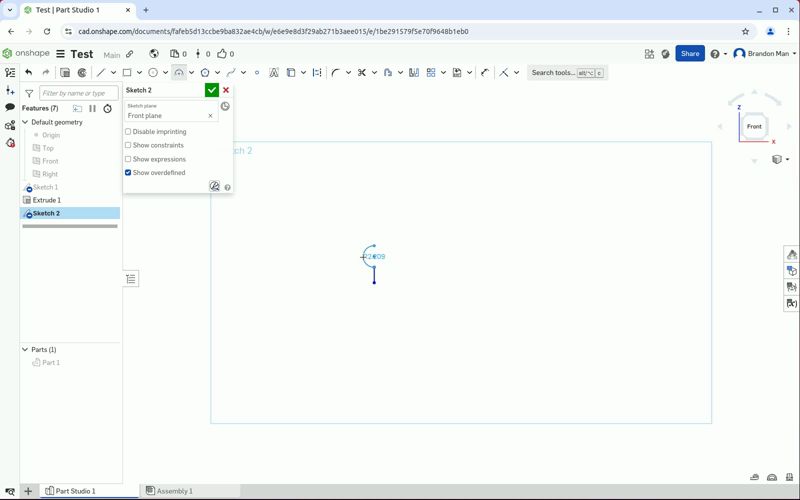
key_up(shift)
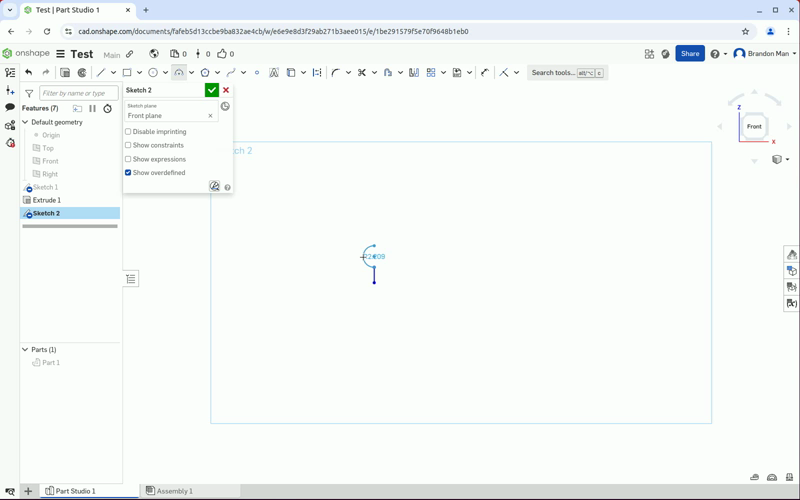
key(esc)
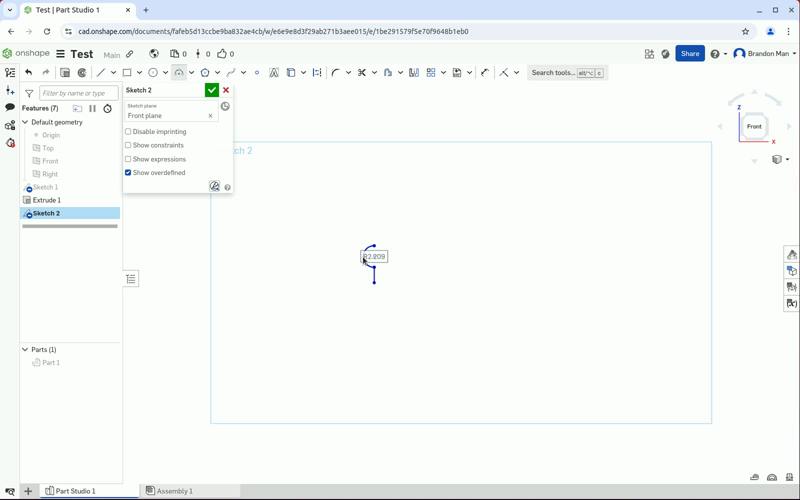
key(l)
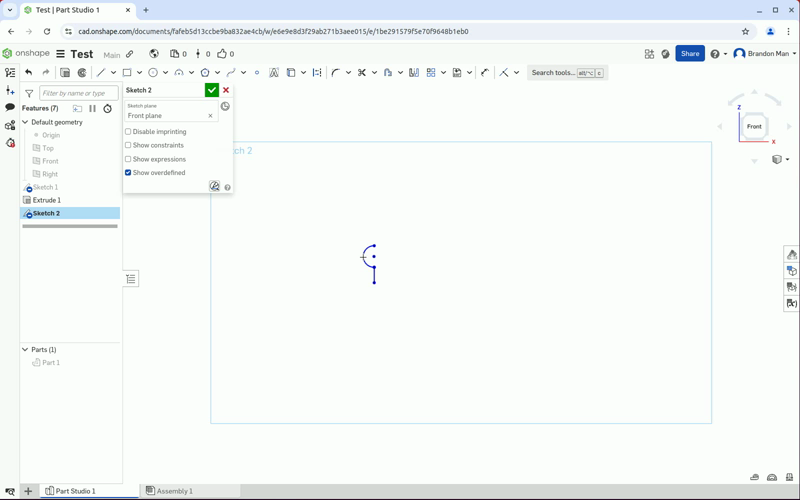
mouse_move(374, 245)
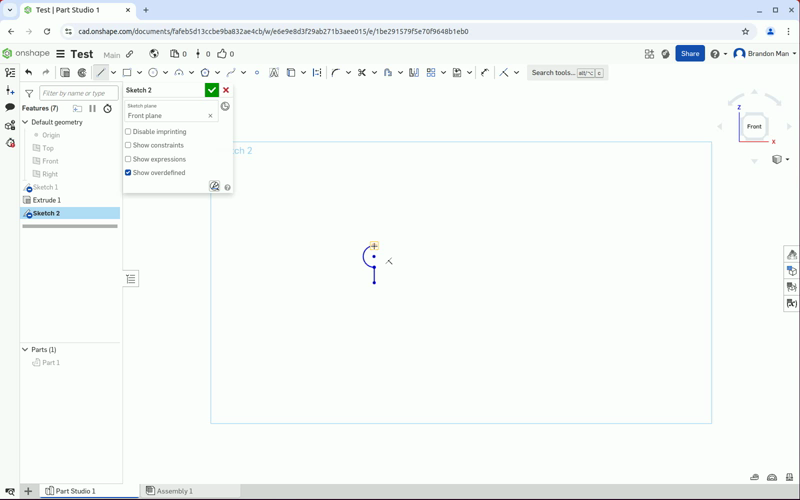
click(374, 245)
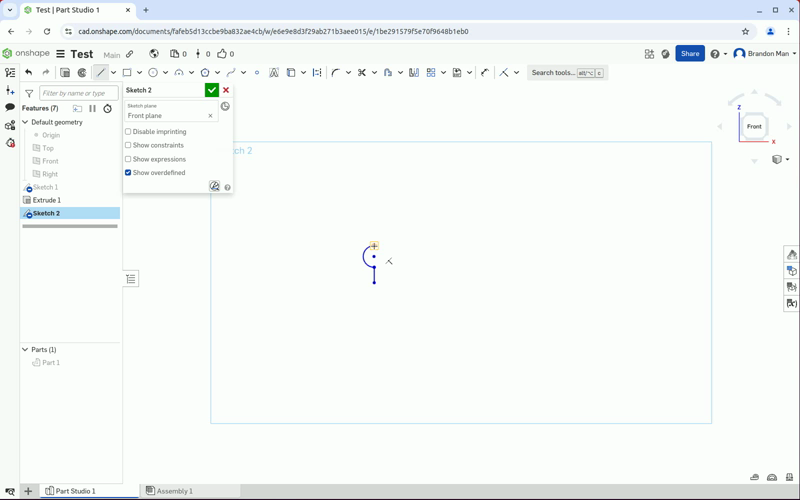
key_down(shift)
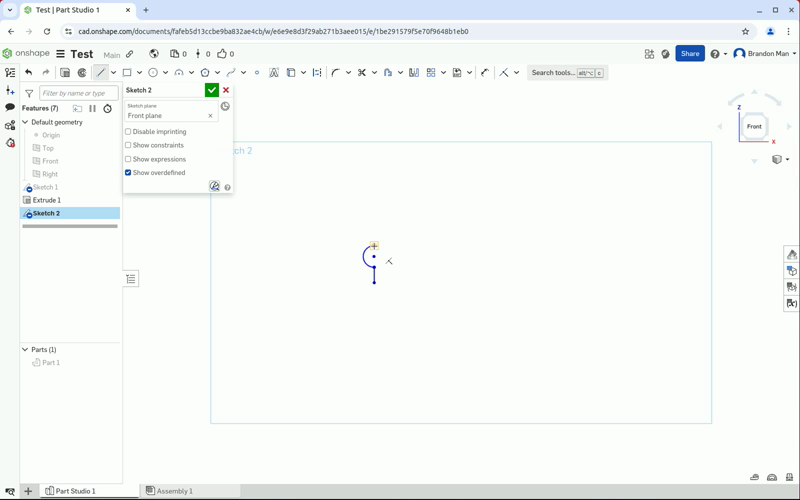
mouse_move(404, 245)
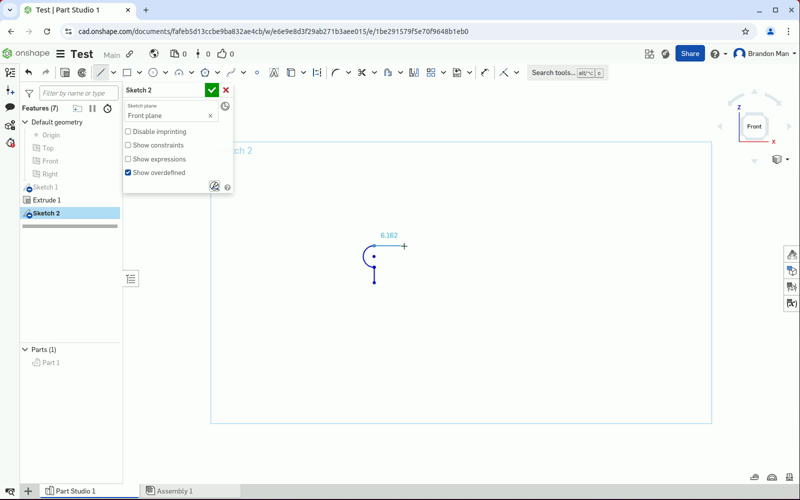
mouse_move(374, 229)
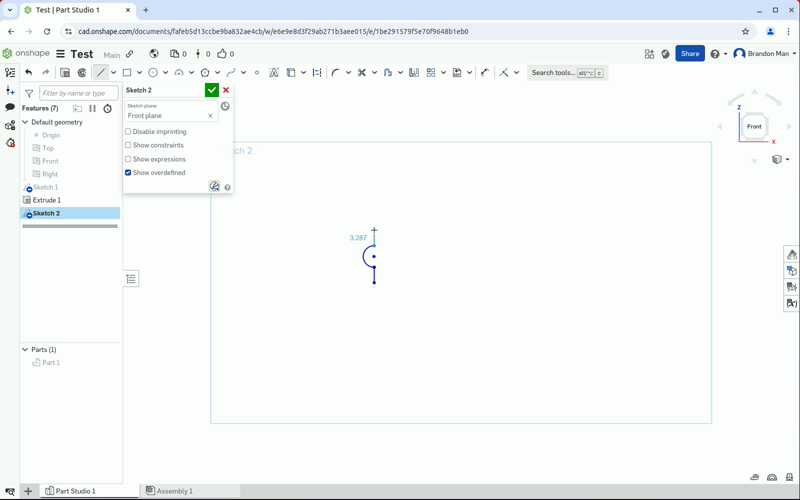
click(374, 229)
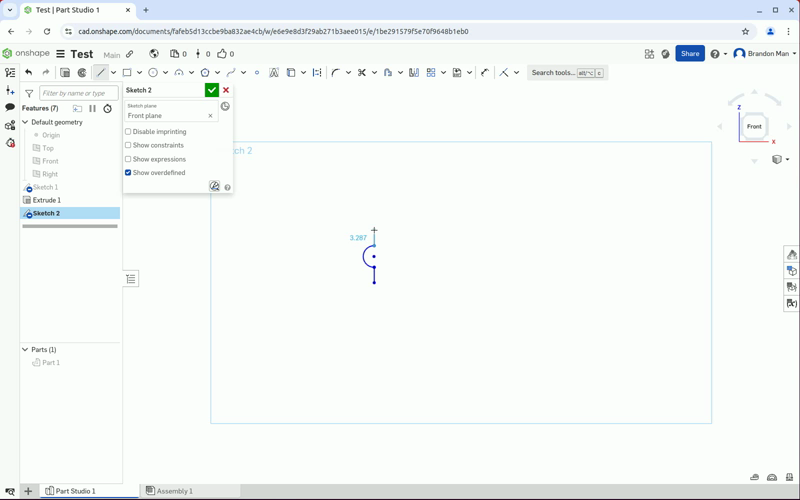
key_up(shift)
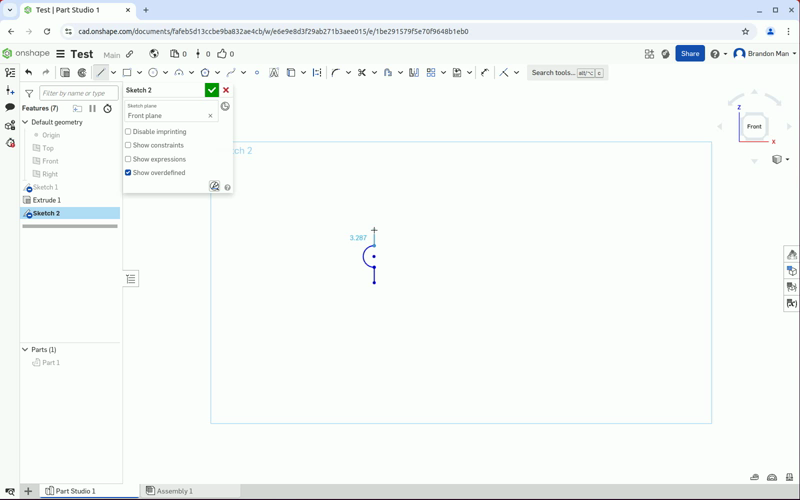
key(esc)
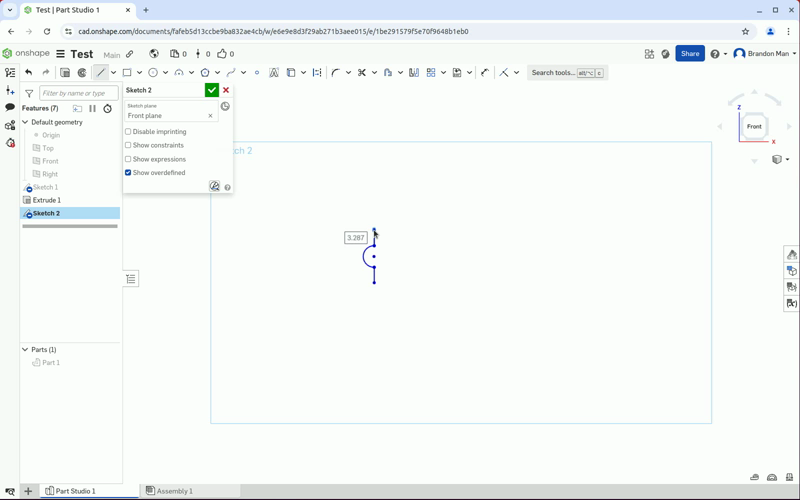
key(a)
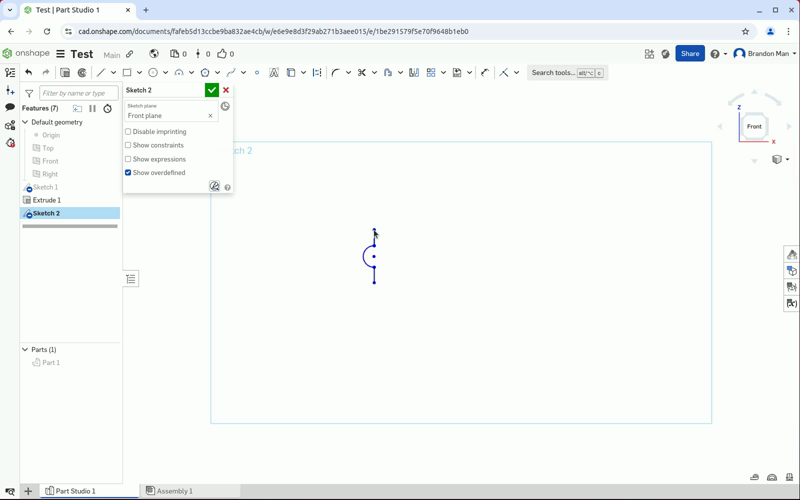
mouse_move(374, 229)
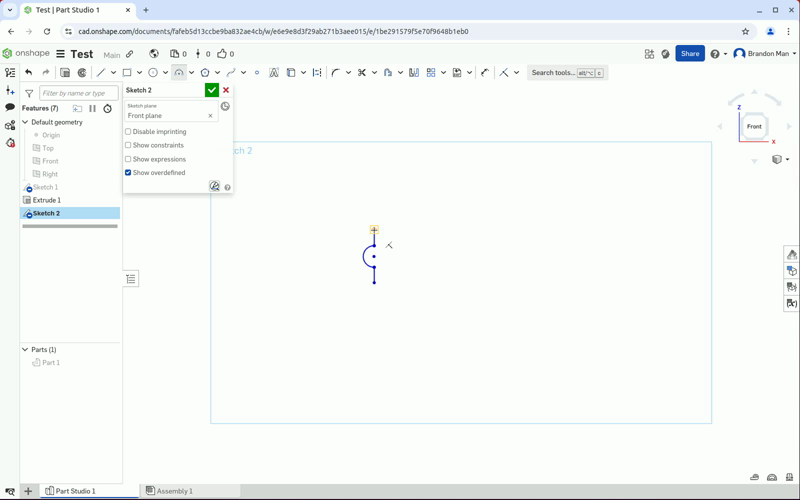
click(374, 229)
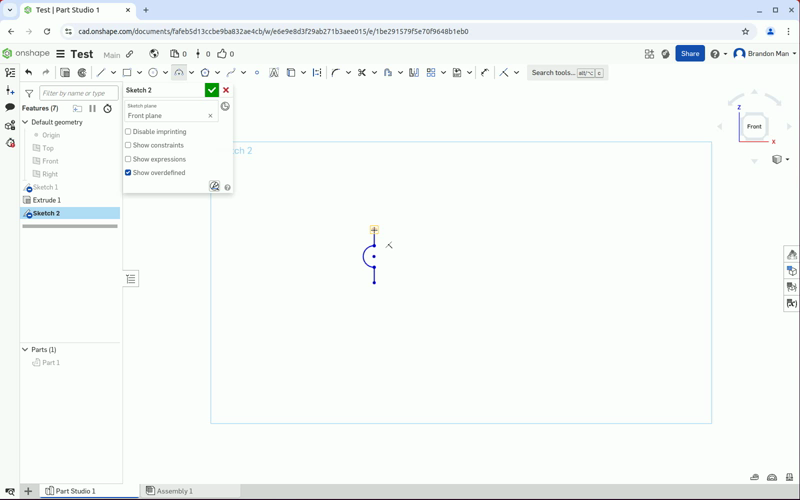
mouse_move(374, 282)
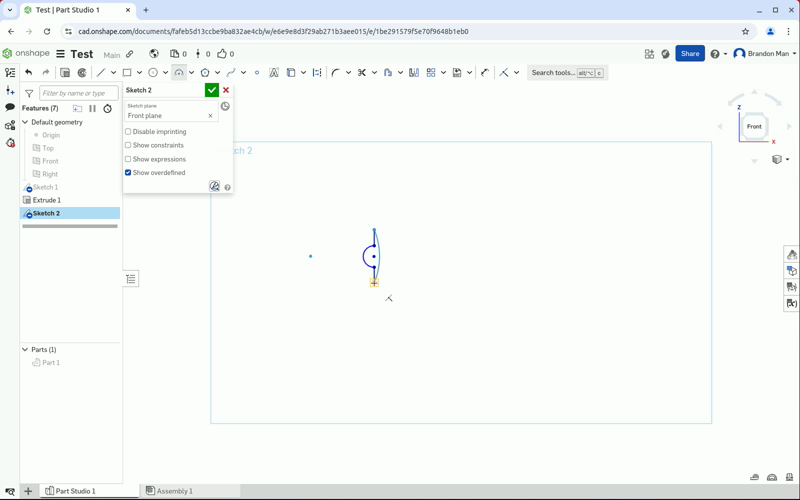
click(374, 282)
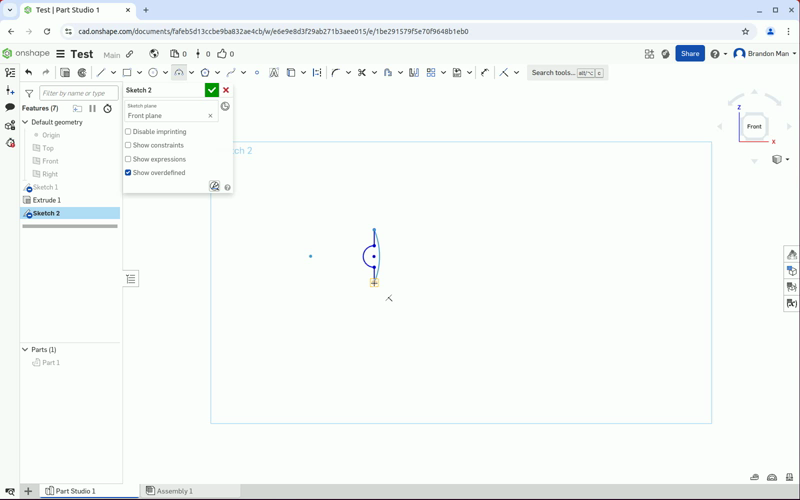
key_down(shift)
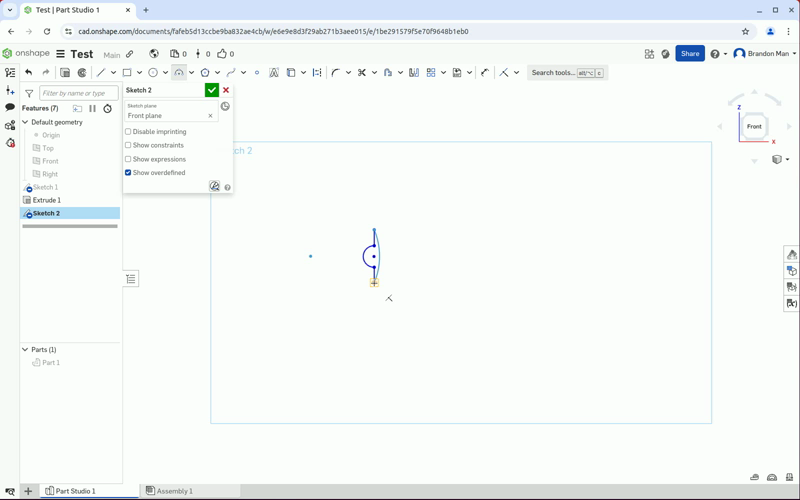
mouse_move(347, 256)
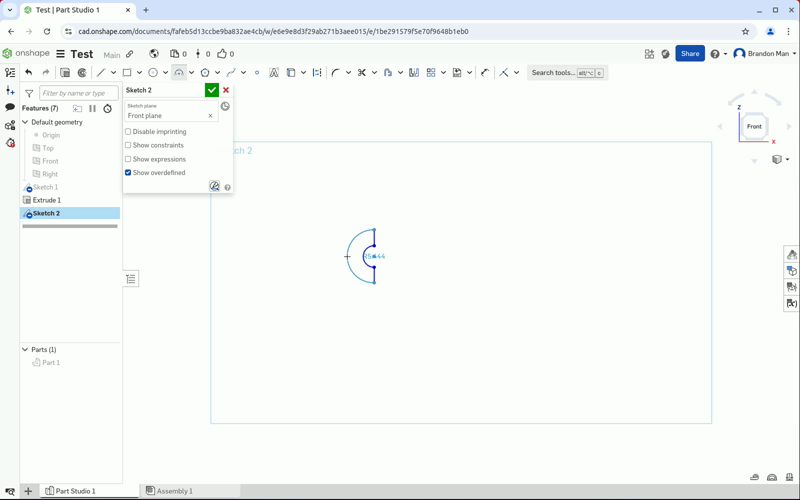
click(347, 256)
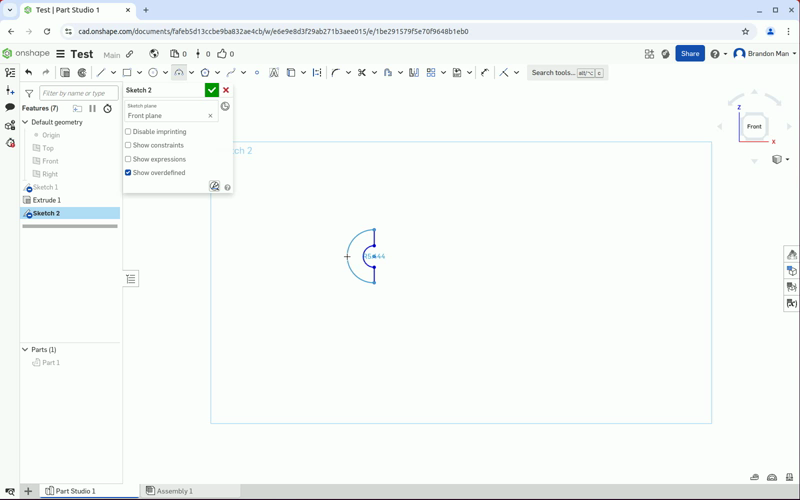
key_up(shift)
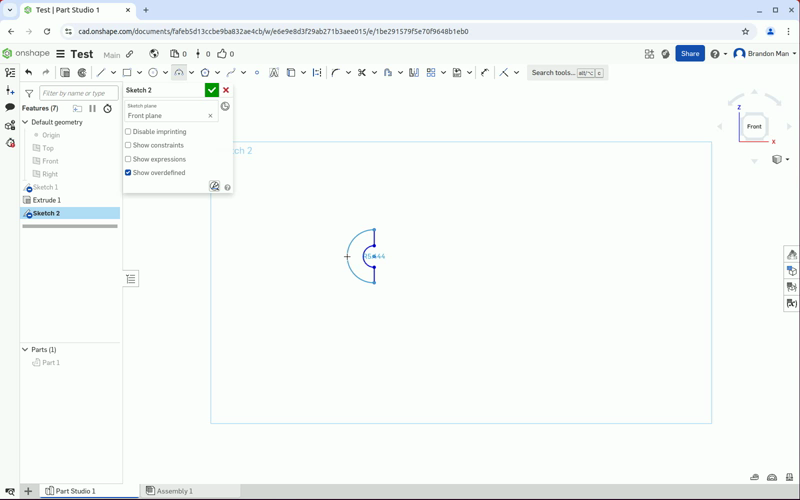
key(esc)
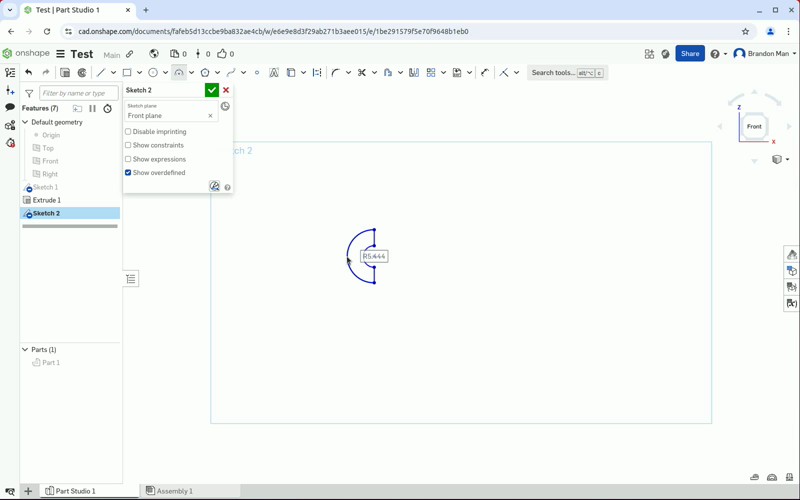
mouse_move(366, 236)
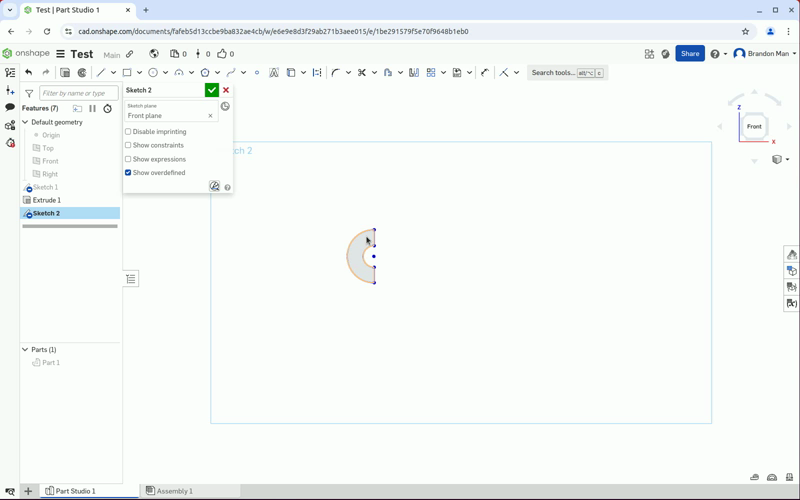
scroll(6)
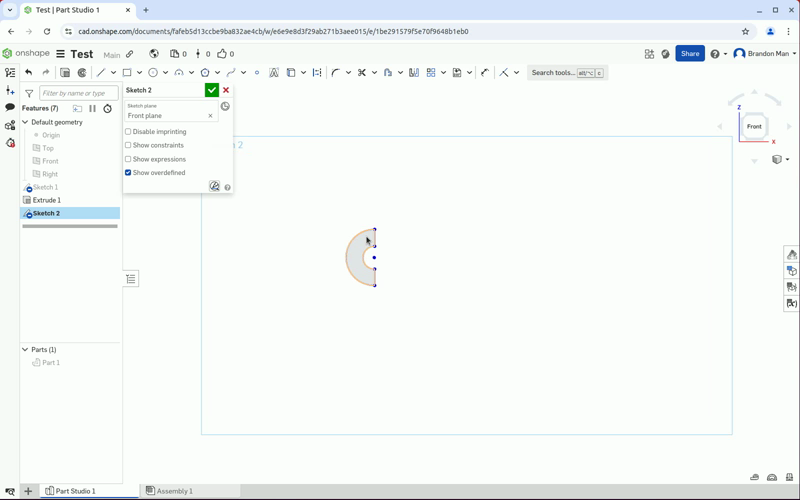
scroll(6)
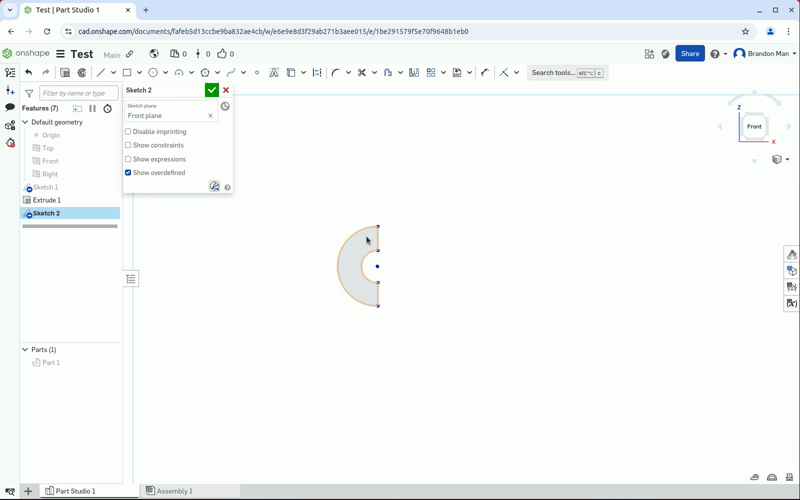
scroll(6)
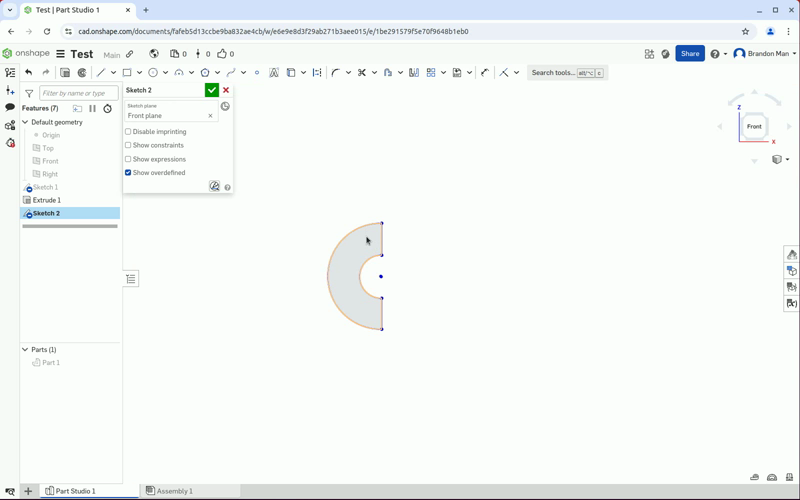
scroll(6)
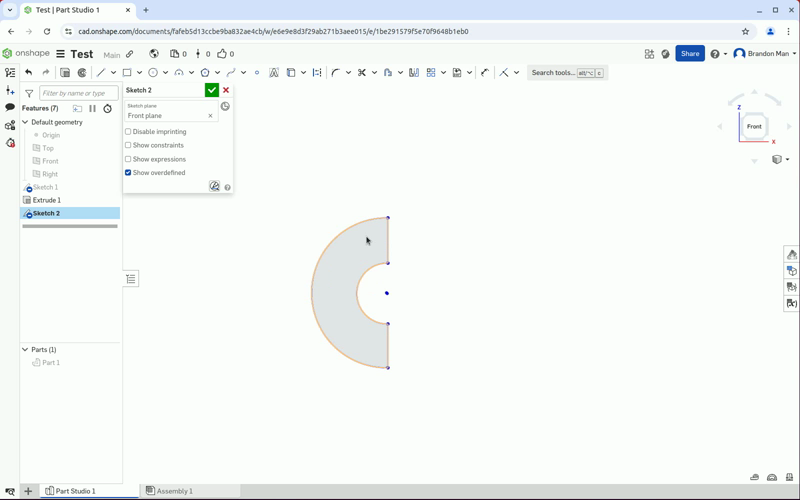
scroll(6)
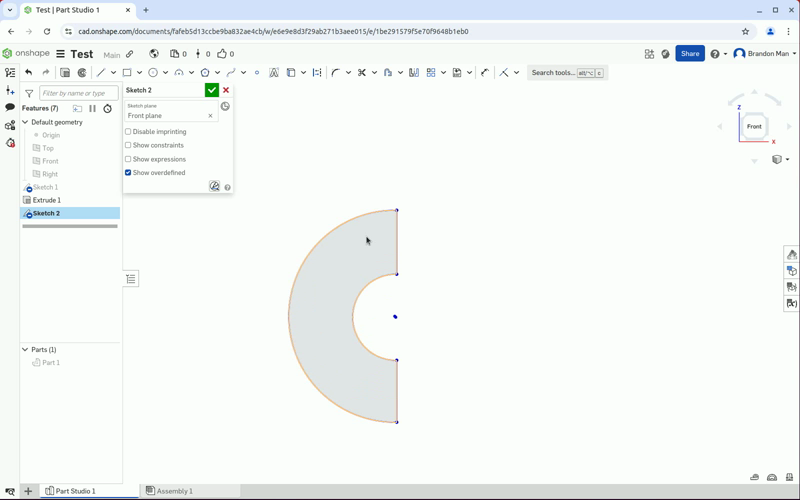
scroll(6)
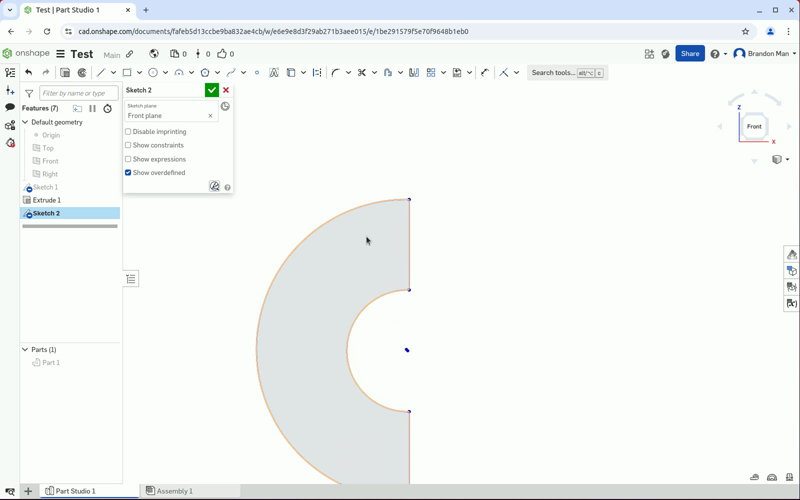
scroll(6)
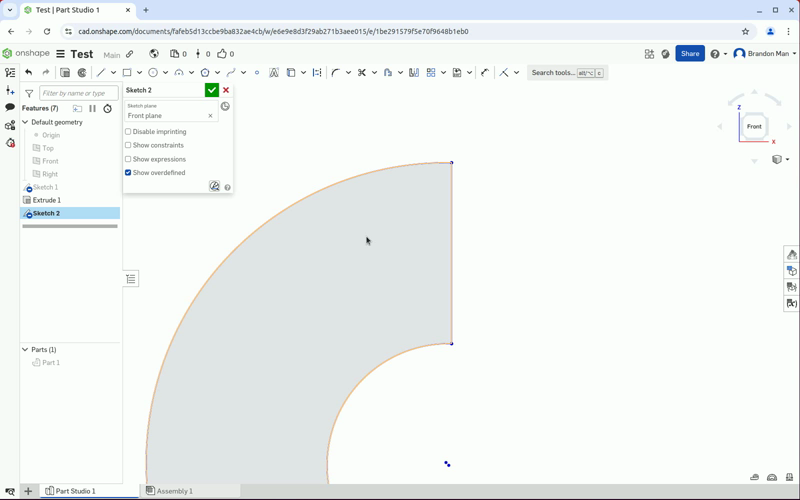
click(366, 236)
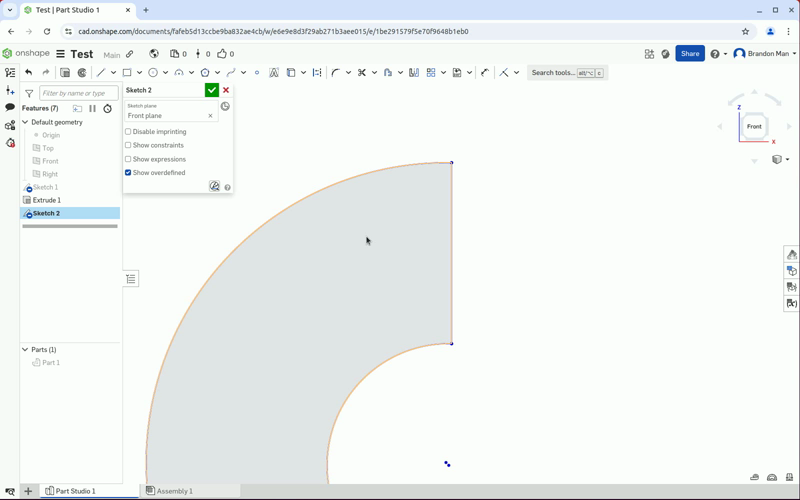
scroll(-6)
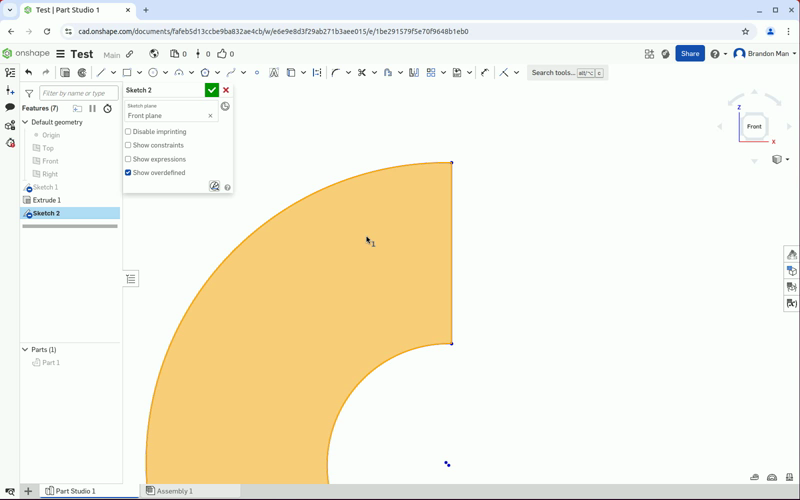
scroll(-6)
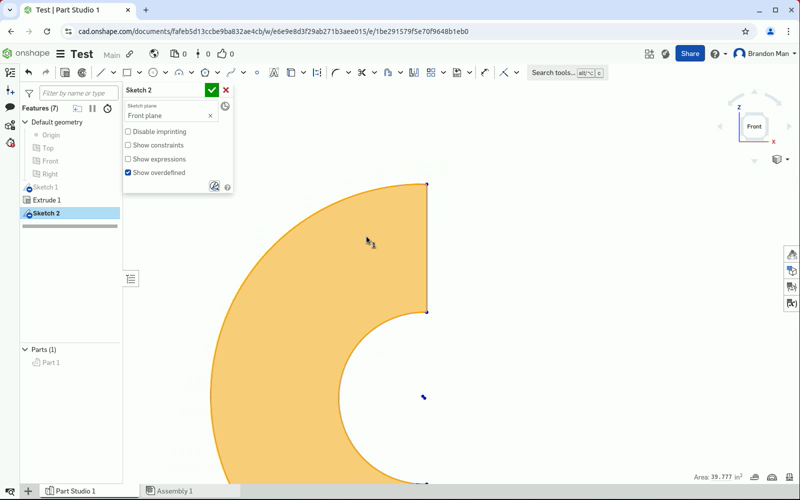
scroll(-6)
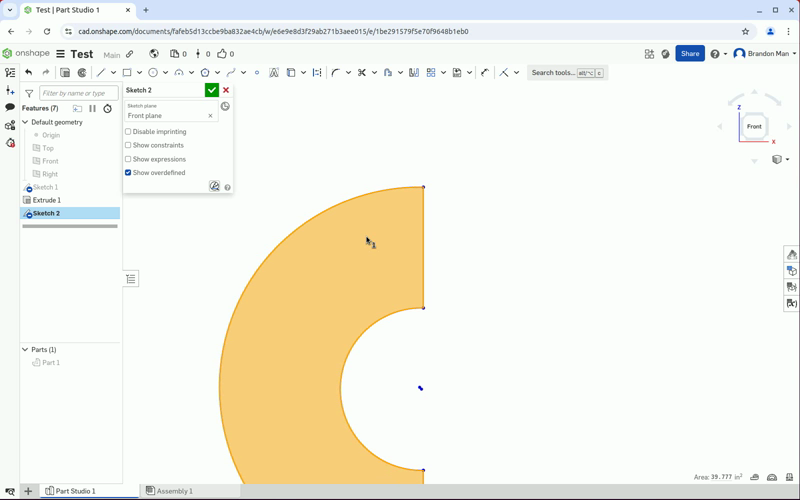
scroll(-6)
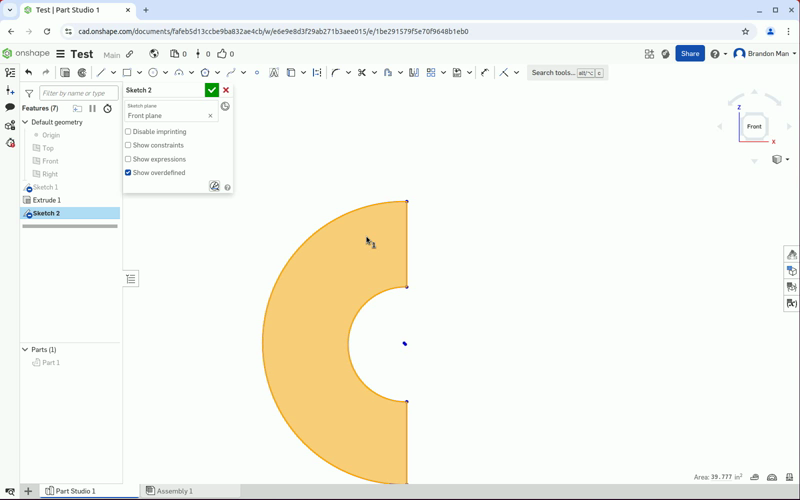
scroll(-6)
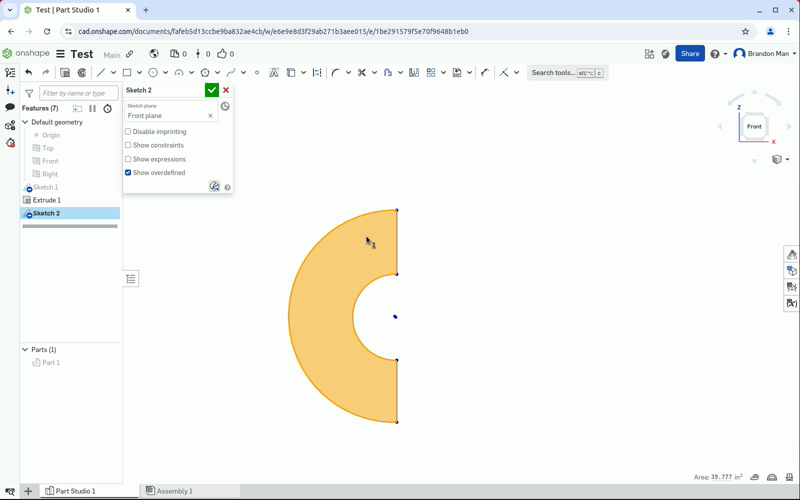
scroll(-6)
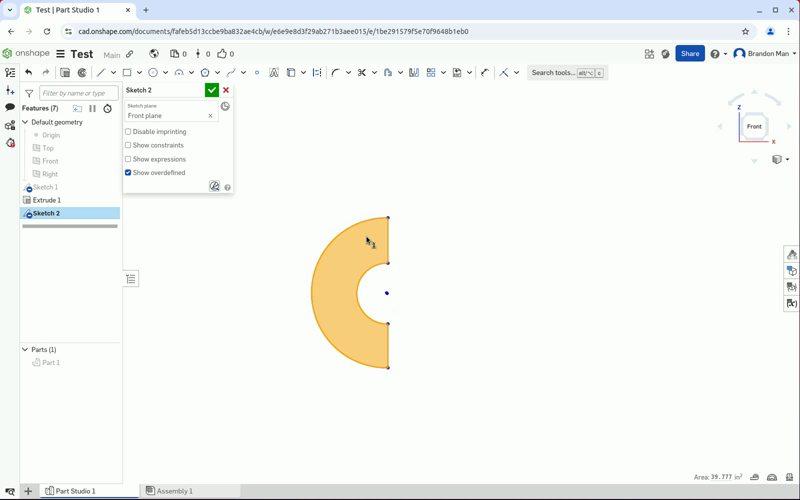
scroll(-6)
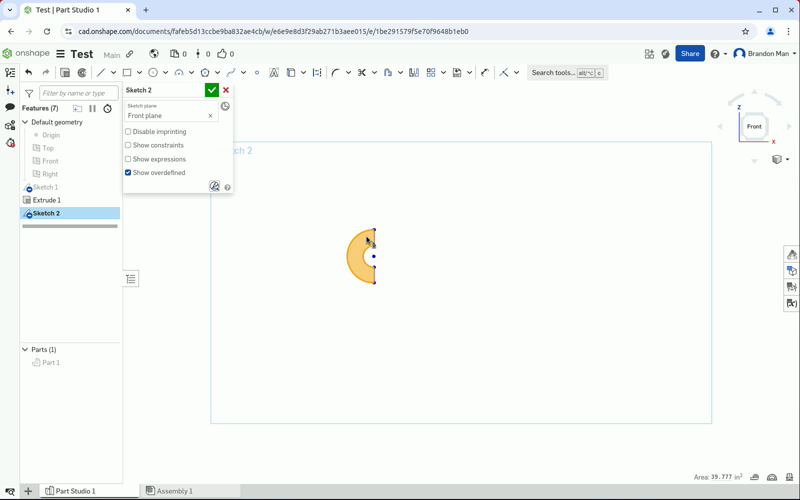
mouse_move(73, 352)
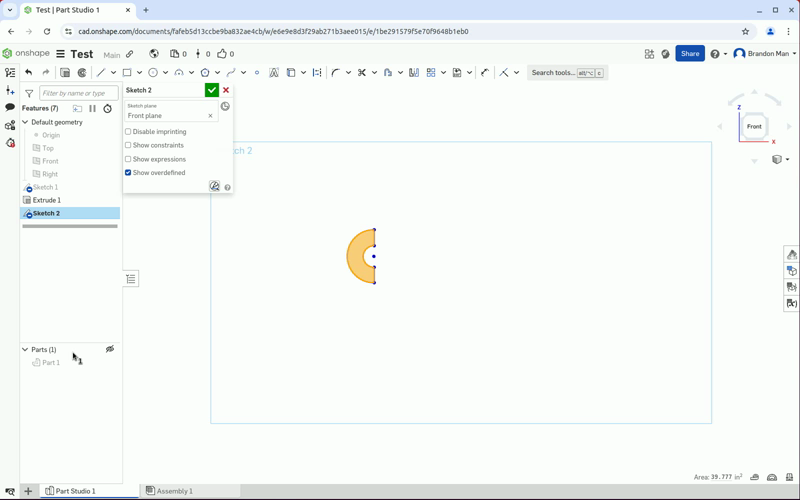
key(shift+y)
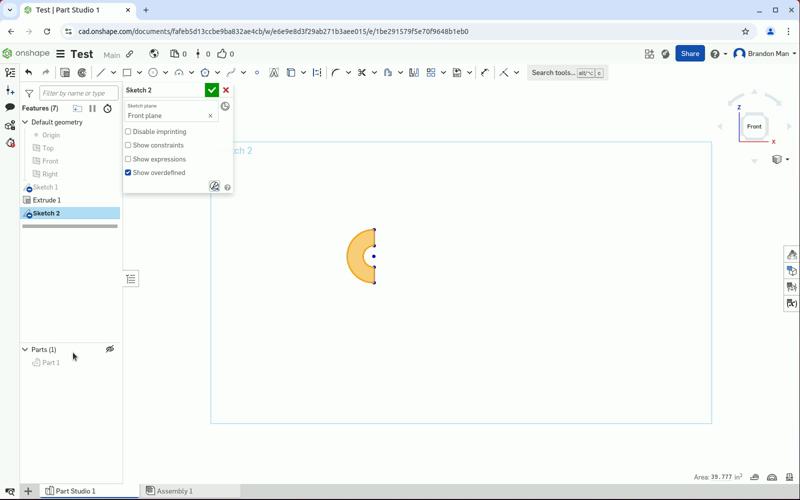
key(shift+e)
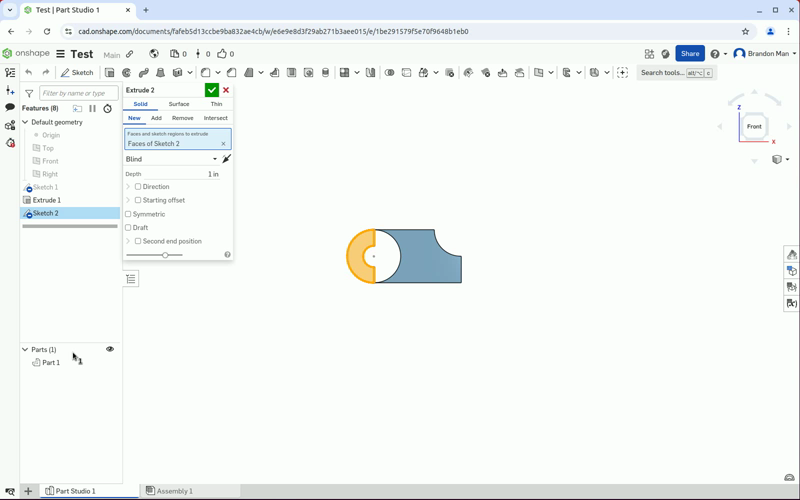
mouse_move(143, 106)
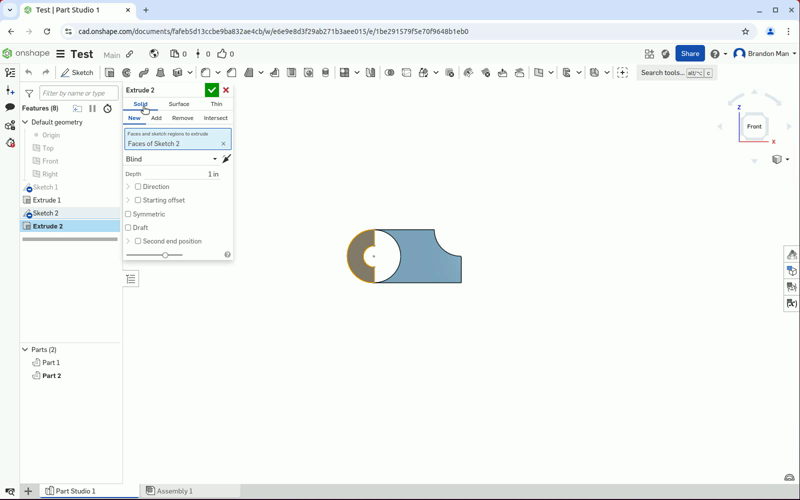
click(143, 106)
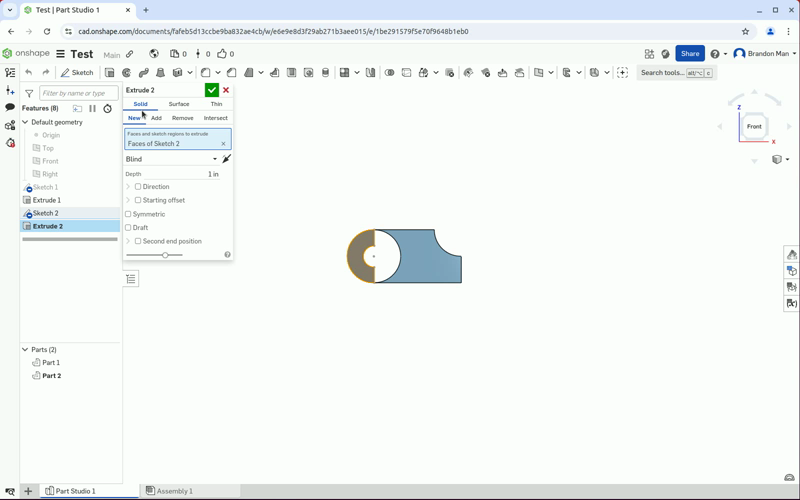
mouse_move(137, 120)
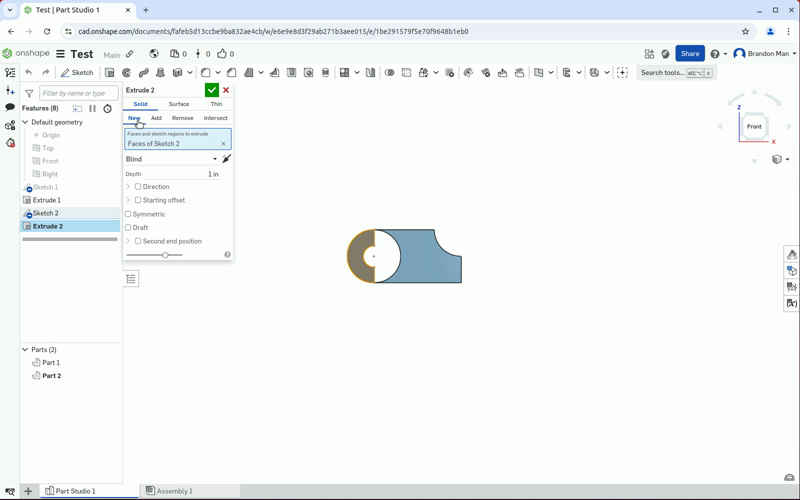
click(137, 120)
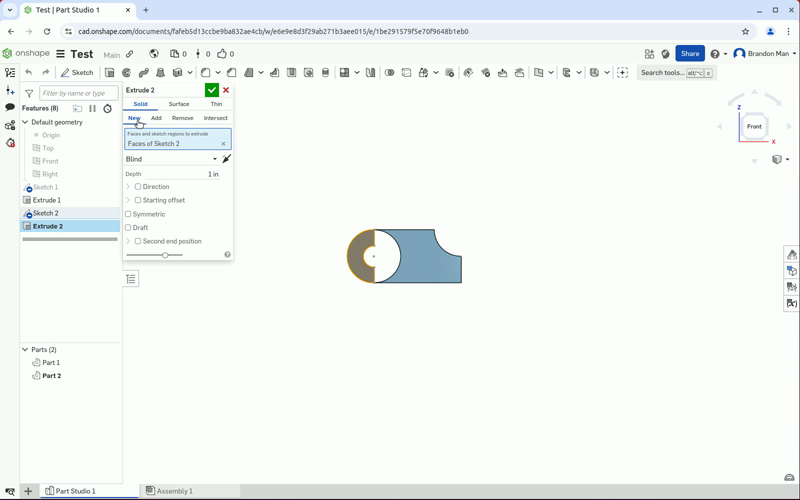
key(tab, 4)
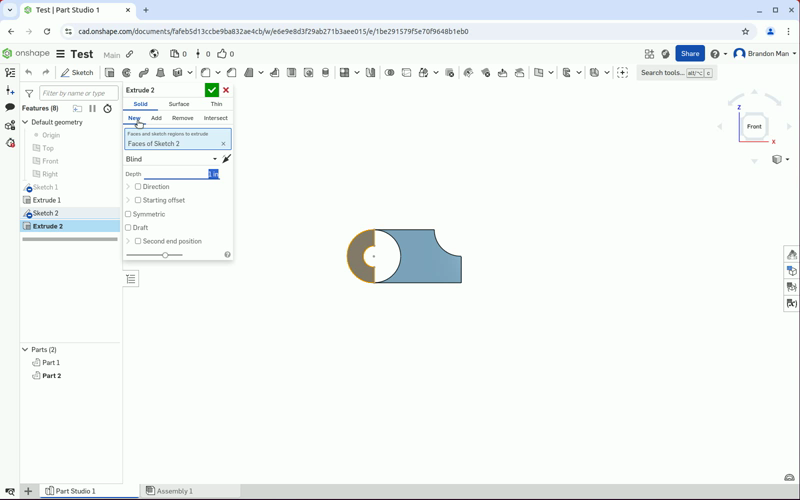
text(2.407)
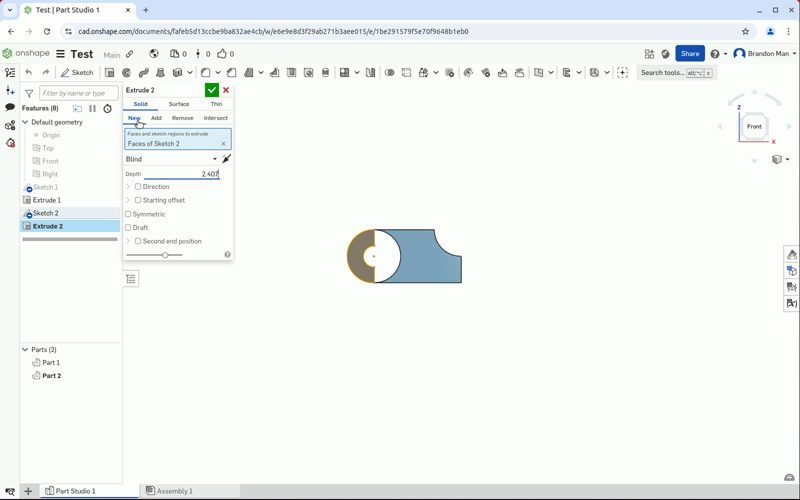
key(enter)
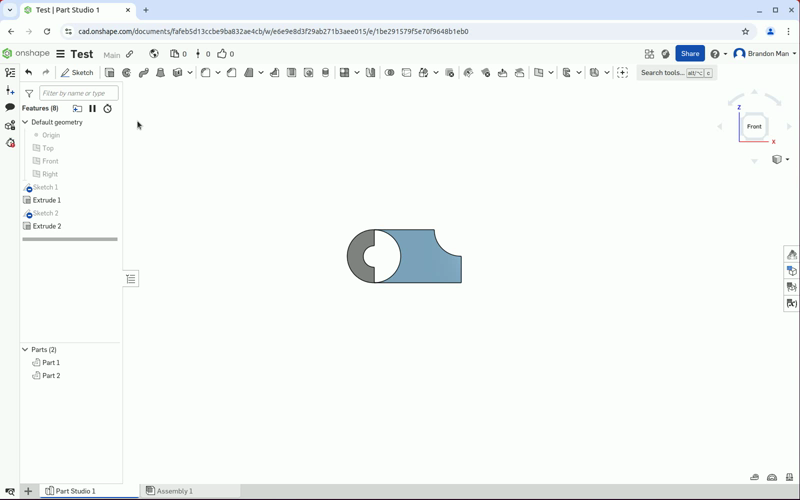
key(shift+h)
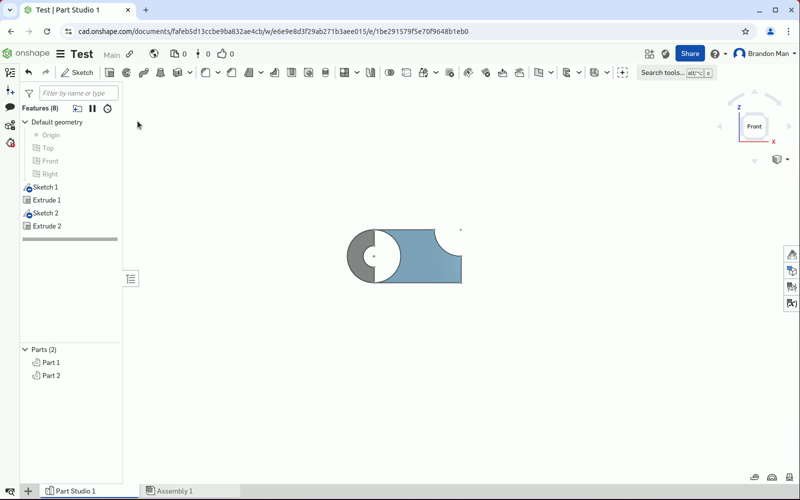
key(shift+h)
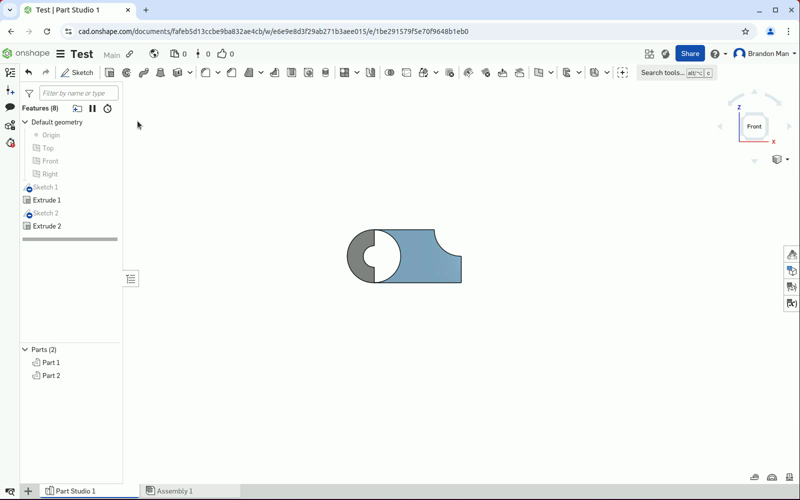
mouse_move(73, 189)
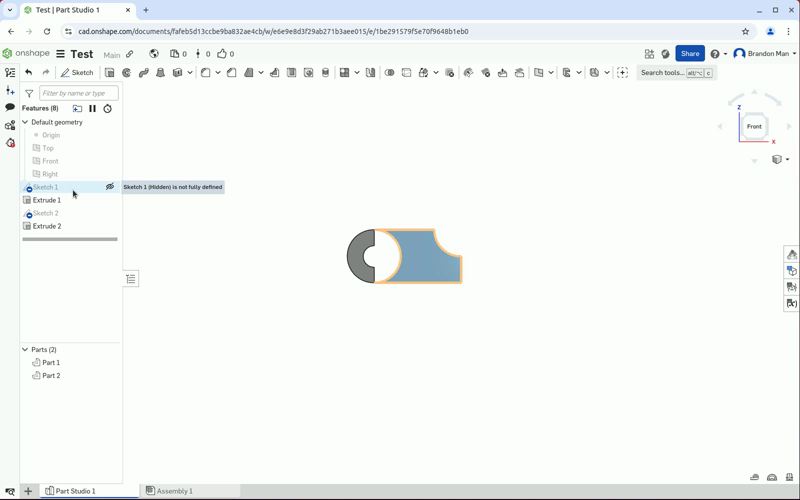
click(73, 189)
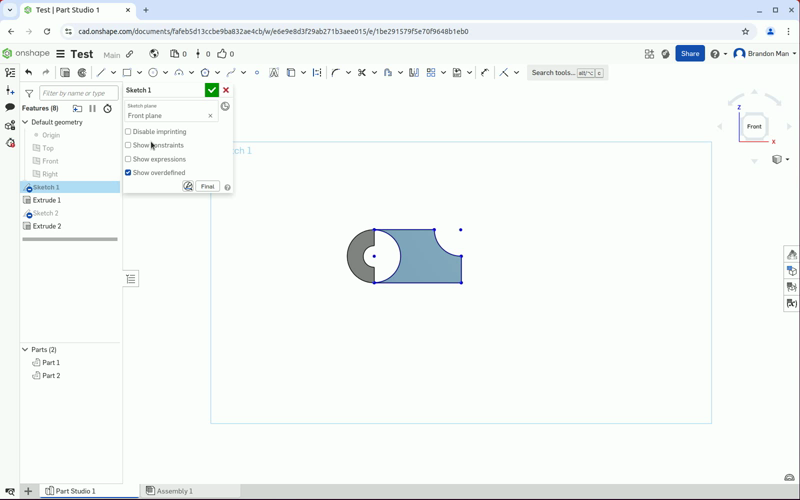
mouse_move(229, 92)
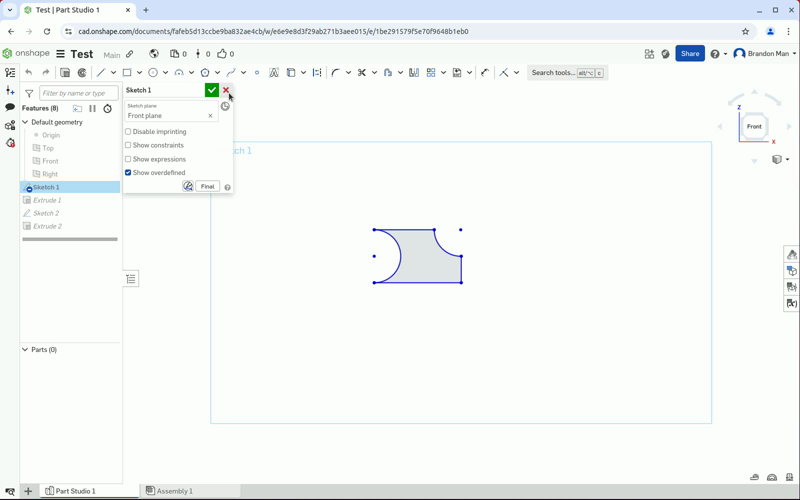
click(229, 92)
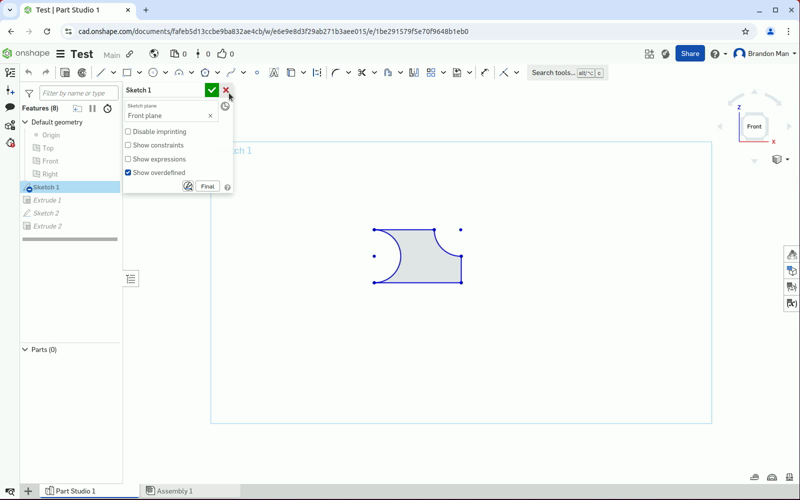
key(shift+s)
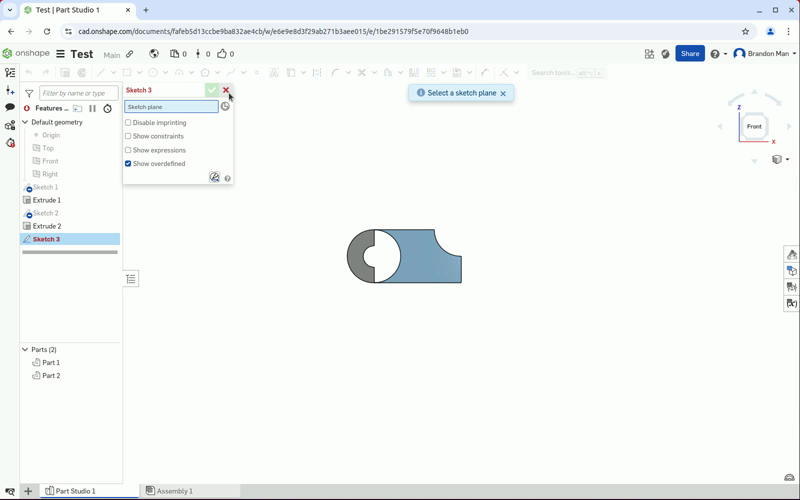
mouse_move(73, 163)
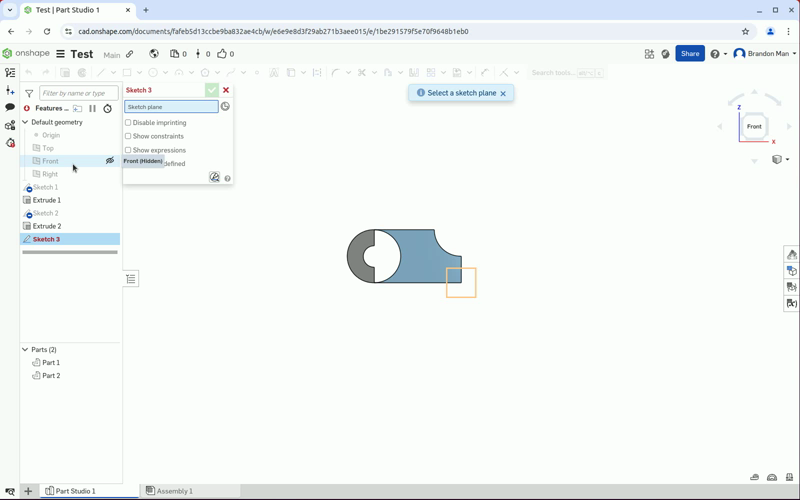
click(73, 163)
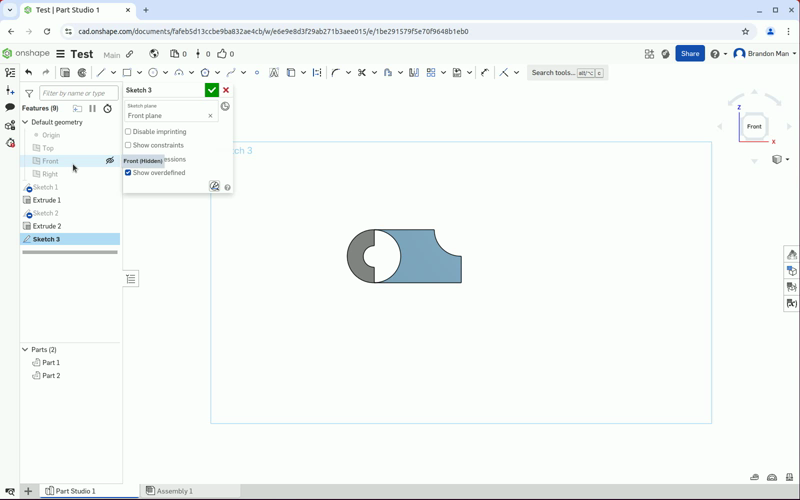
mouse_move(73, 352)
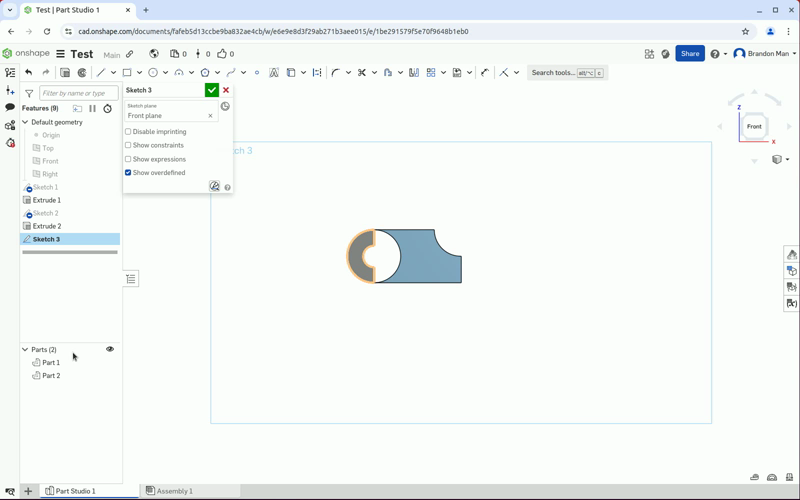
key(y)
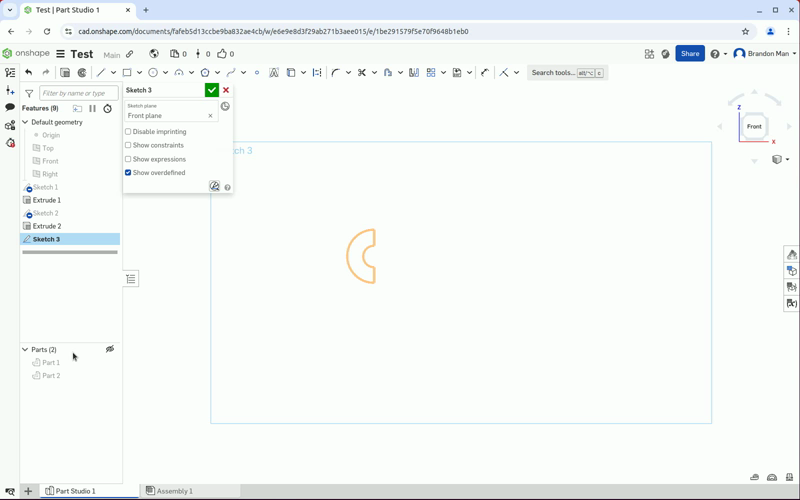
key(a)
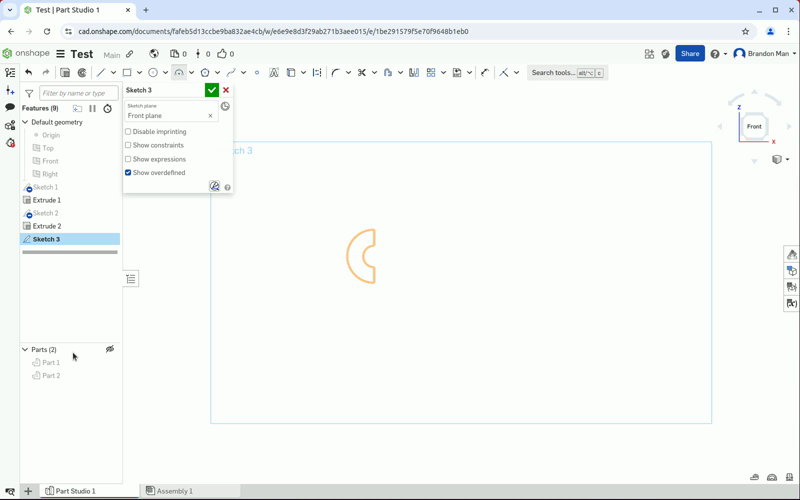
key_down(shift)
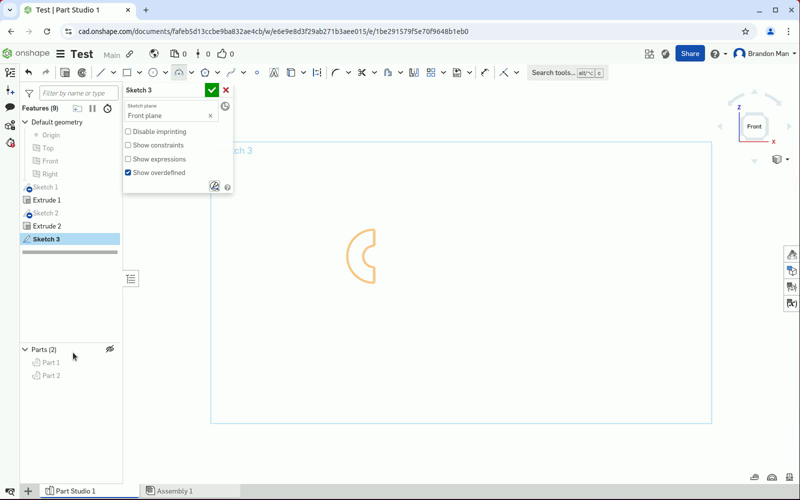
mouse_move(374, 282)
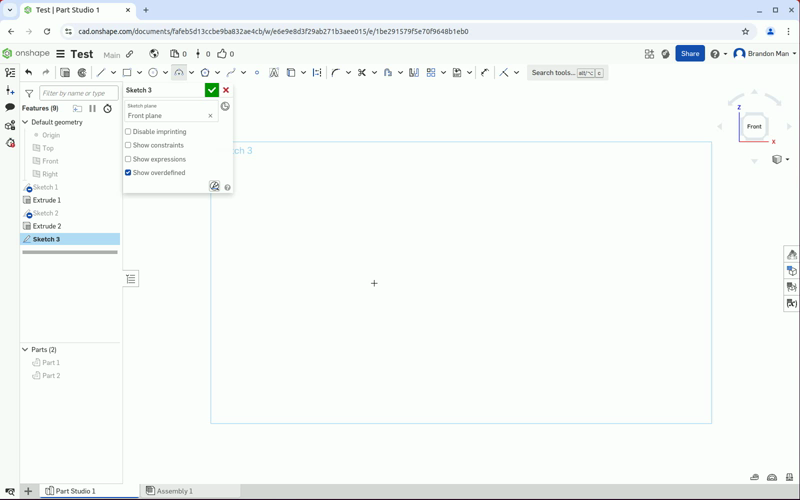
click(374, 282)
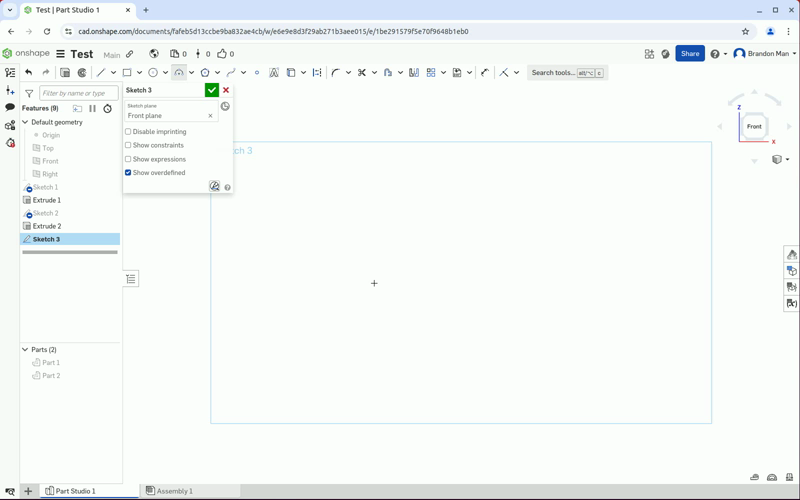
key_up(shift)
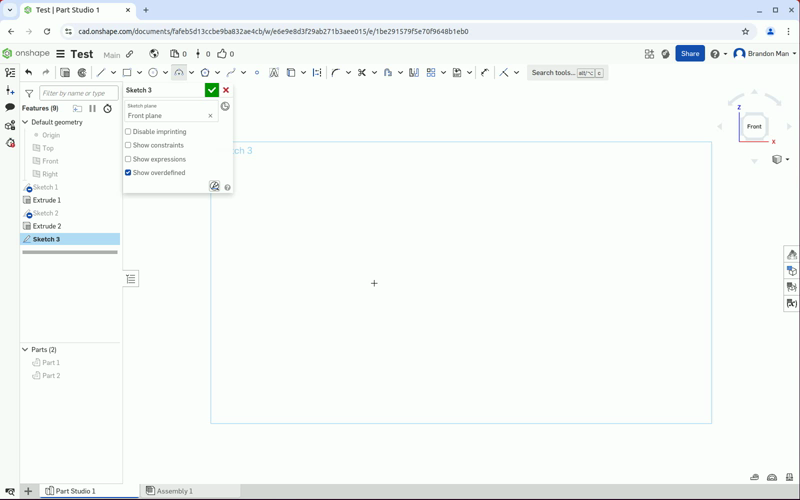
key_down(shift)
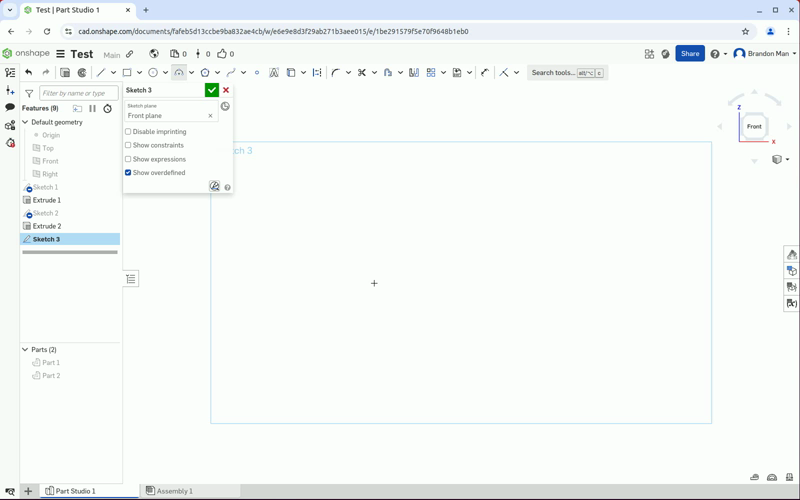
mouse_move(374, 229)
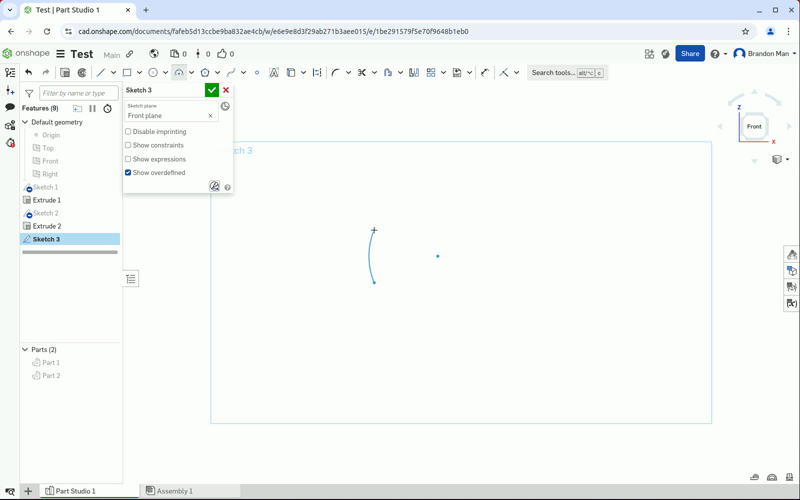
click(374, 229)
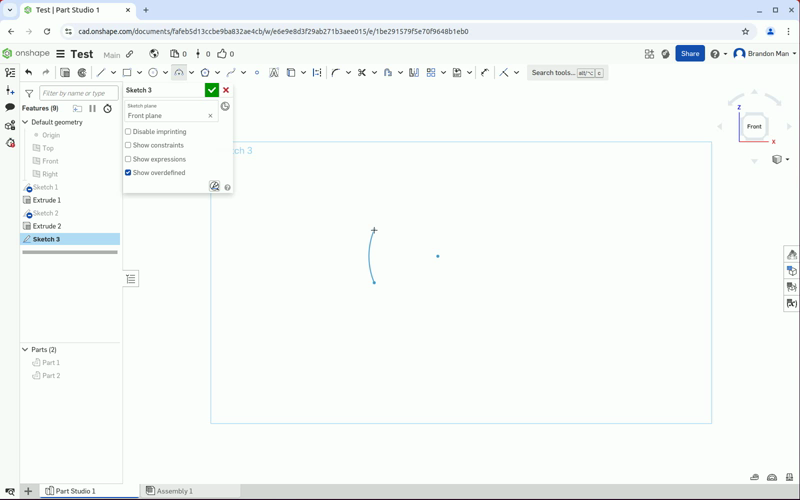
mouse_move(400, 256)
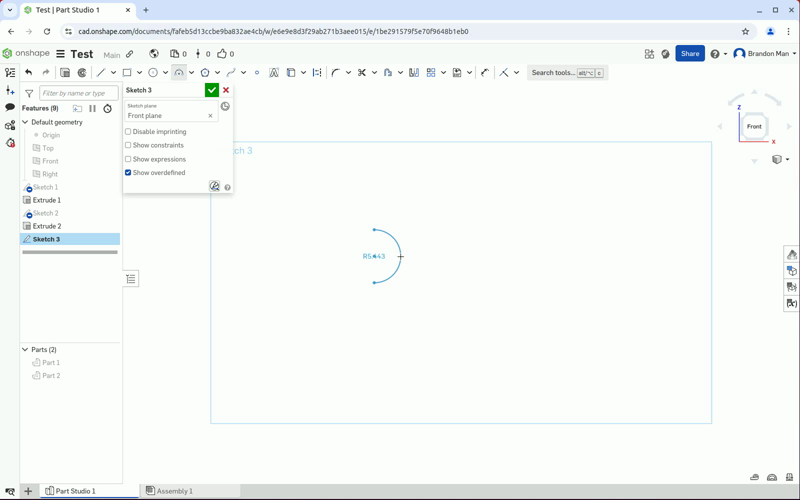
click(400, 256)
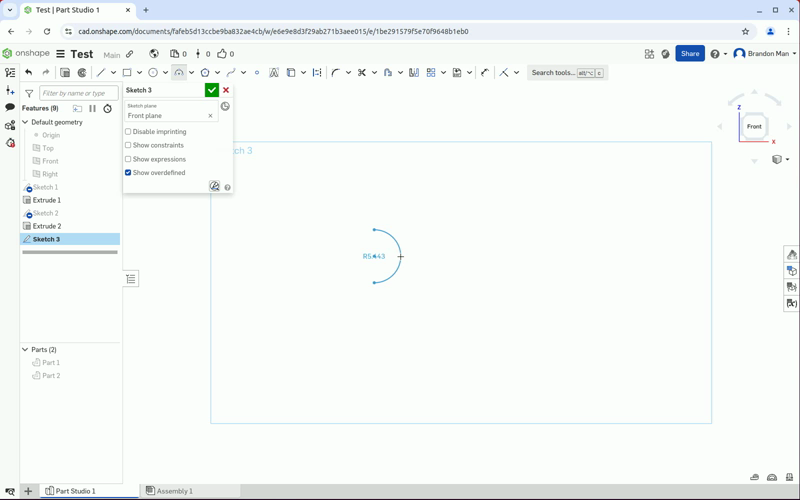
key_up(shift)
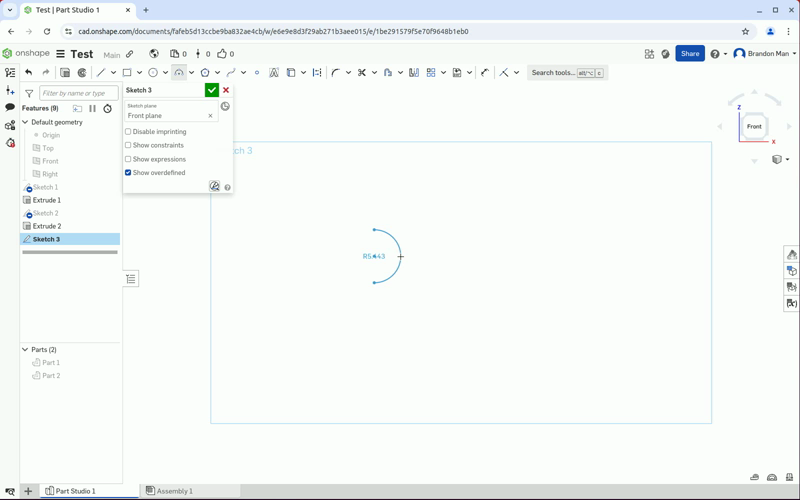
key(esc)
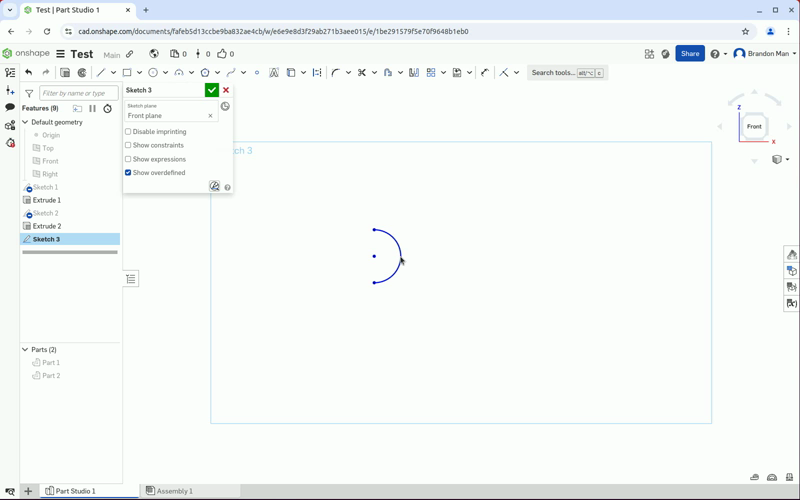
key(l)
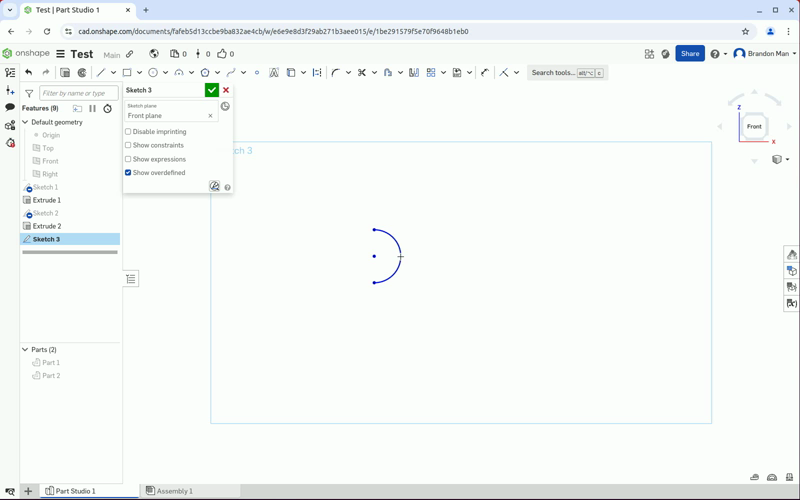
mouse_move(374, 229)
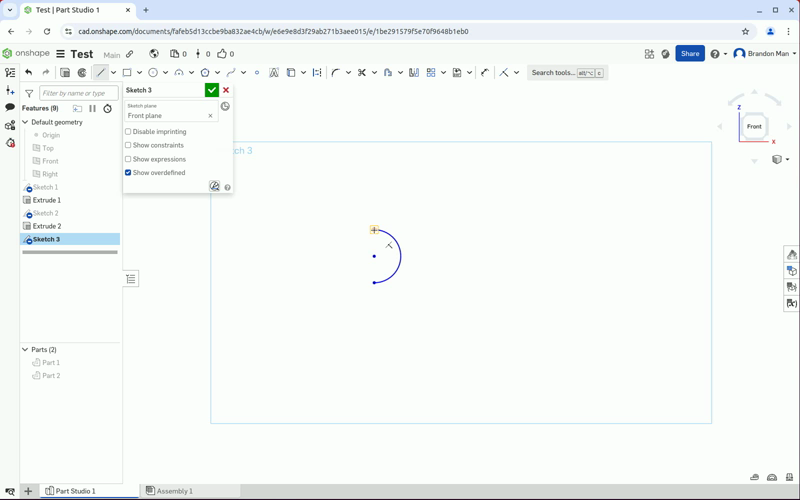
click(374, 229)
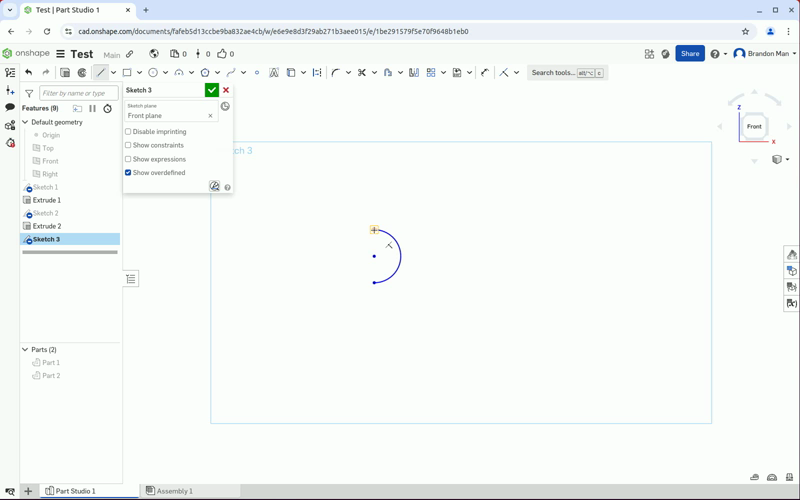
key_down(shift)
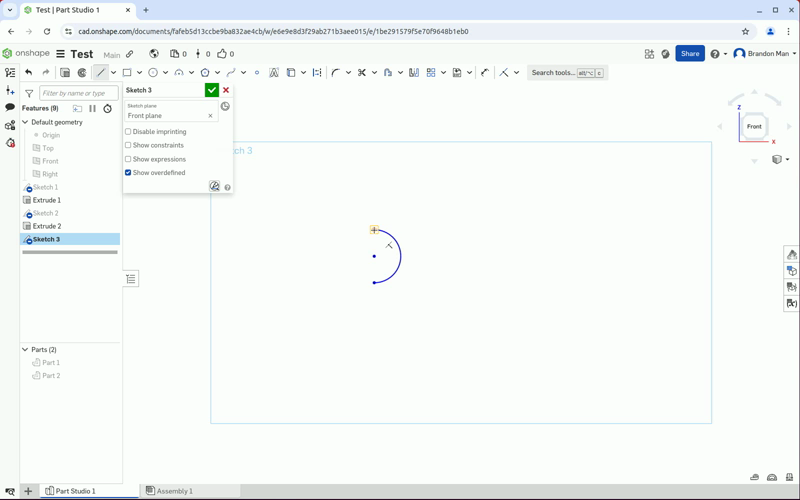
mouse_move(404, 229)
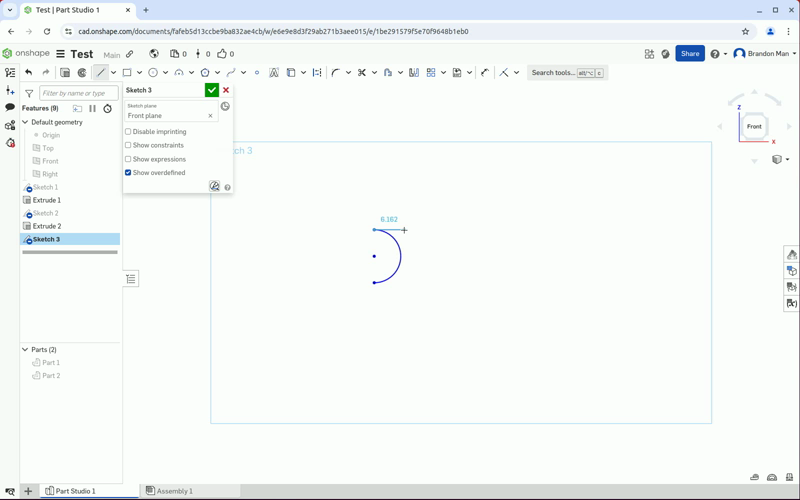
mouse_move(374, 245)
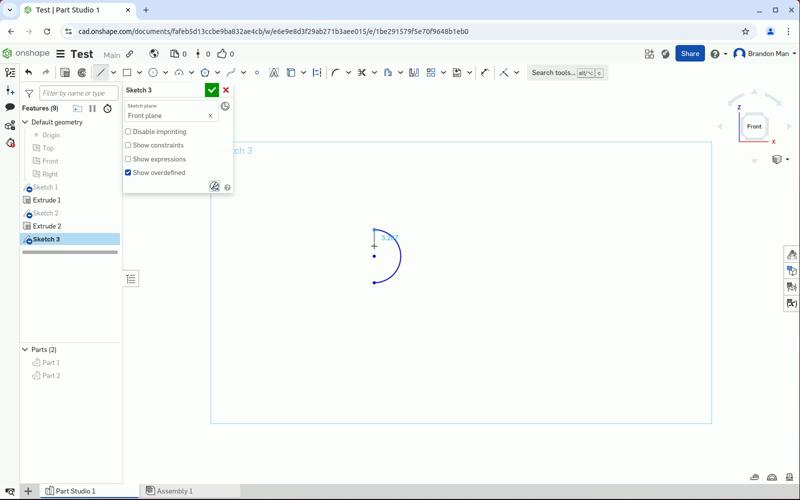
click(374, 245)
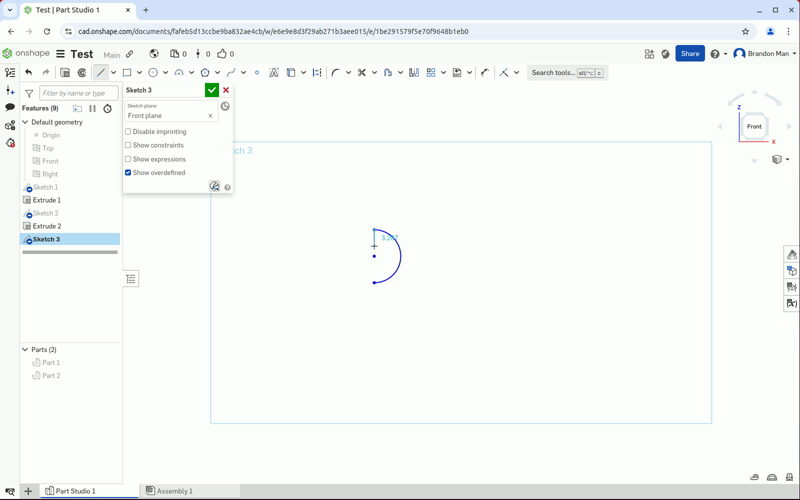
key_up(shift)
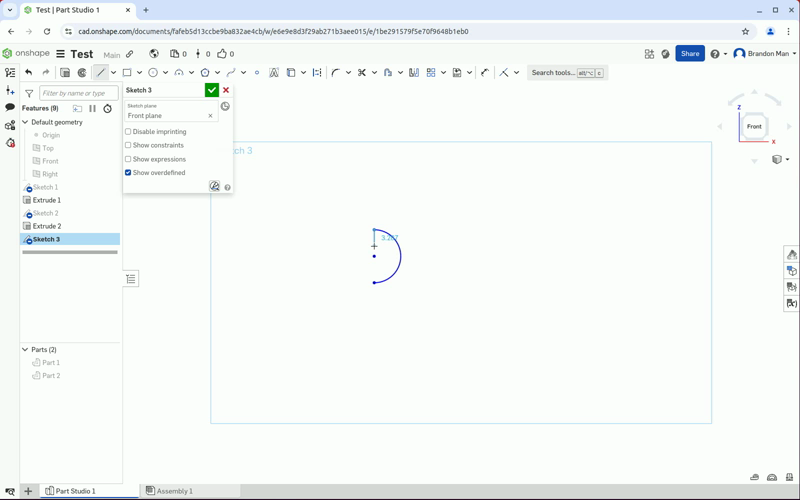
key(esc)
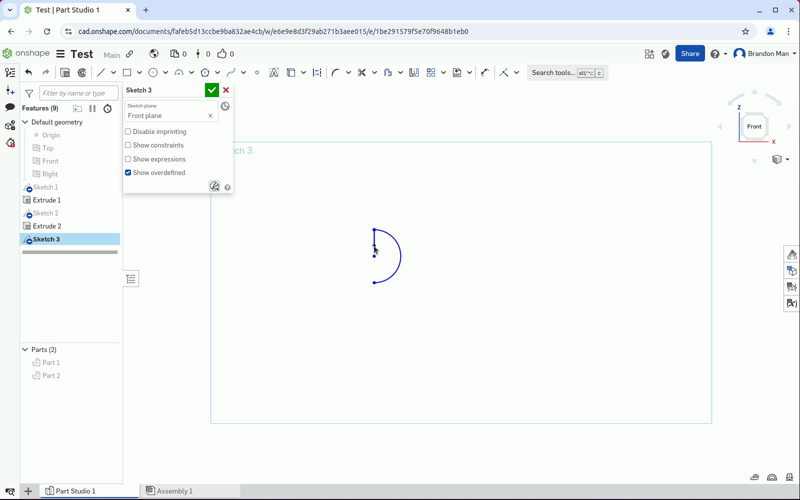
key(a)
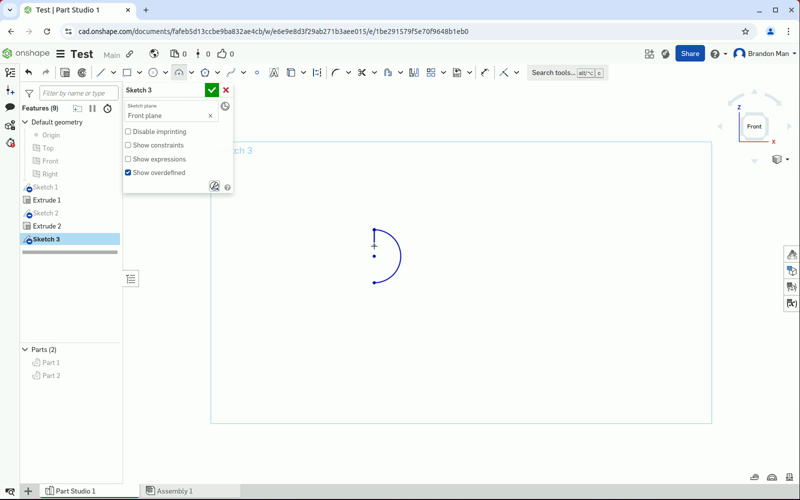
mouse_move(374, 245)
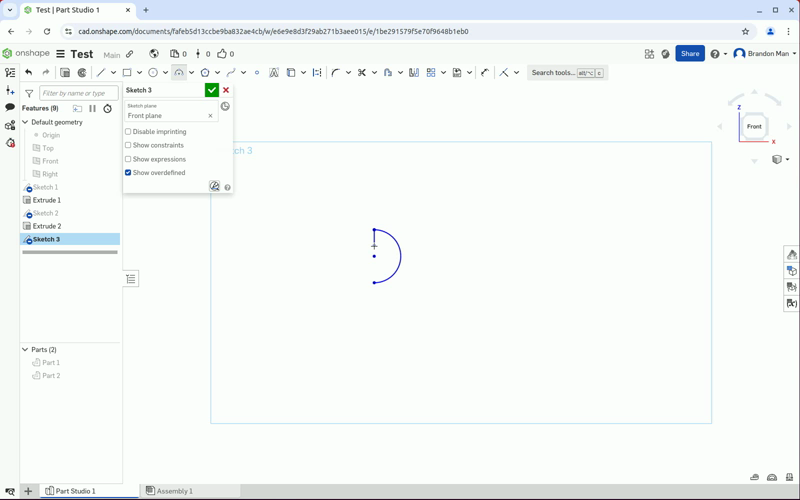
click(374, 245)
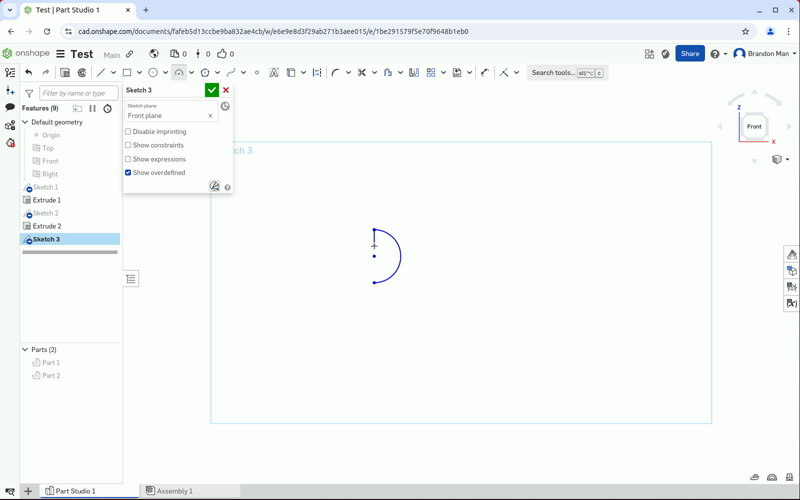
key_down(shift)
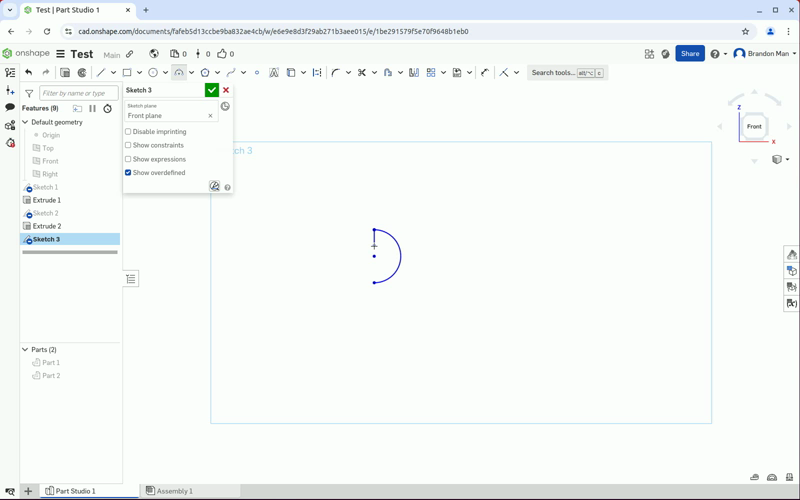
mouse_move(374, 267)
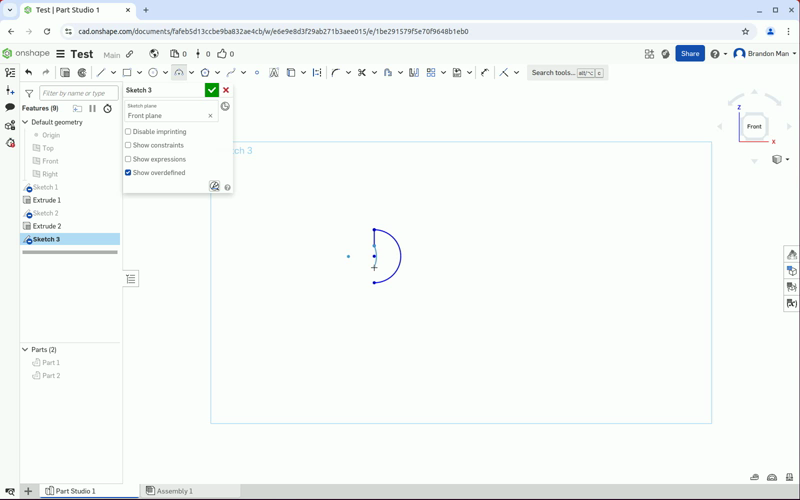
click(374, 267)
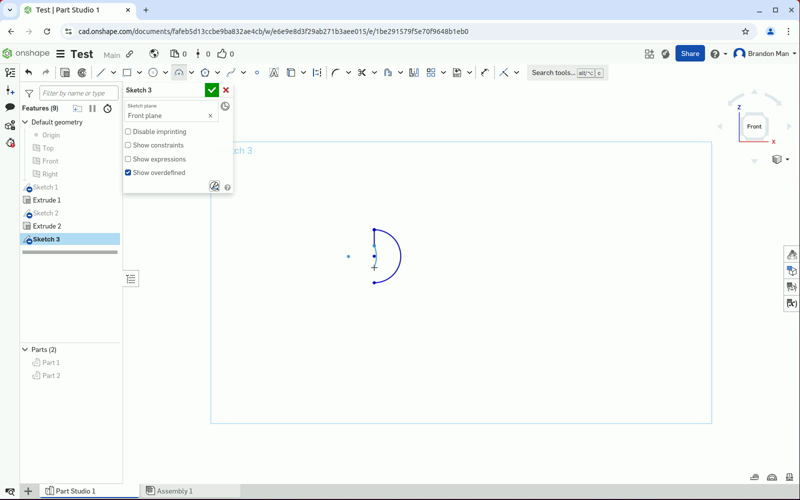
mouse_move(384, 256)
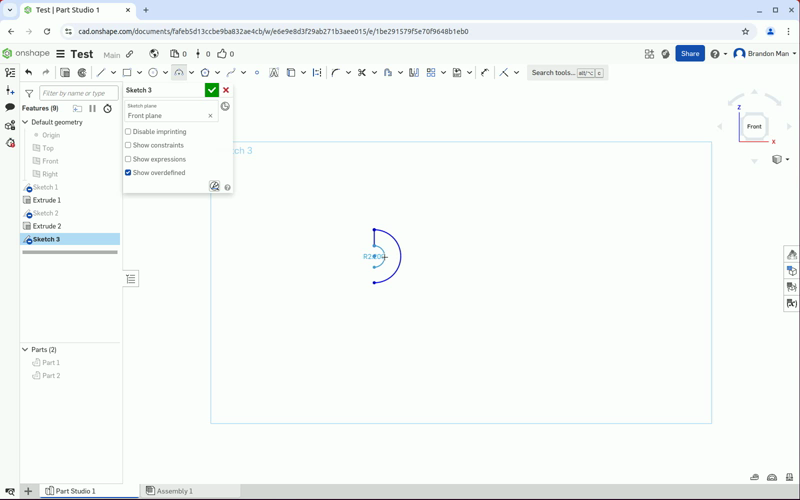
click(384, 256)
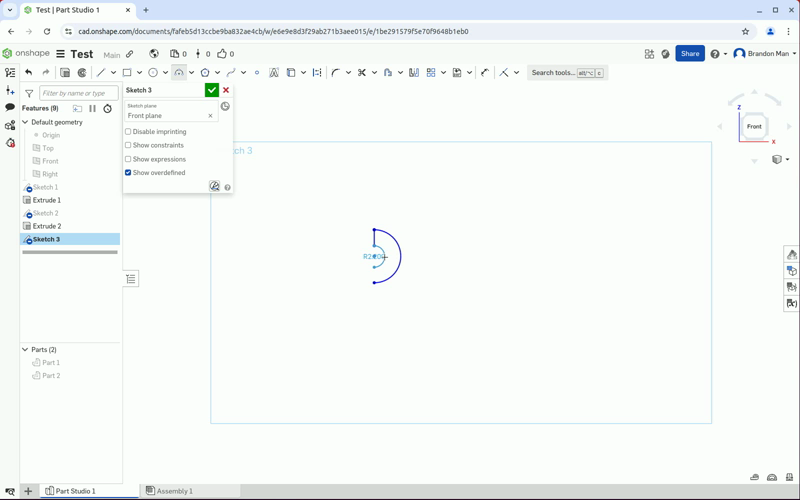
key_up(shift)
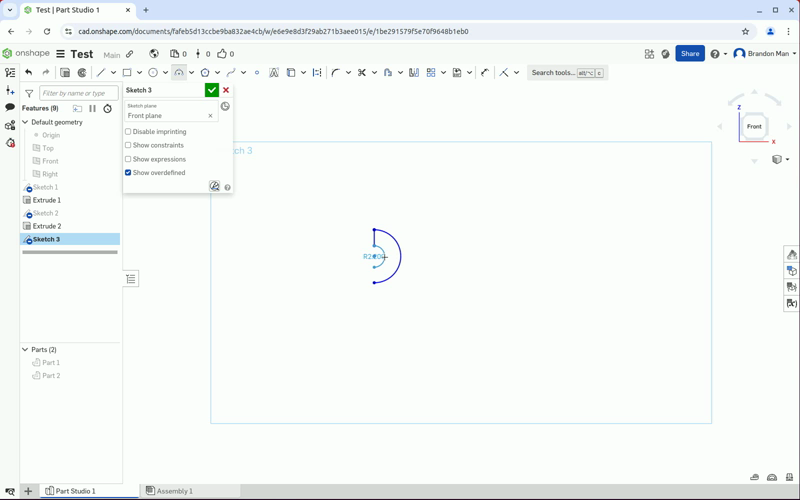
key(esc)
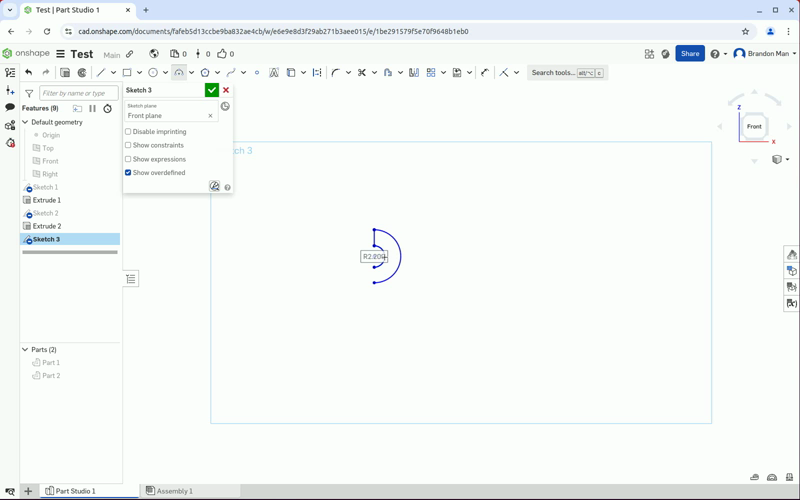
key(l)
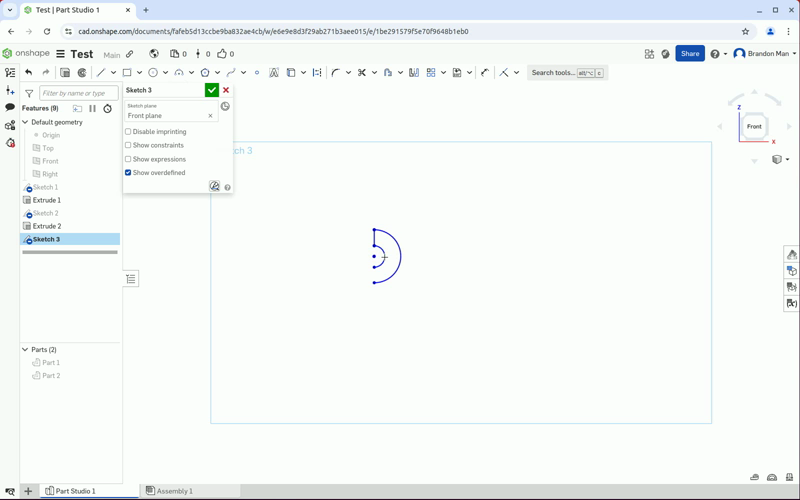
mouse_move(374, 267)
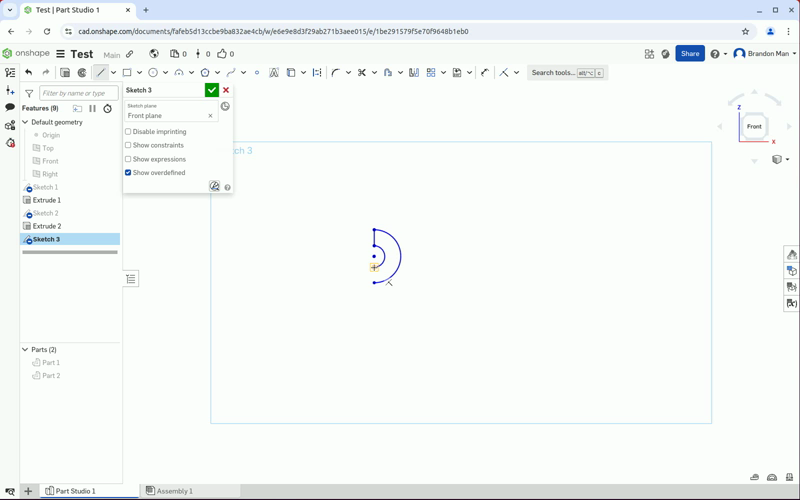
click(374, 267)
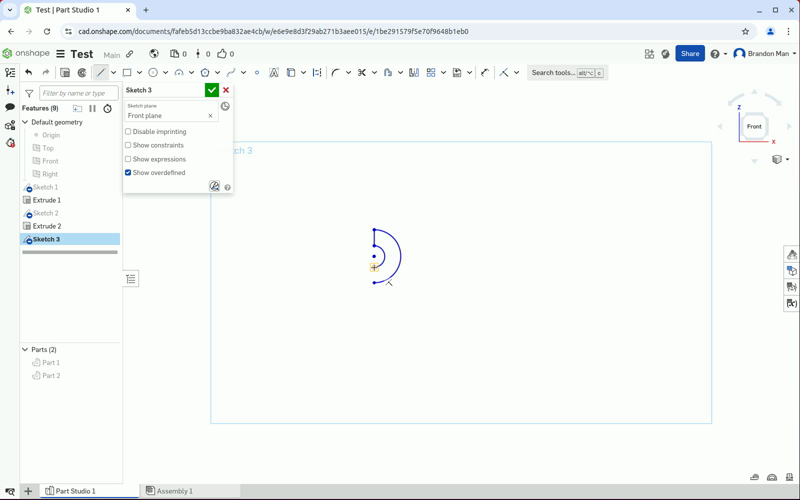
mouse_move(404, 267)
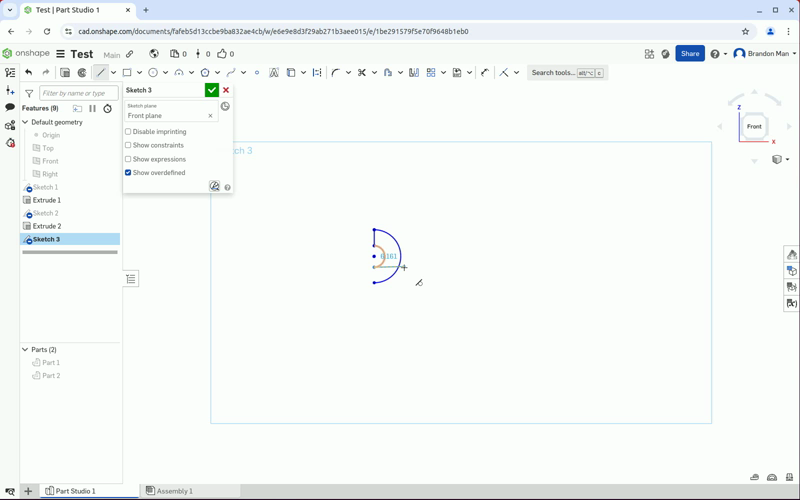
key_down(shift)
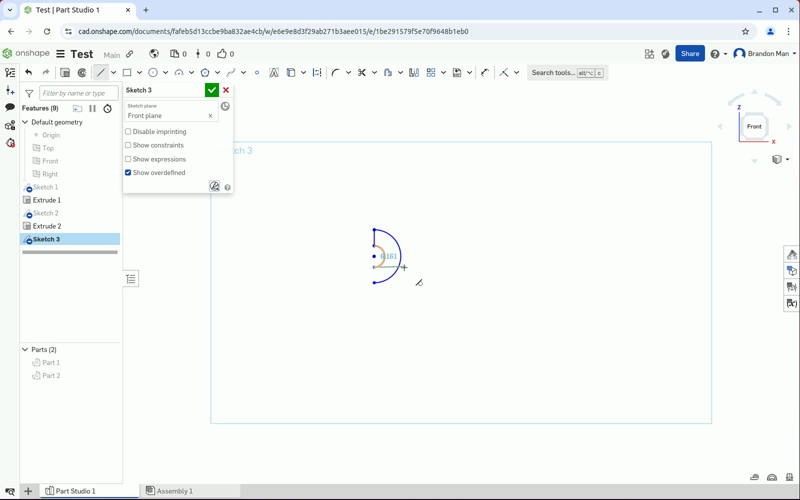
mouse_move(374, 282)
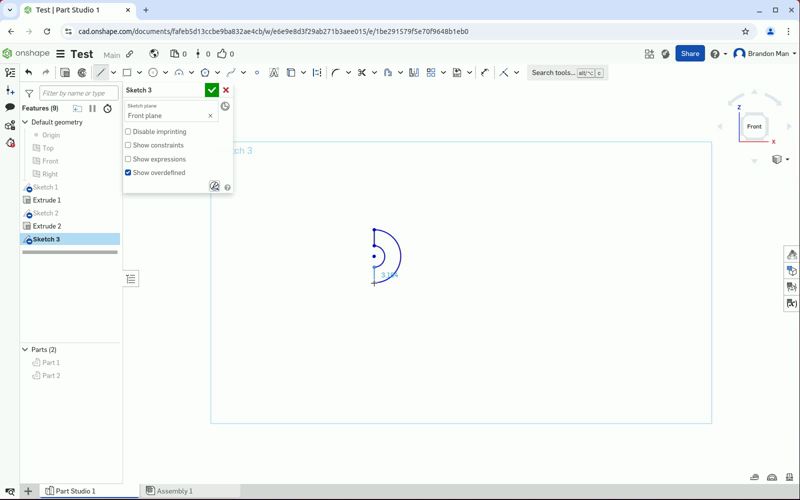
key_up(shift)
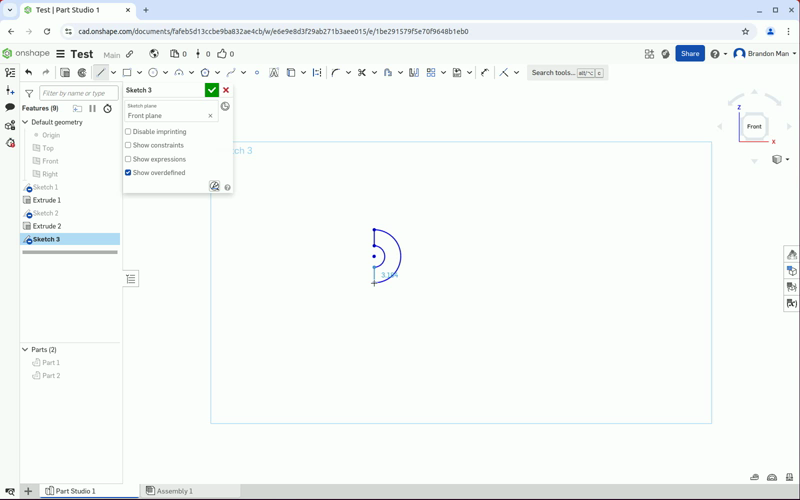
click(374, 282)
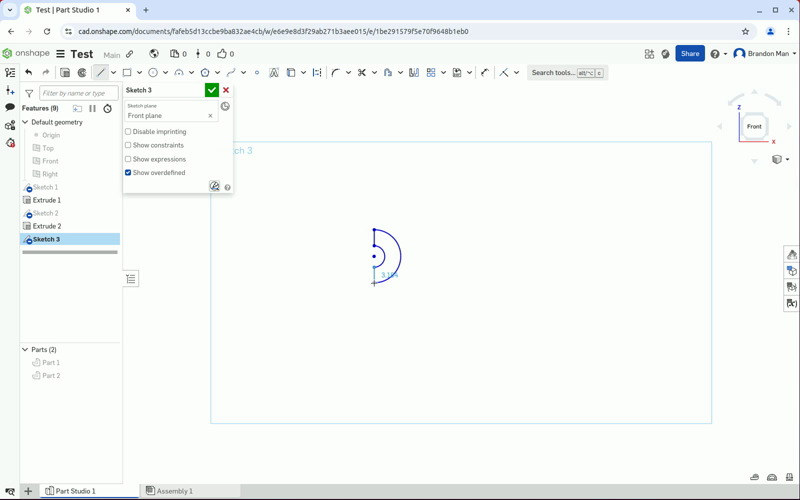
key(esc)
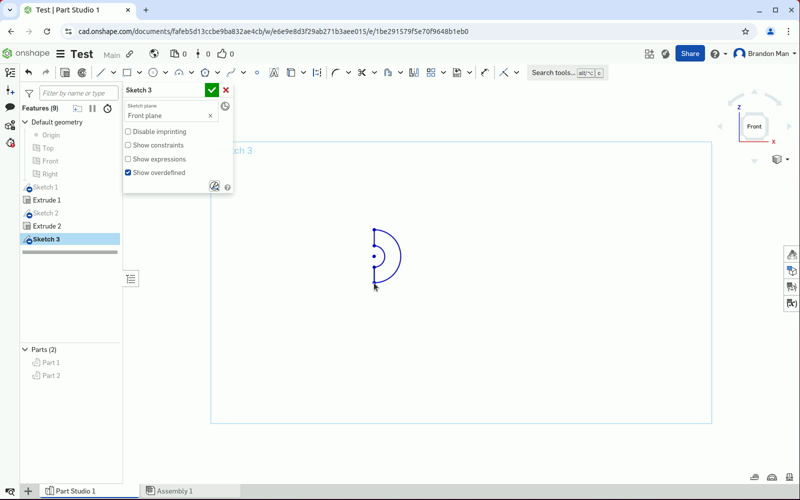
mouse_move(379, 266)
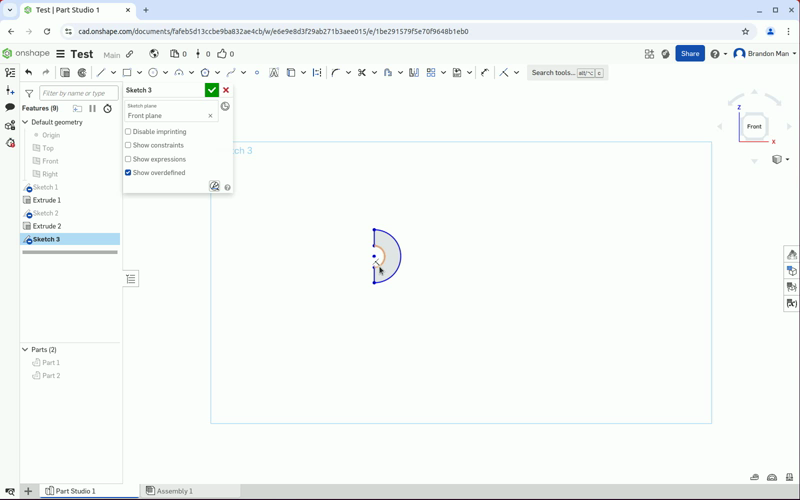
scroll(6)
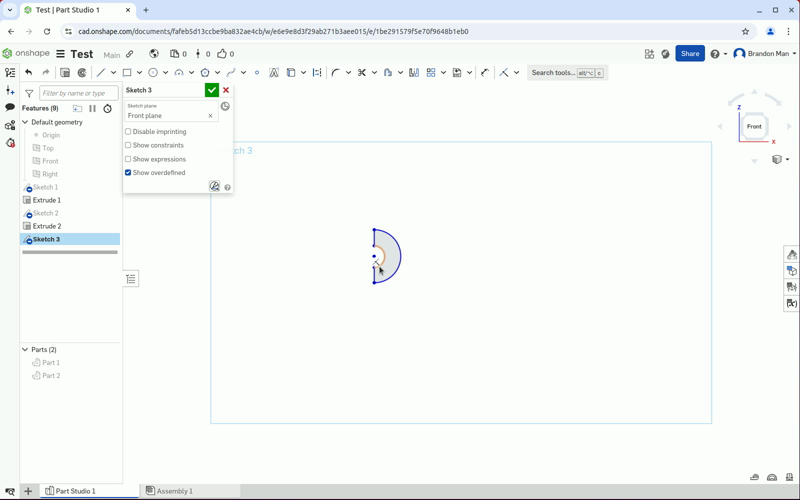
scroll(6)
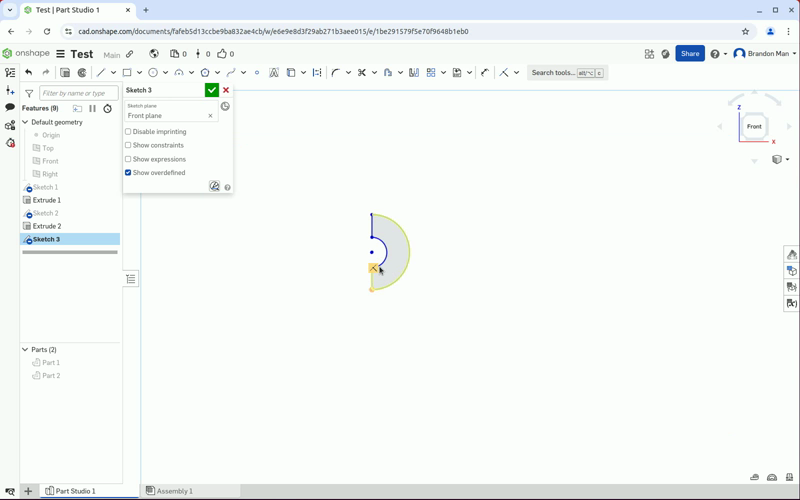
scroll(6)
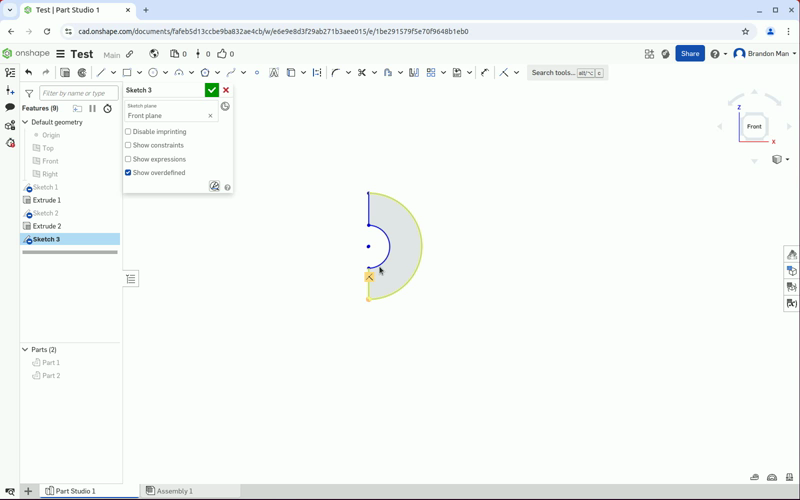
scroll(6)
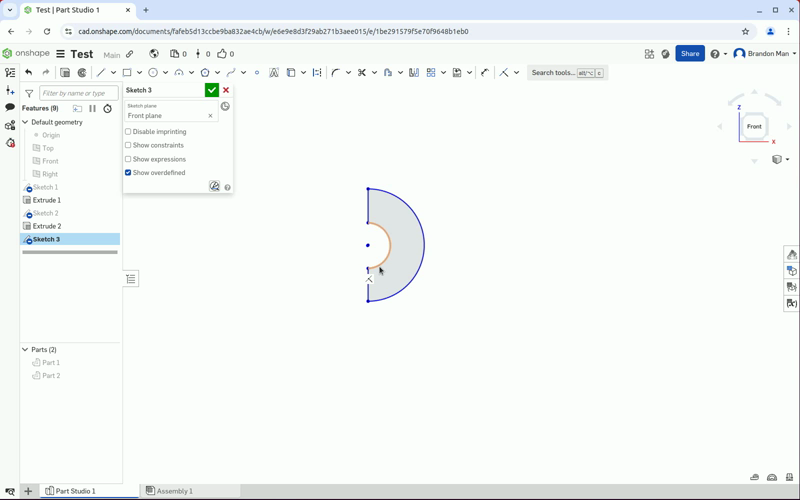
scroll(6)
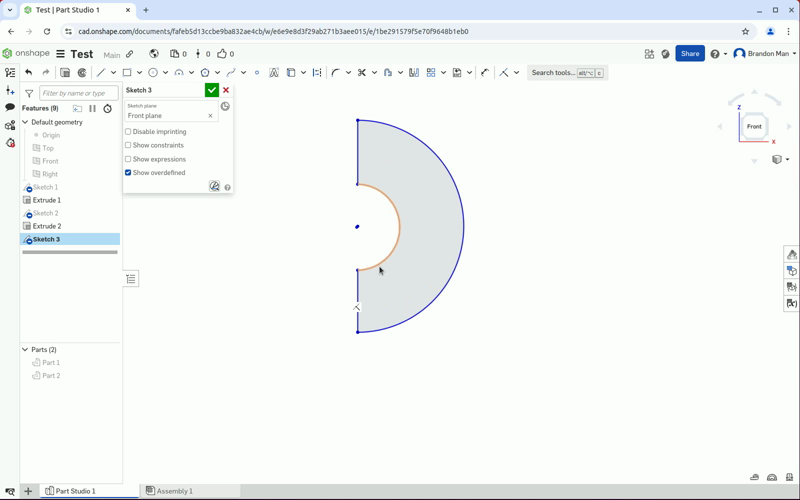
scroll(6)
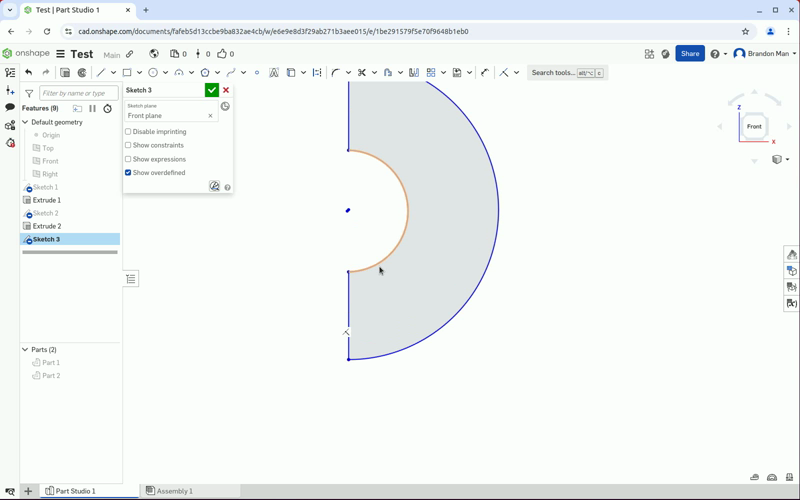
scroll(6)
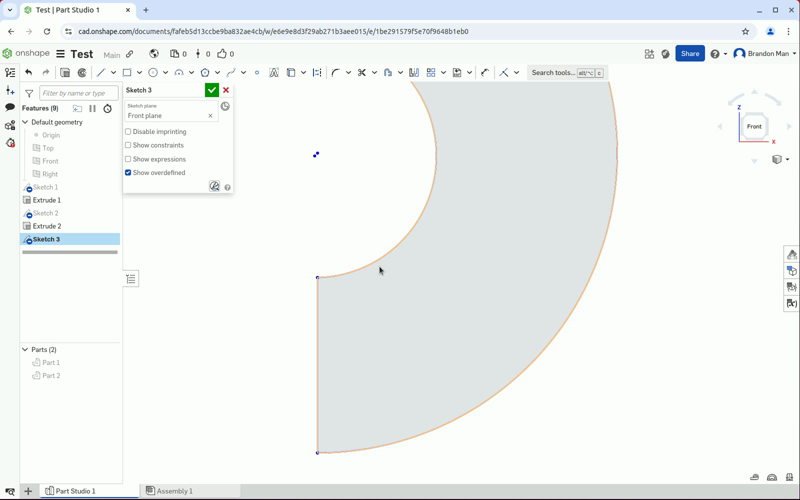
click(379, 266)
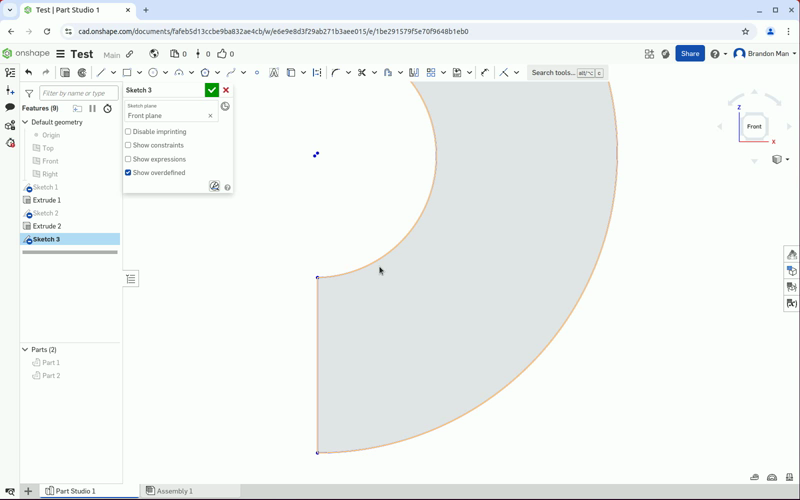
scroll(-6)
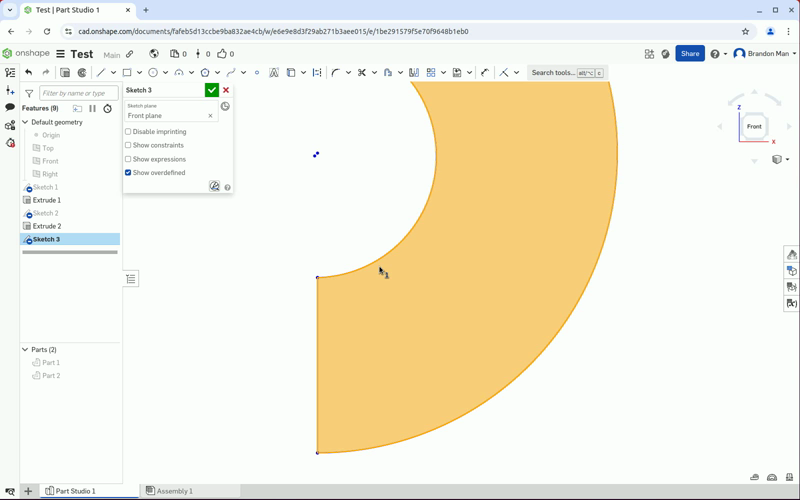
scroll(-6)
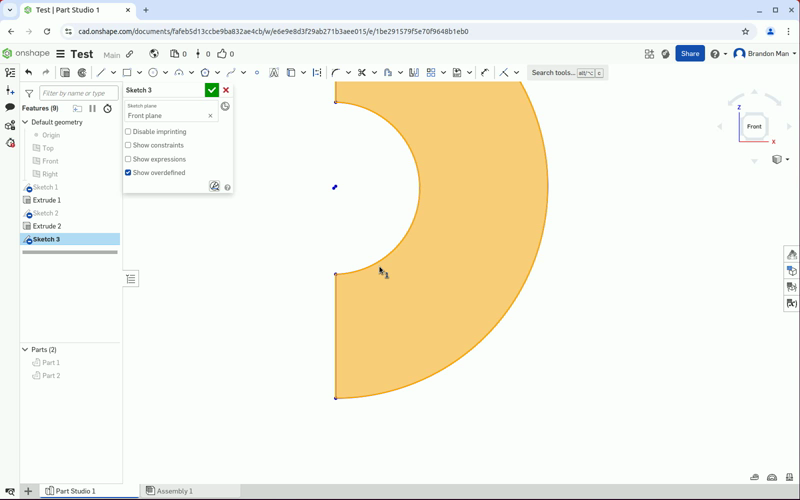
scroll(-6)
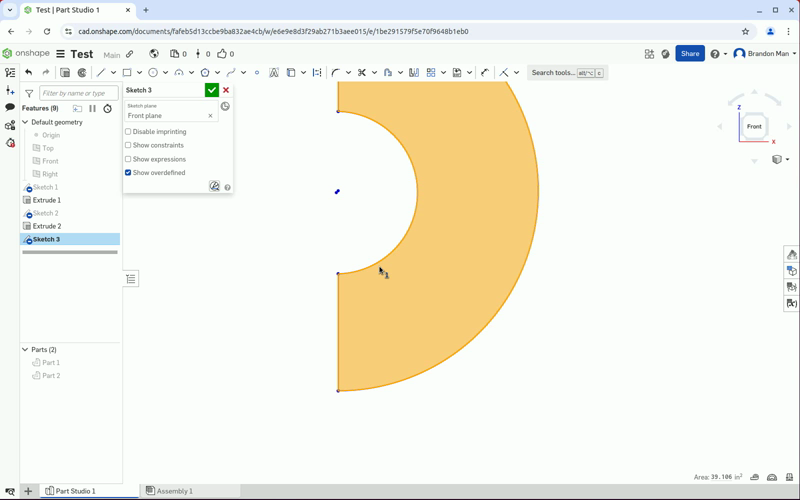
scroll(-6)
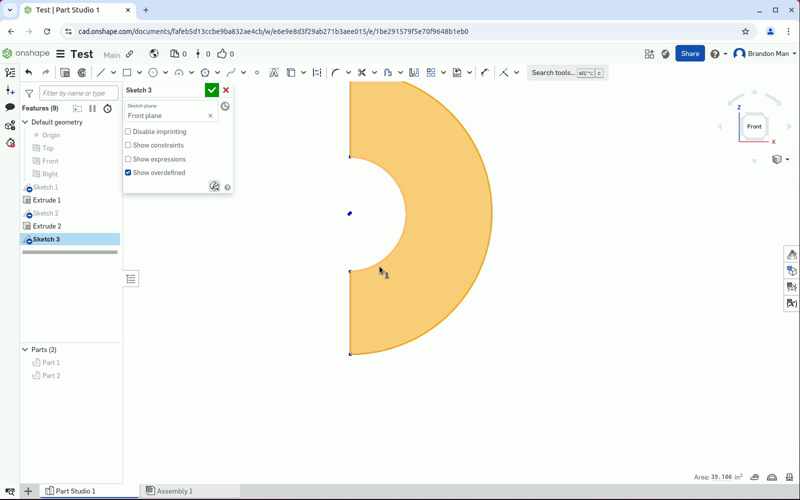
scroll(-6)
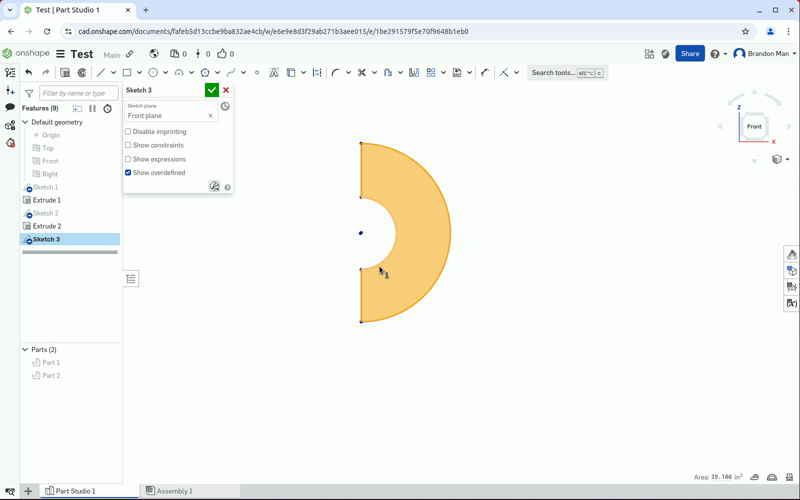
scroll(-6)
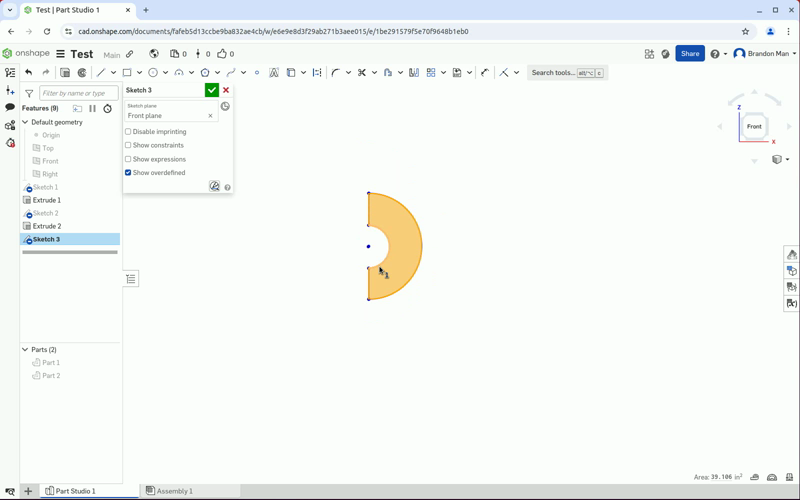
scroll(-6)
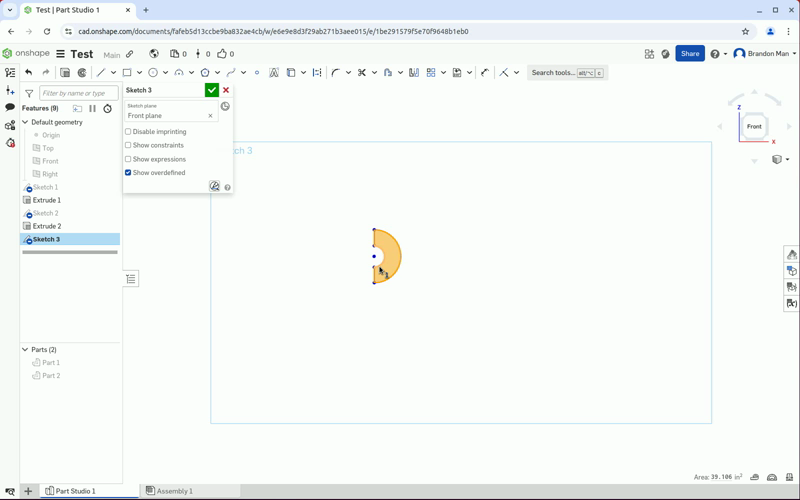
mouse_move(73, 352)
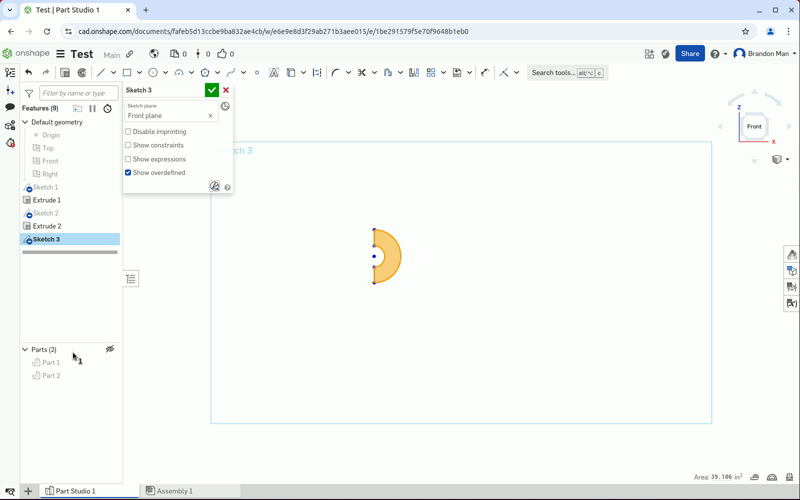
key(shift+y)
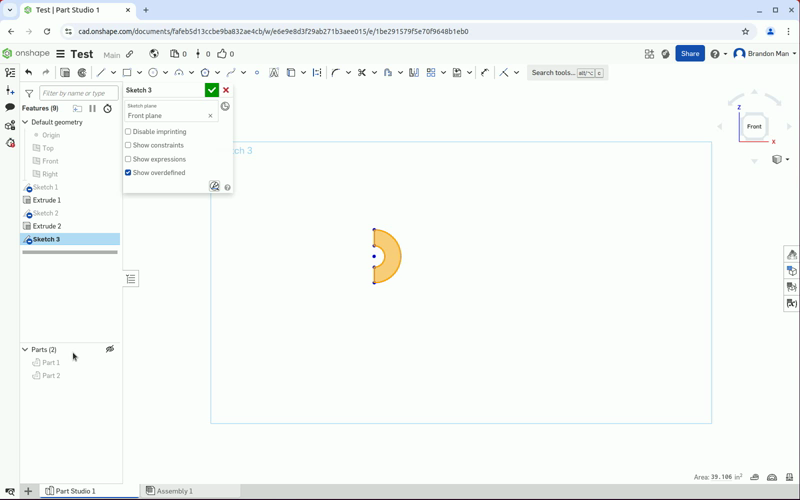
key(shift+e)
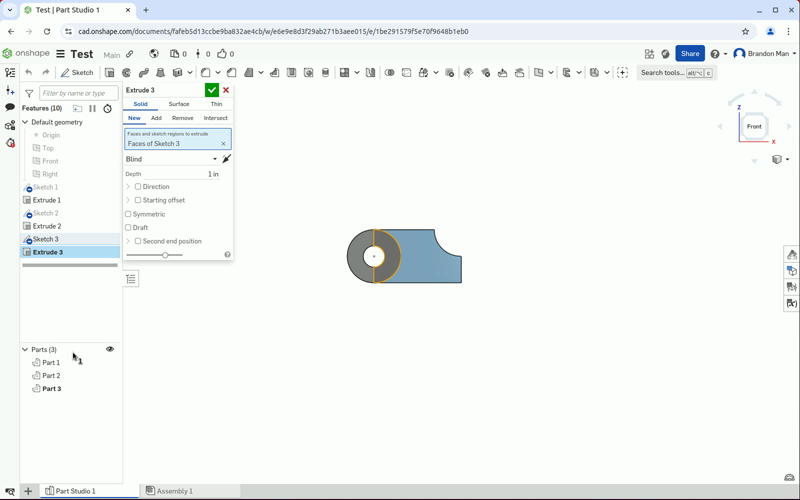
mouse_move(143, 106)
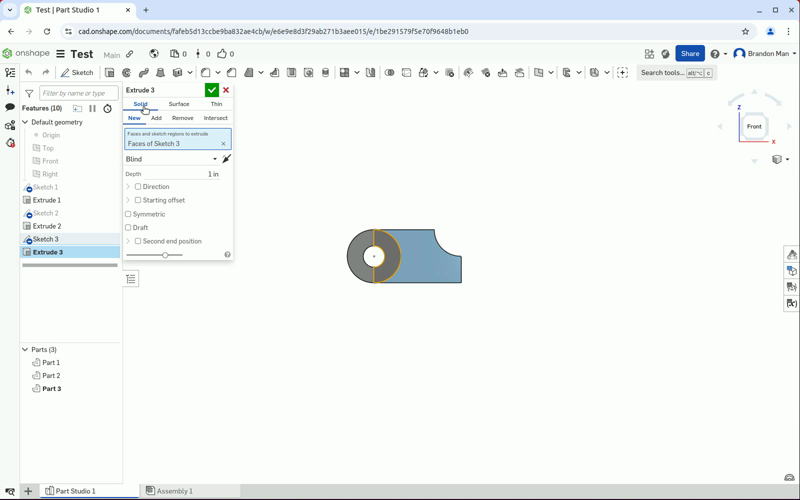
click(143, 106)
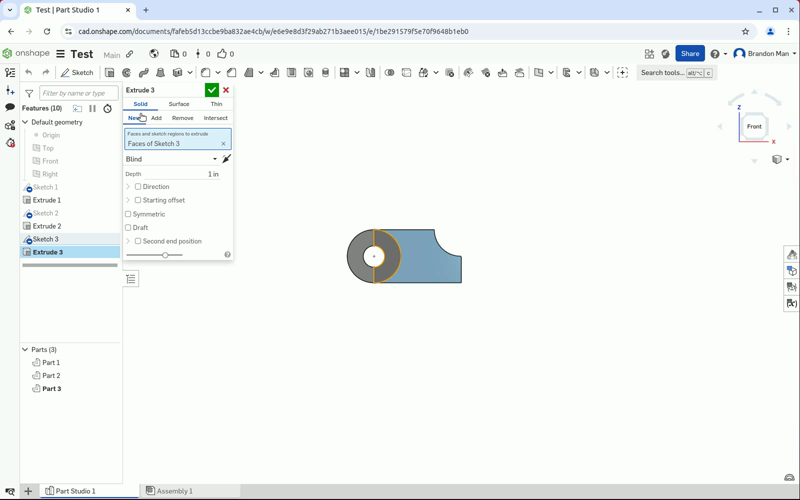
mouse_move(137, 120)
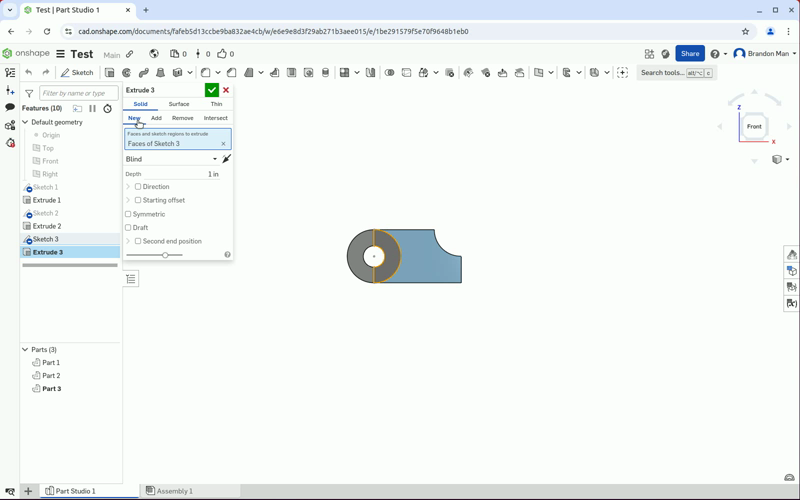
click(137, 120)
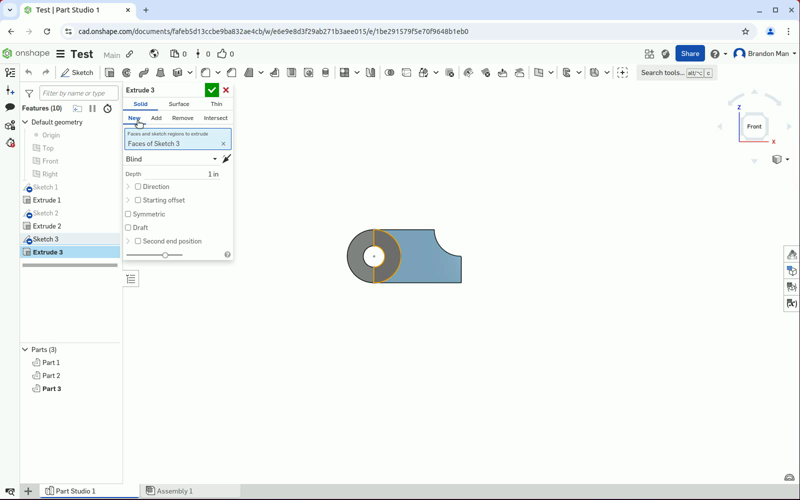
key(tab, 4)
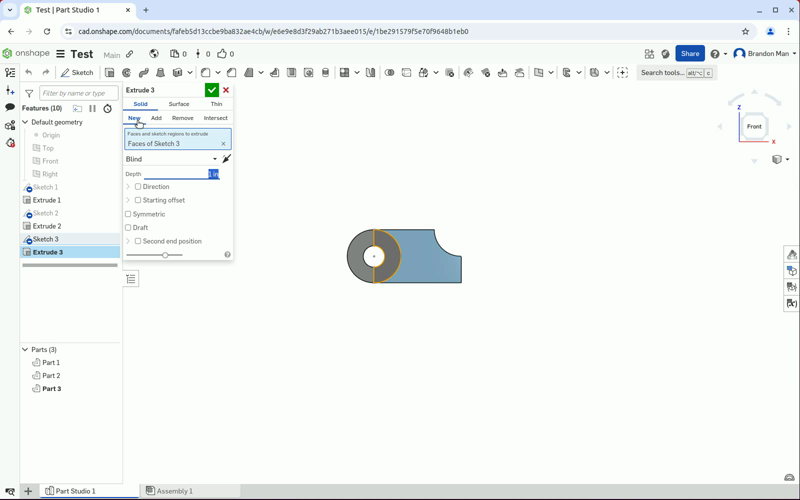
text(2.407)
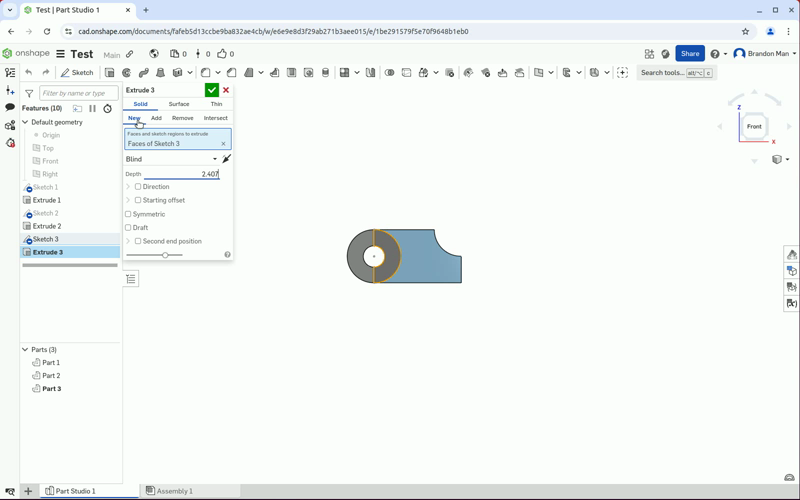
key(enter)
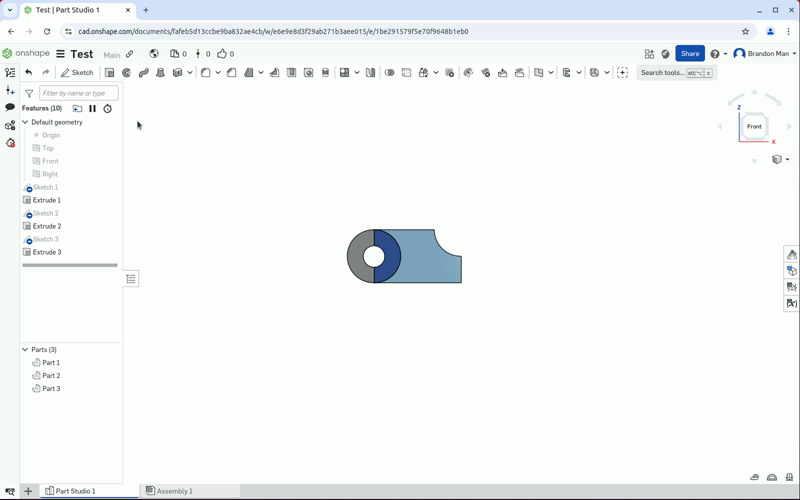
key(shift+h)
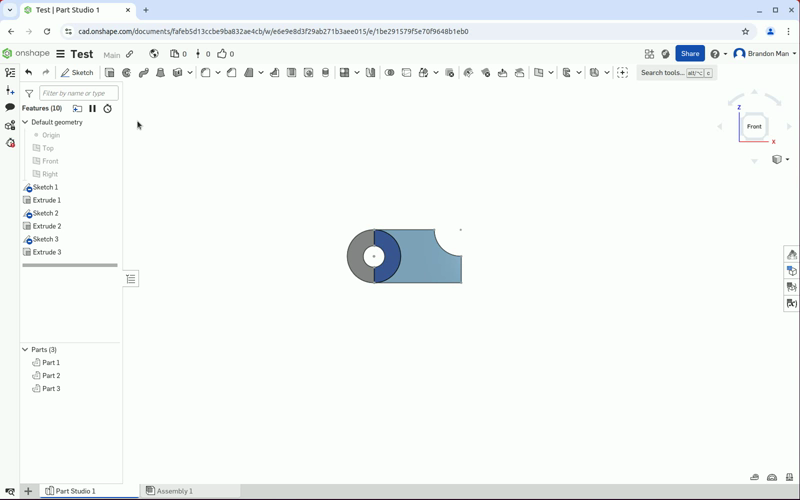
key(shift+h)
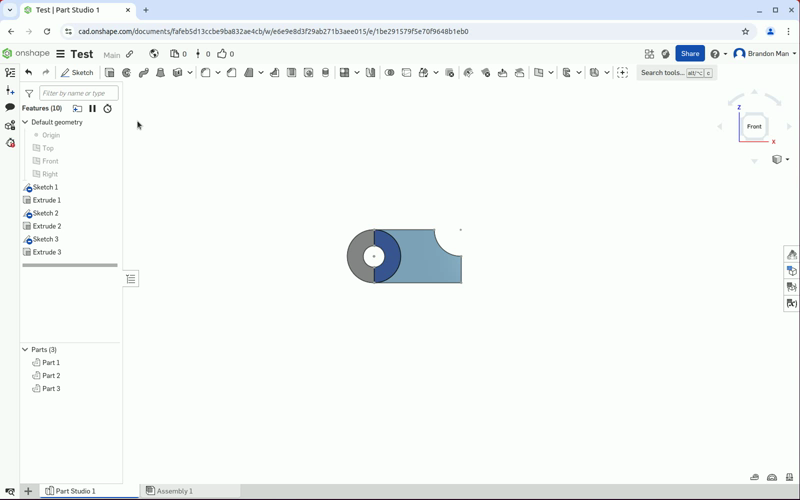
key(shift+7)
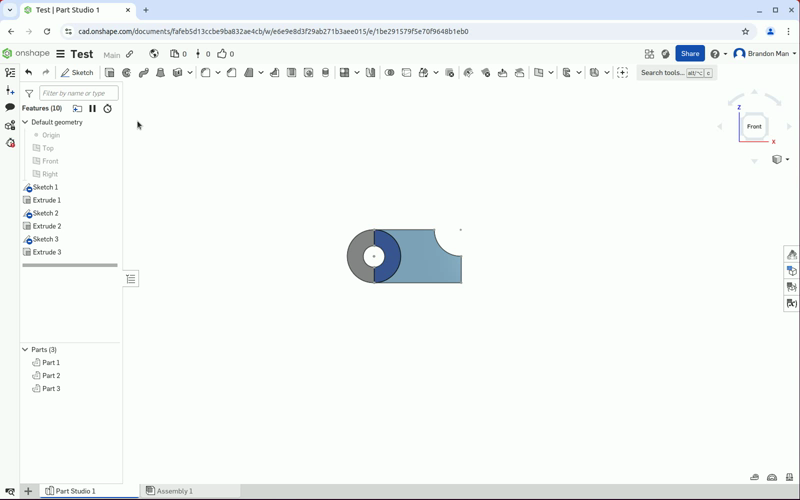
key(left, 2)
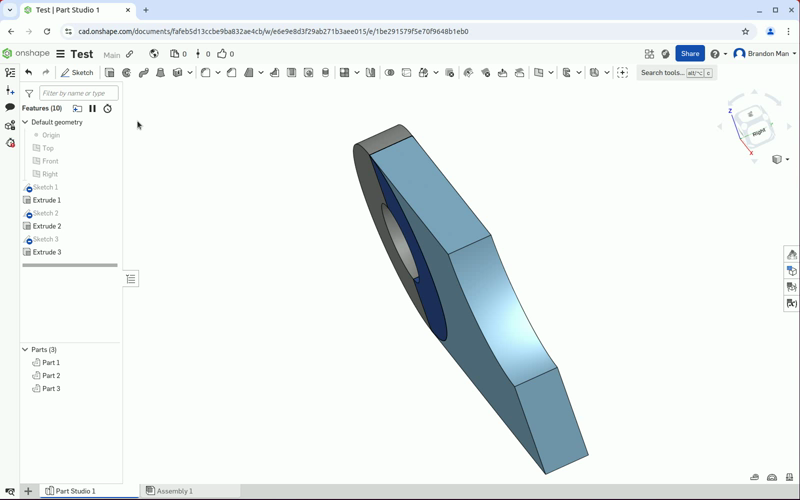
key(down, 2)
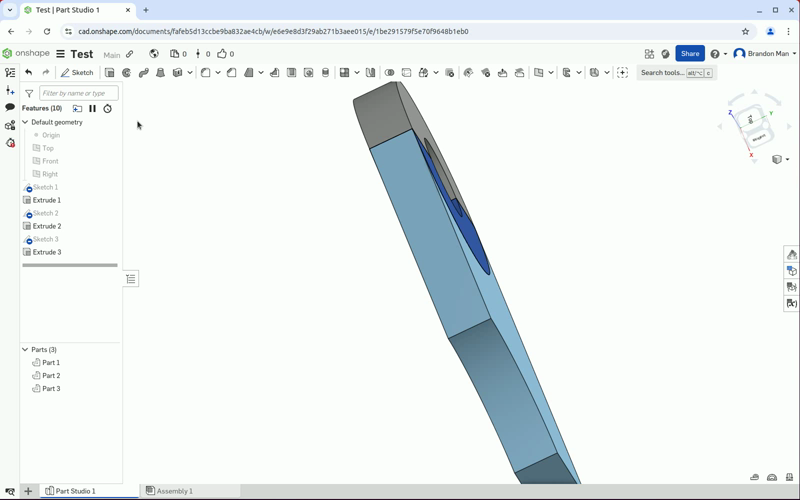
key(up, 2)
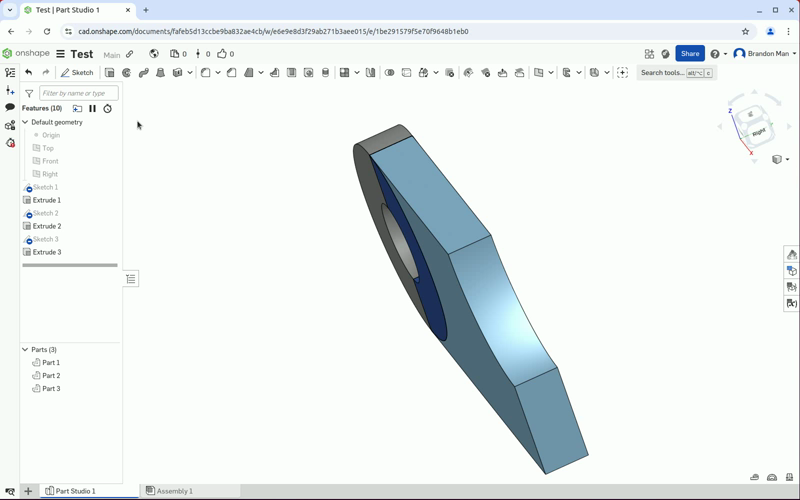
key(right, 2)
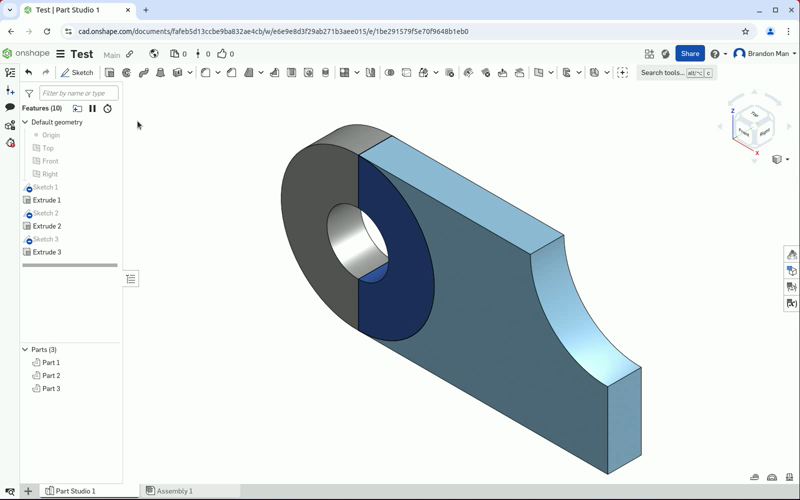
mouse_move(73, 189)
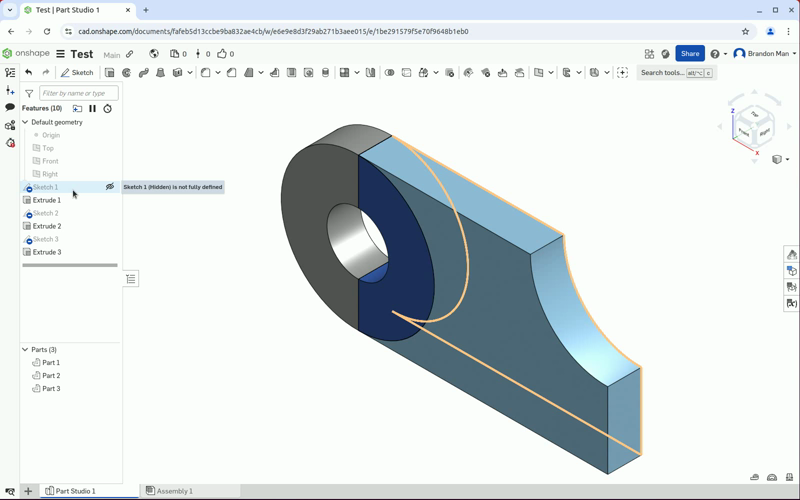
click(73, 189)